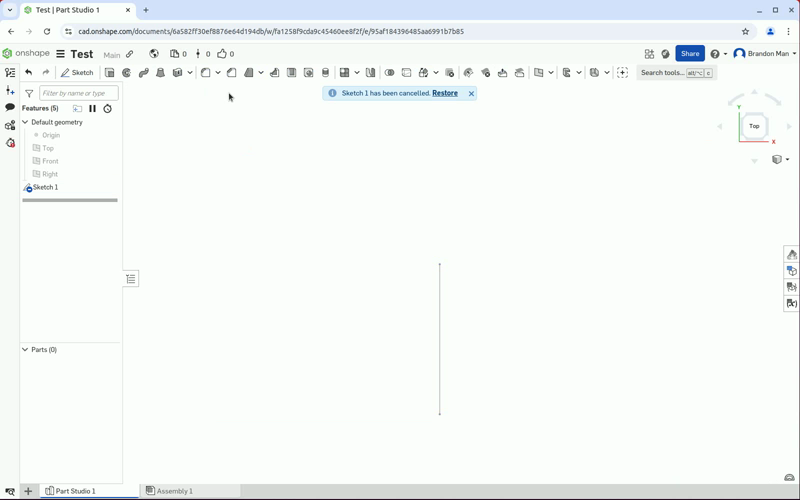
key(shift+h)
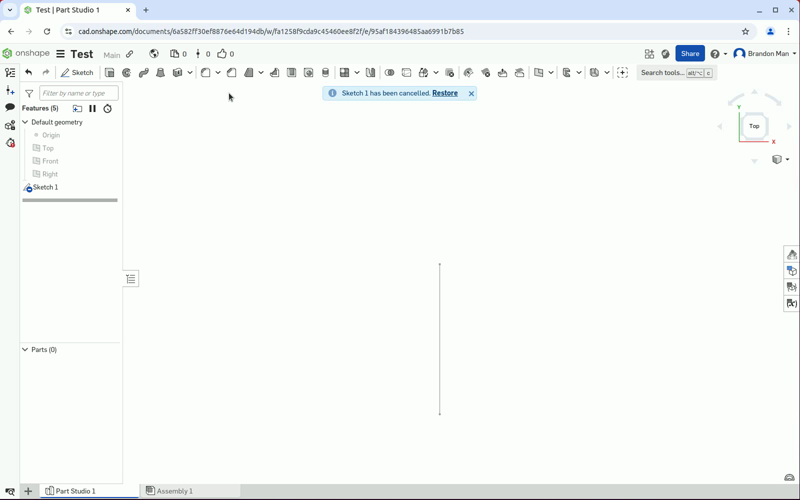
key(shift+s)
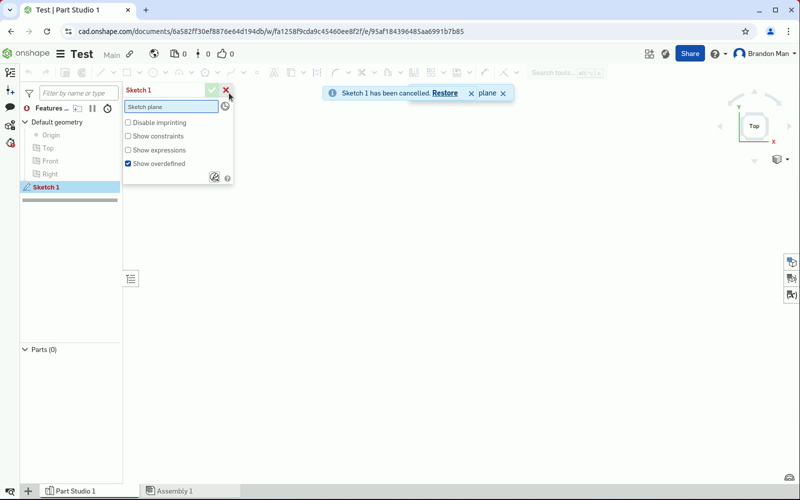
mouse_move(73, 150)
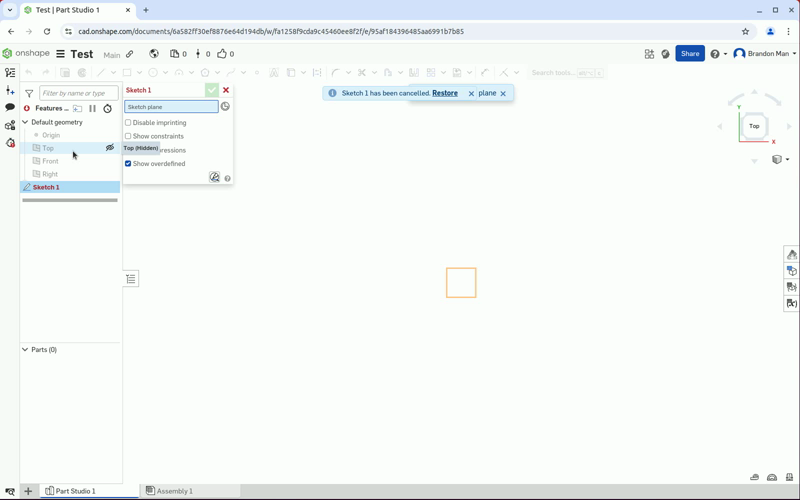
click(73, 150)
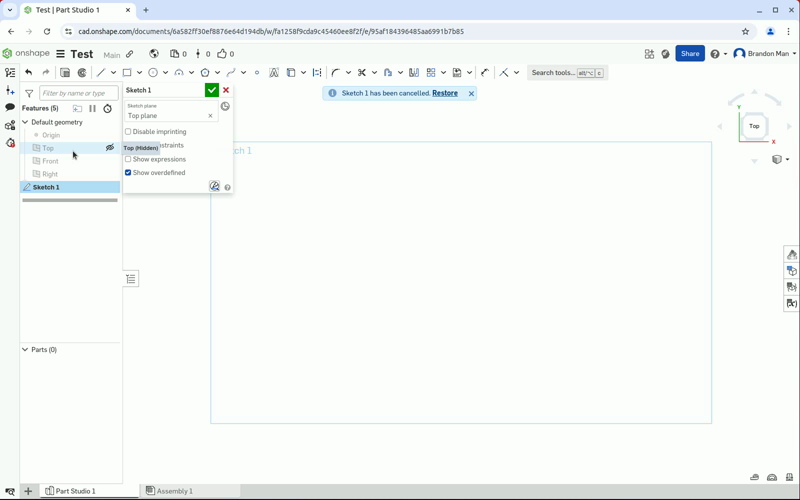
mouse_move(73, 352)
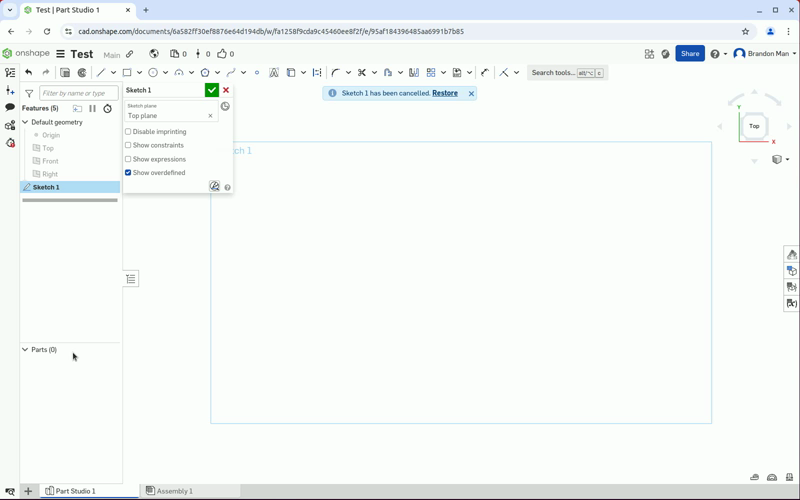
key(y)
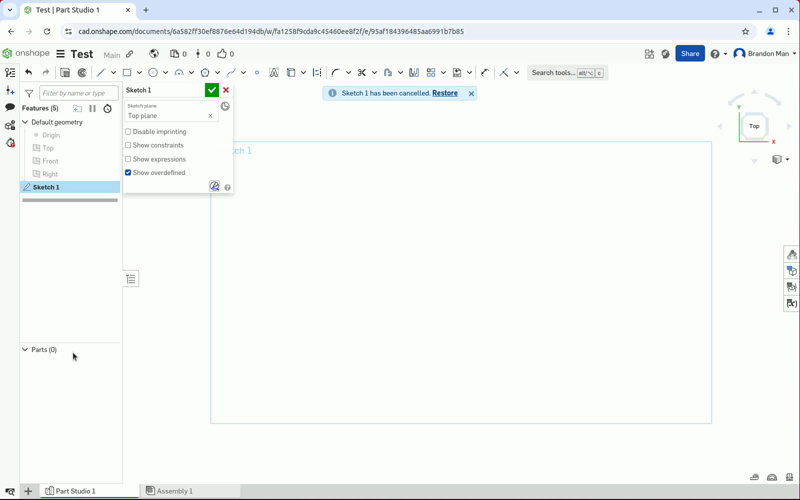
key(a)
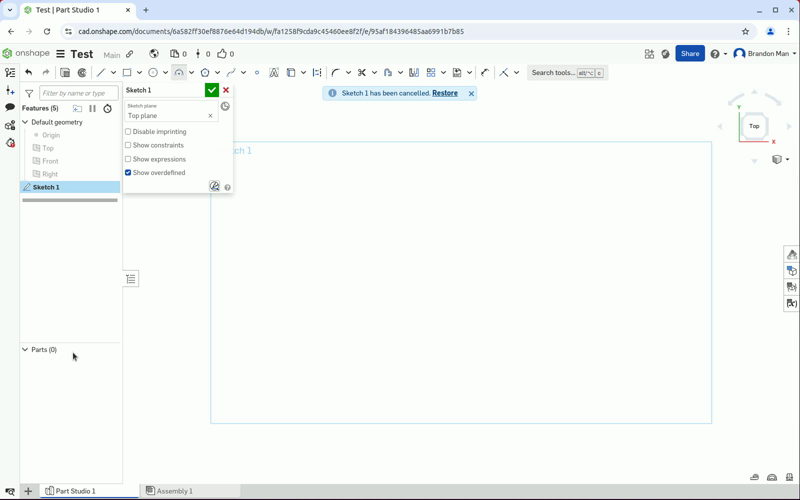
key_down(shift)
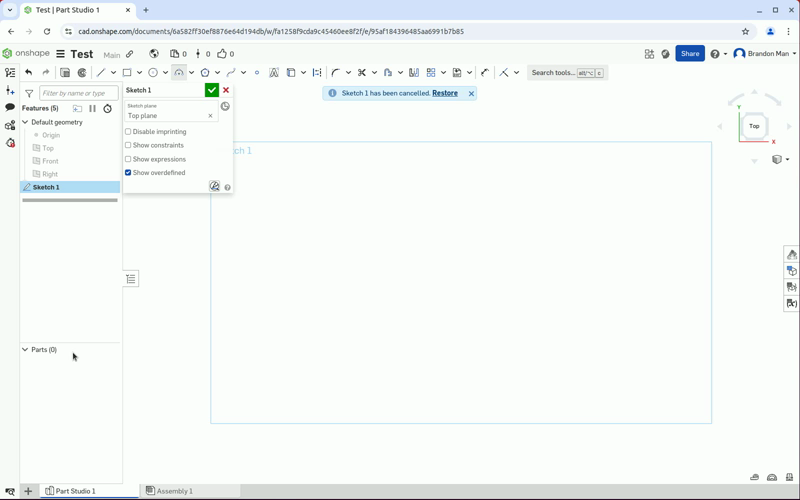
mouse_move(434, 369)
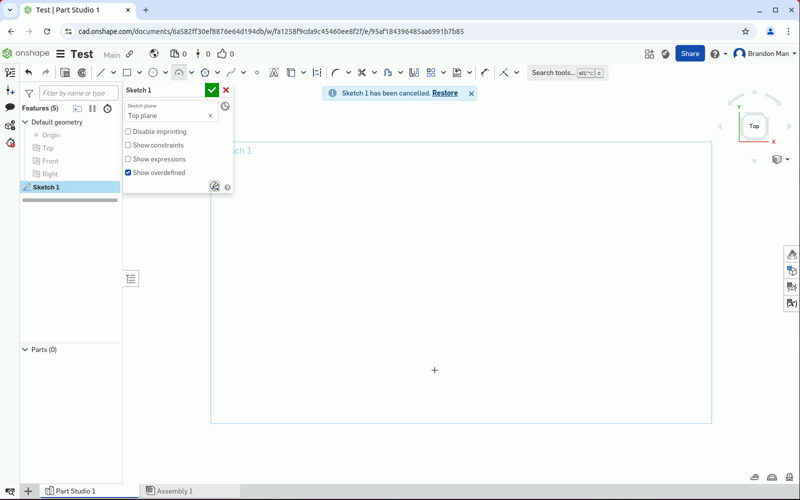
click(434, 369)
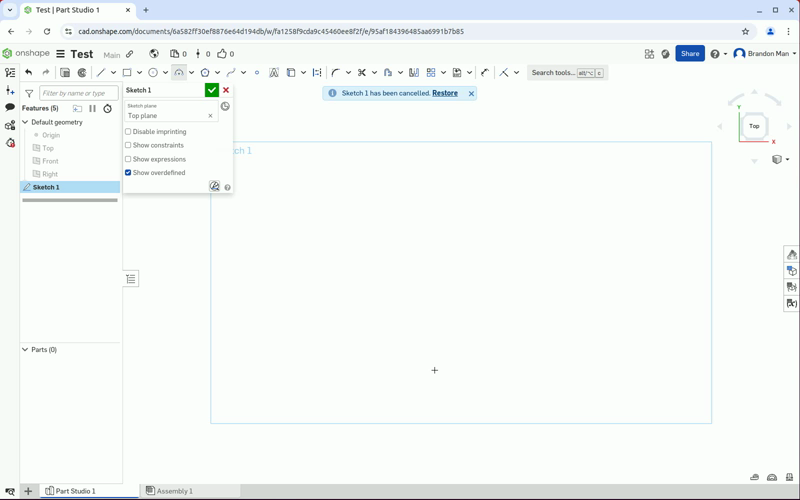
key_up(shift)
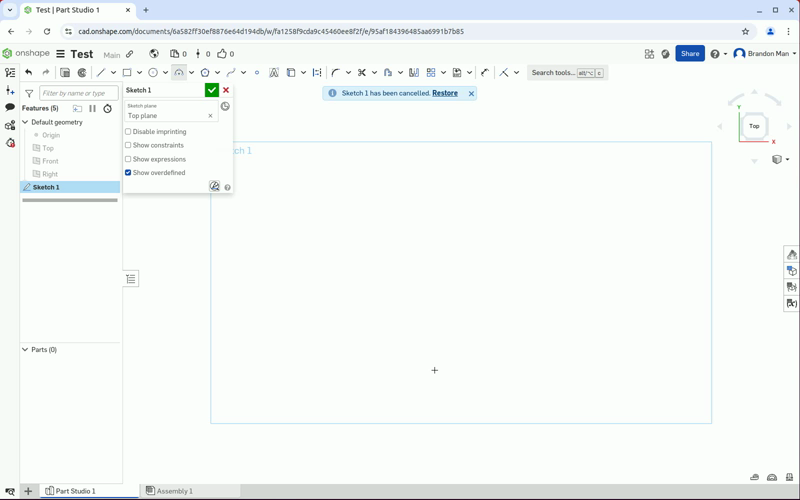
key_down(shift)
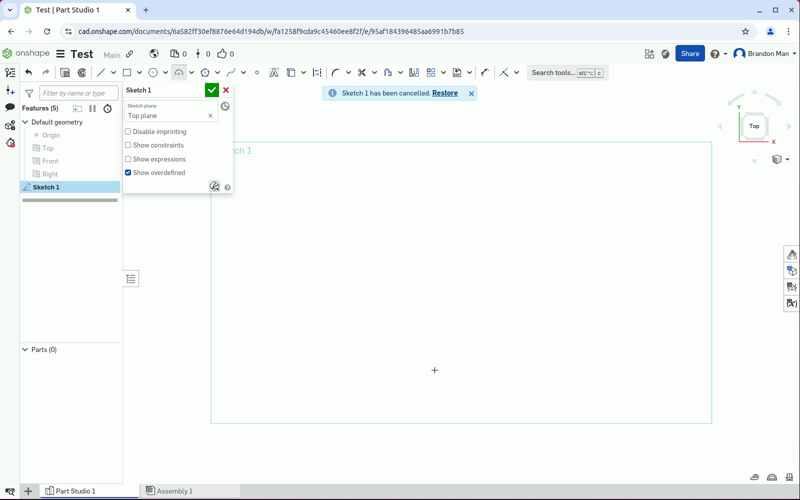
mouse_move(487, 369)
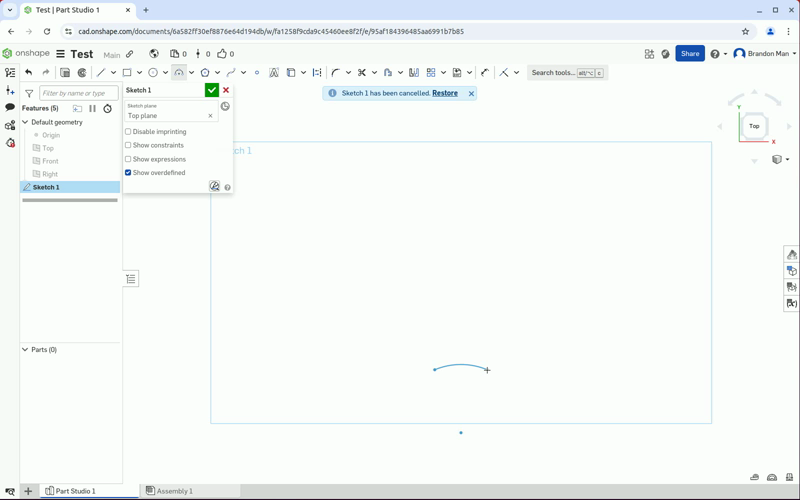
click(487, 369)
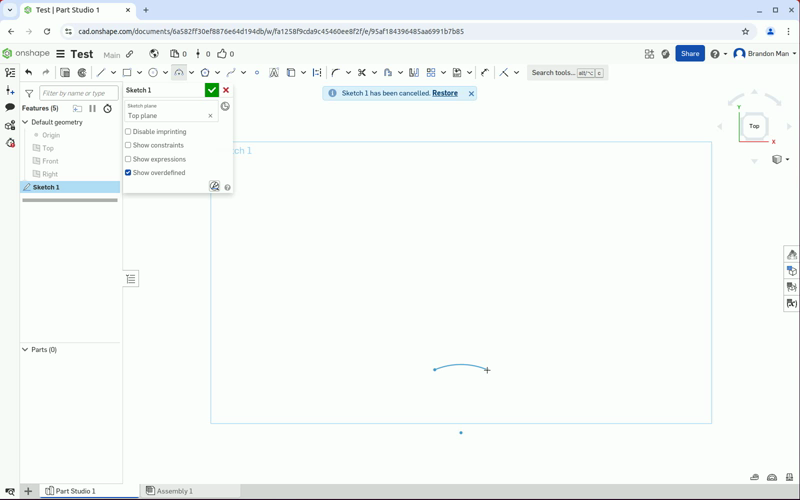
mouse_move(461, 395)
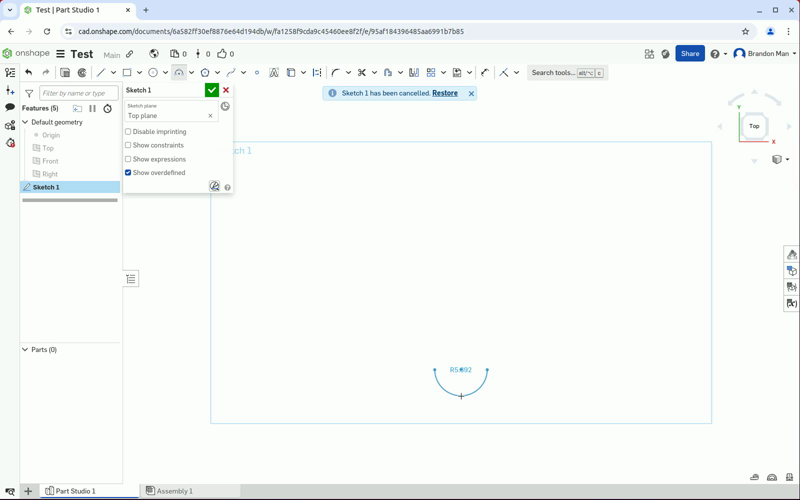
click(461, 395)
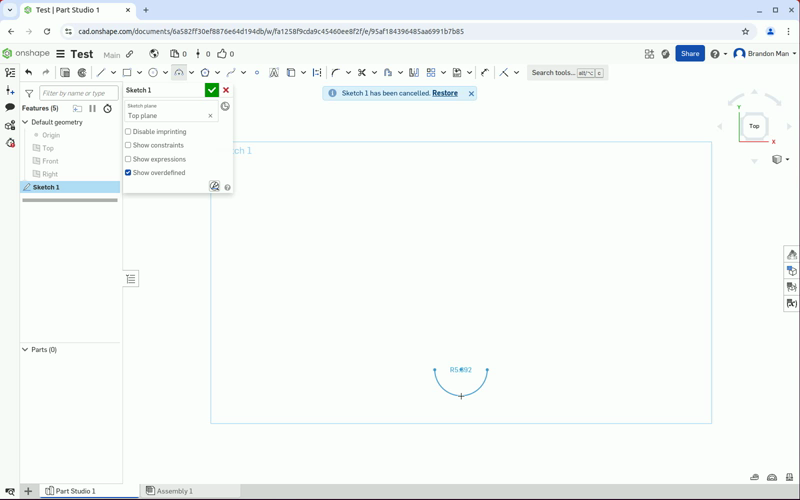
key_up(shift)
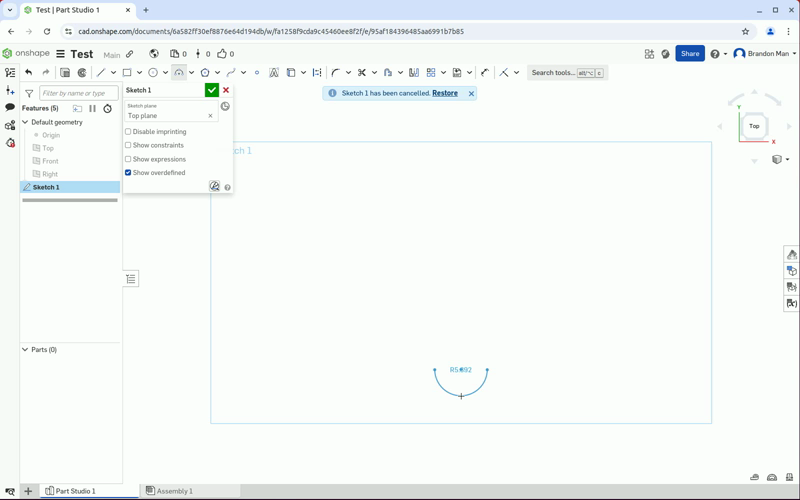
key(esc)
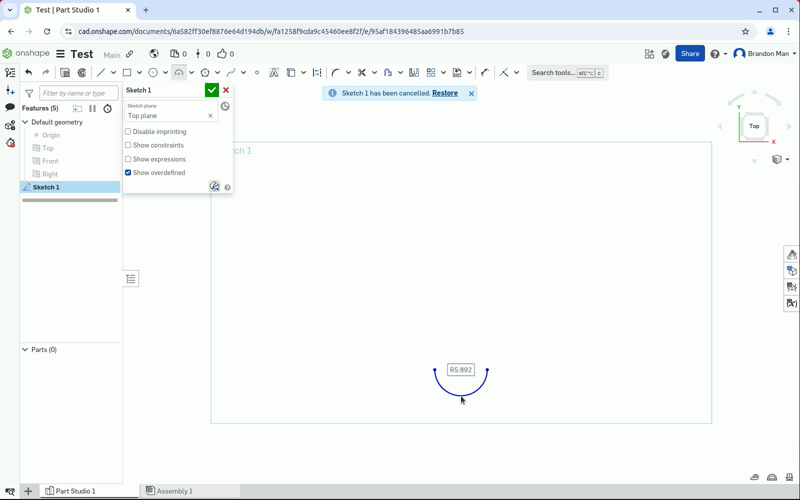
key(l)
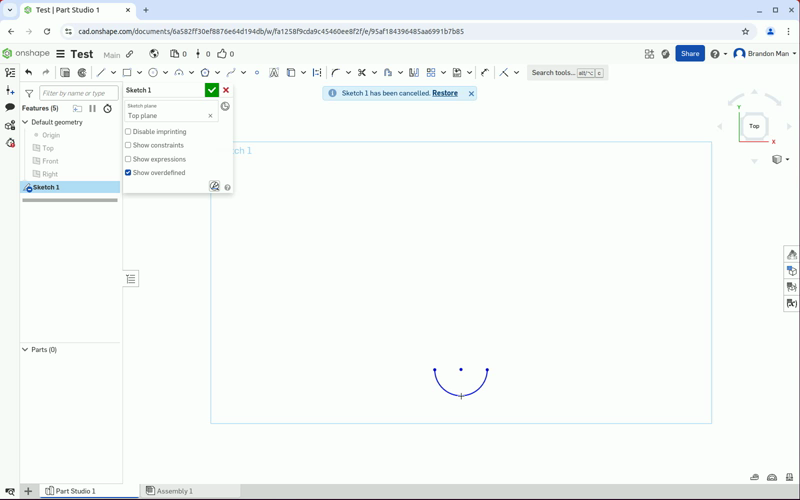
mouse_move(487, 369)
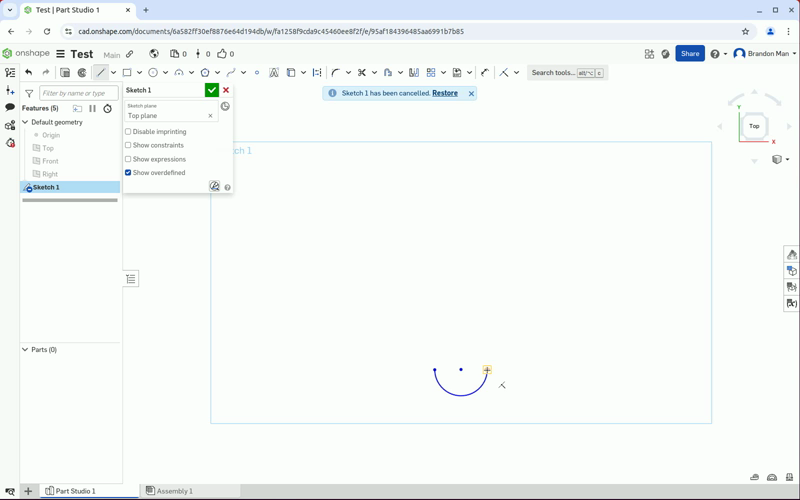
click(487, 369)
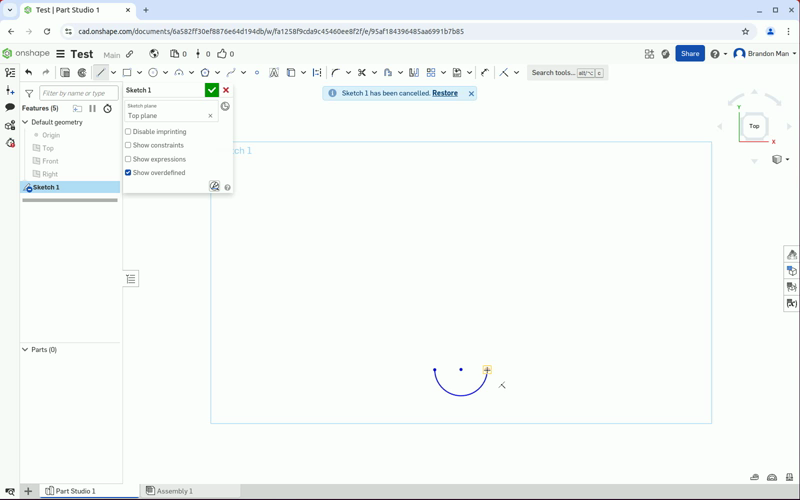
key_down(shift)
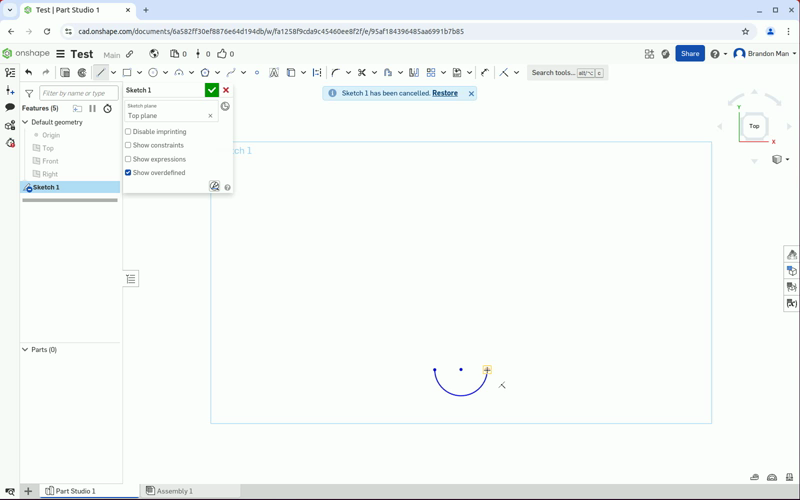
mouse_move(487, 198)
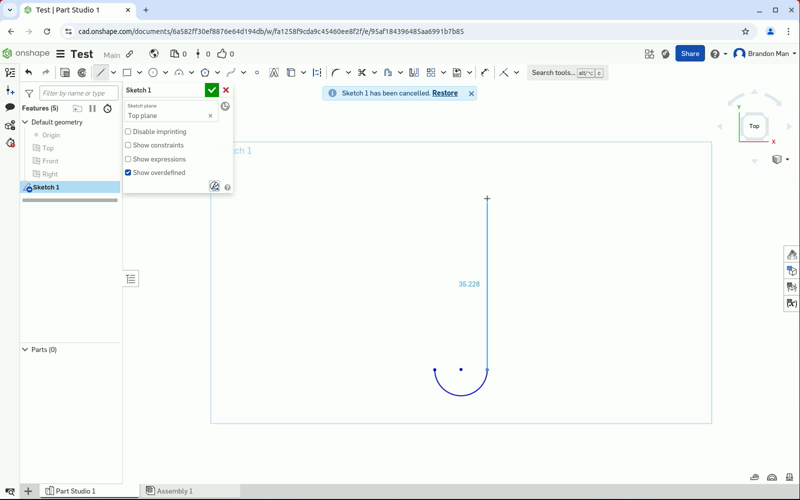
click(487, 198)
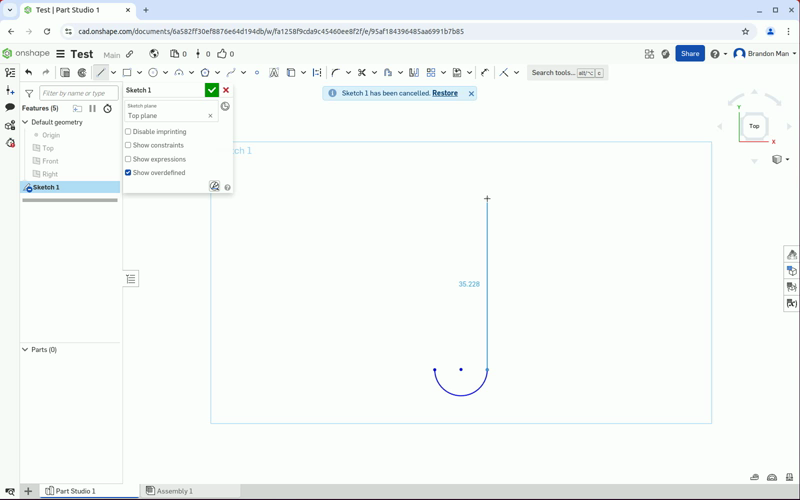
key_up(shift)
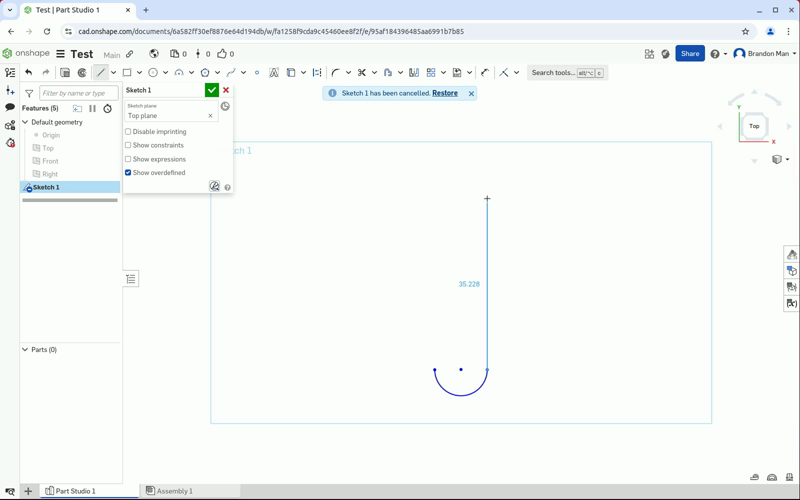
key(esc)
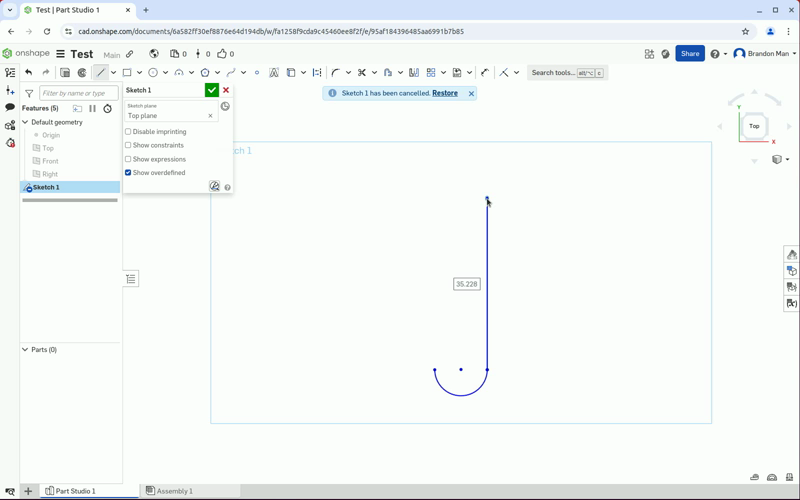
key(a)
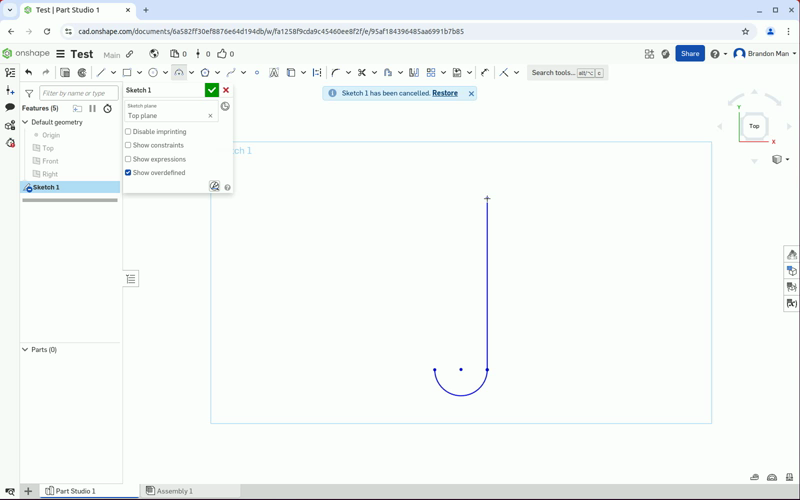
mouse_move(487, 198)
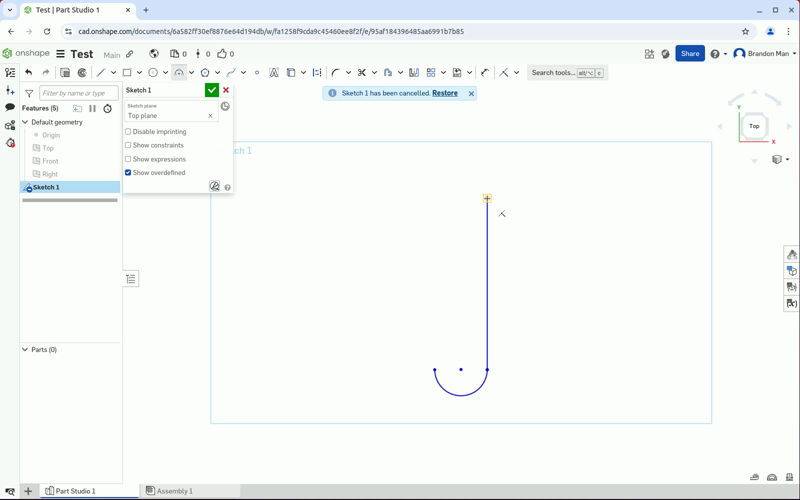
click(487, 198)
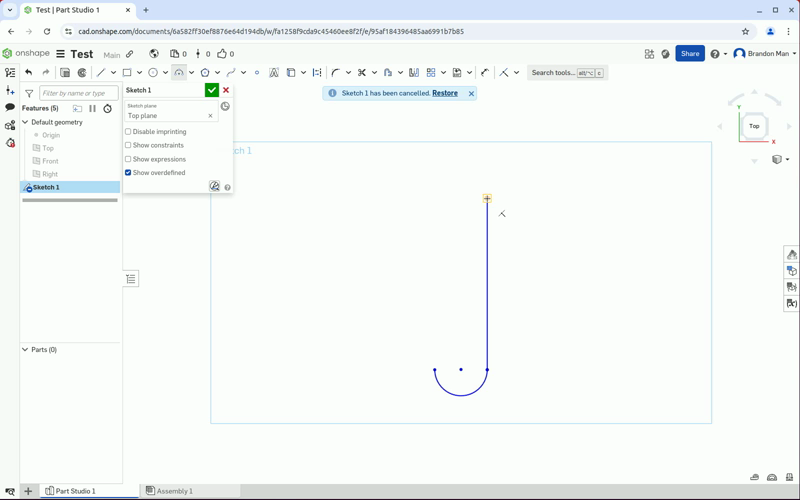
key_down(shift)
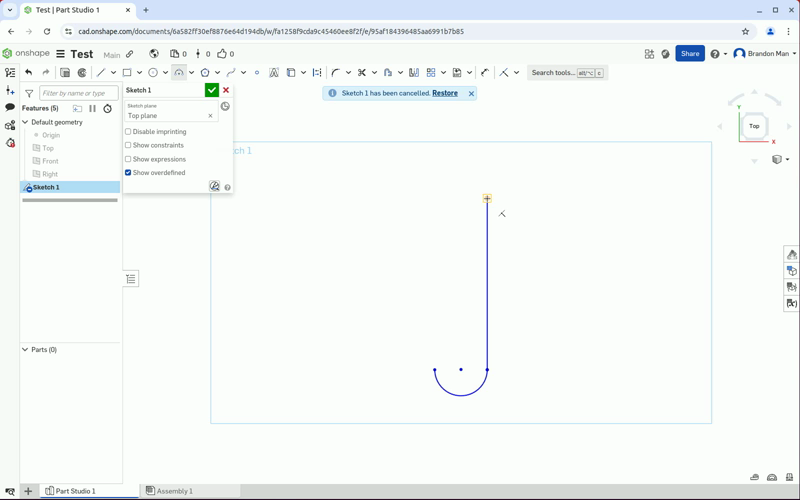
mouse_move(434, 198)
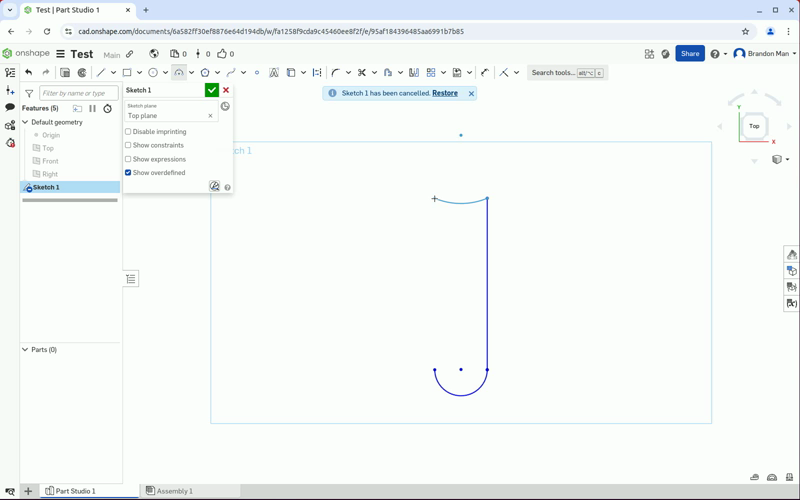
click(434, 198)
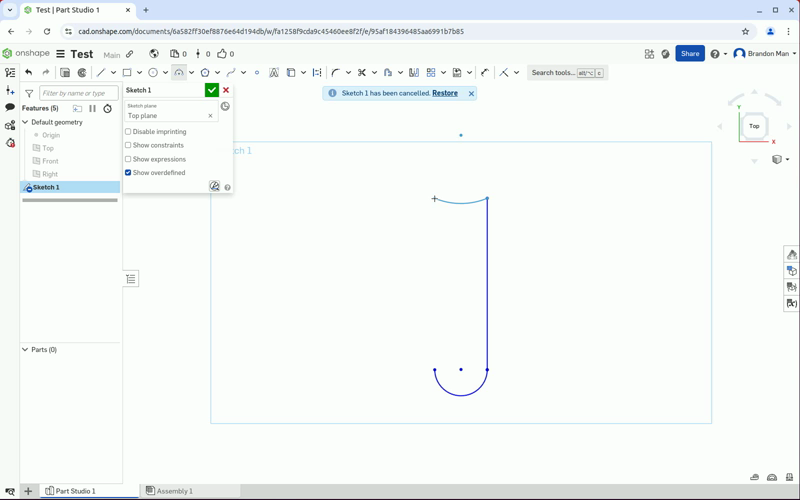
mouse_move(461, 172)
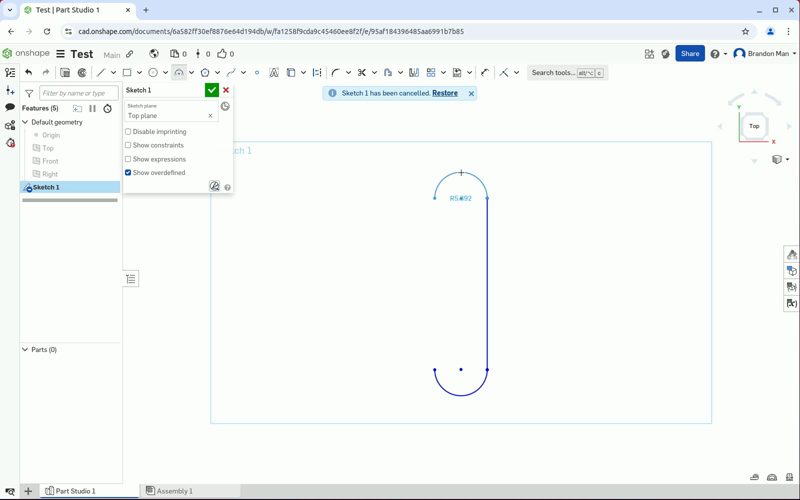
click(461, 172)
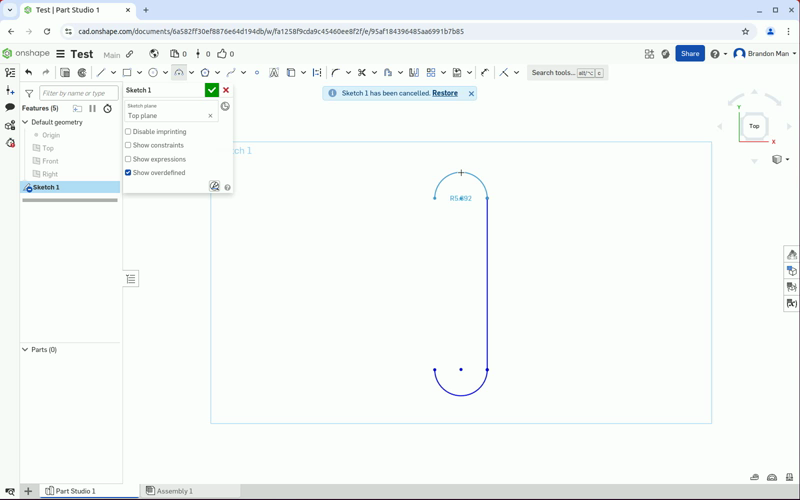
key_up(shift)
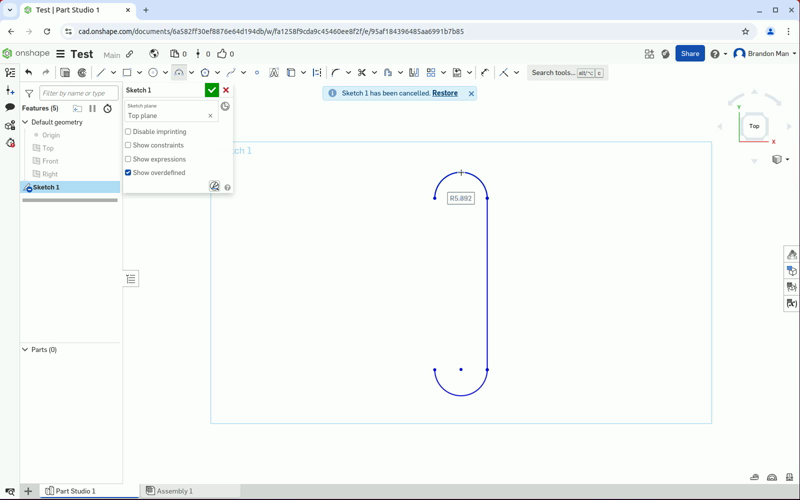
key(esc)
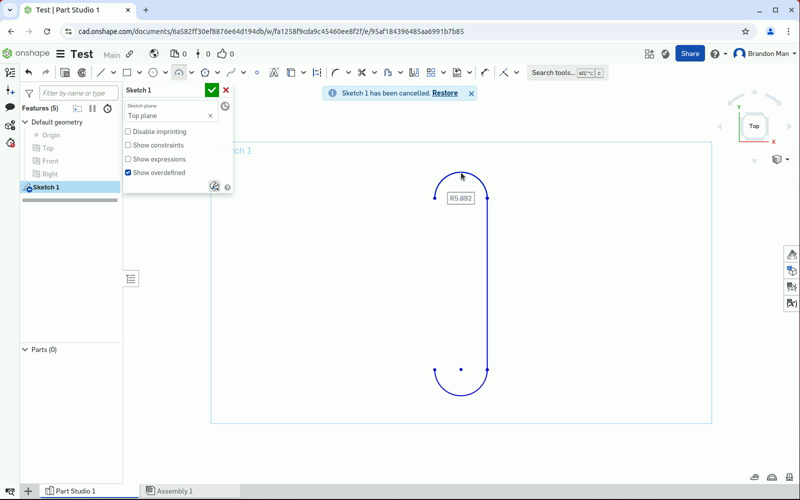
key(l)
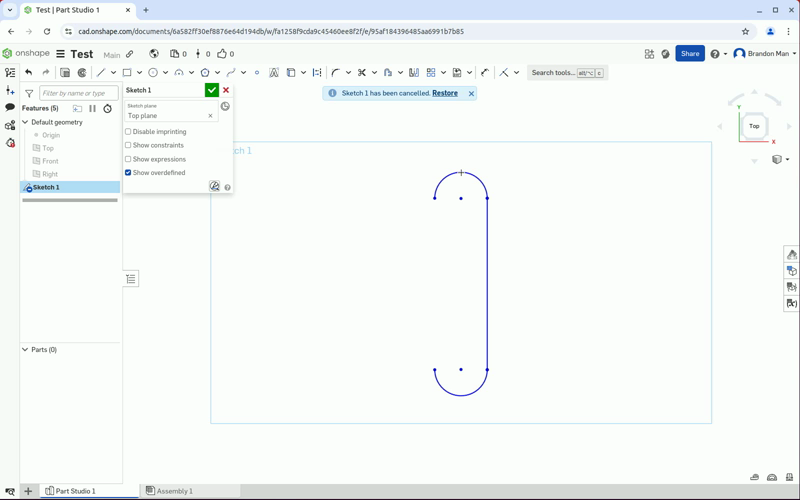
mouse_move(434, 198)
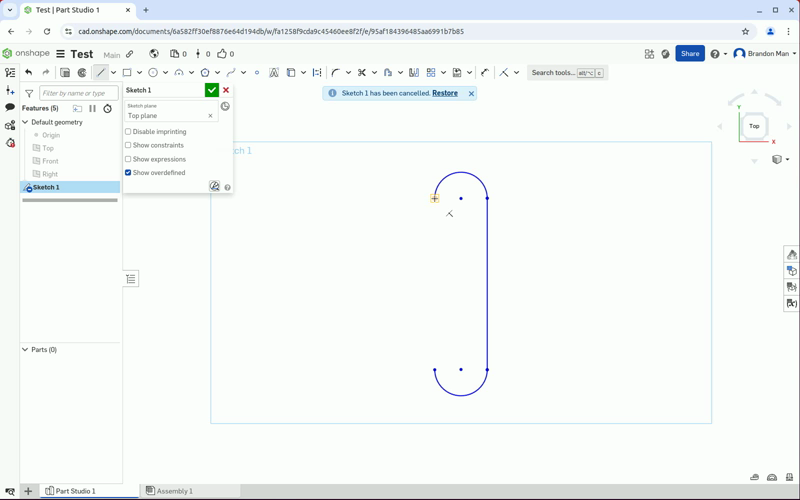
click(434, 198)
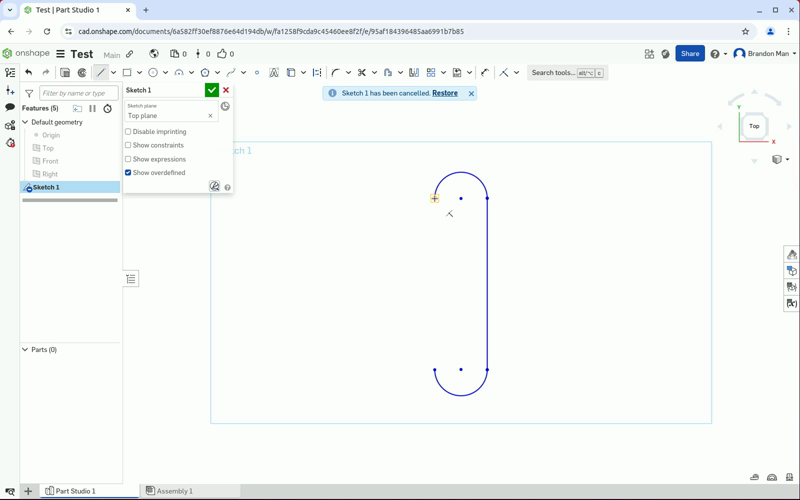
key_down(shift)
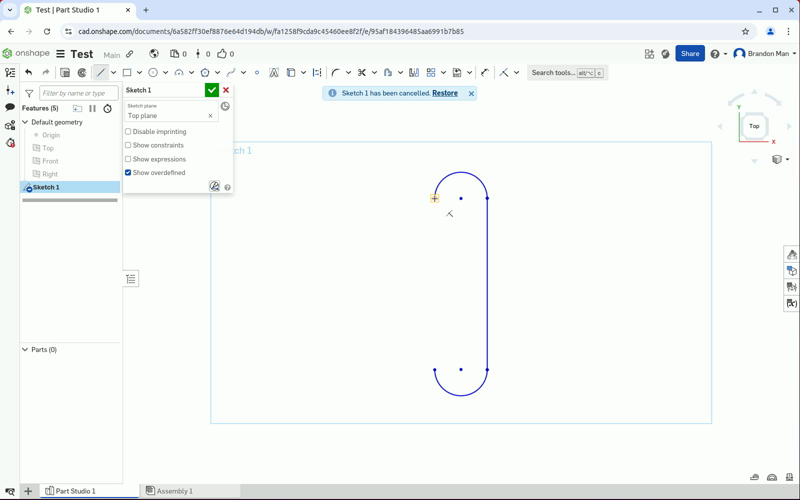
mouse_move(434, 369)
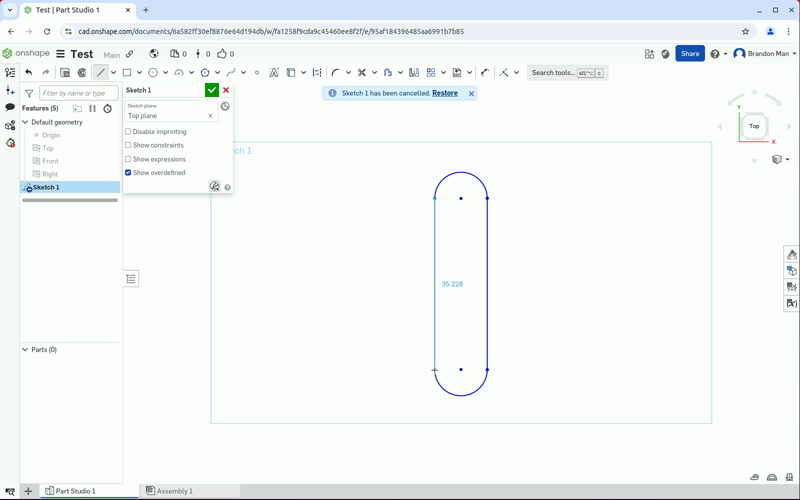
key_up(shift)
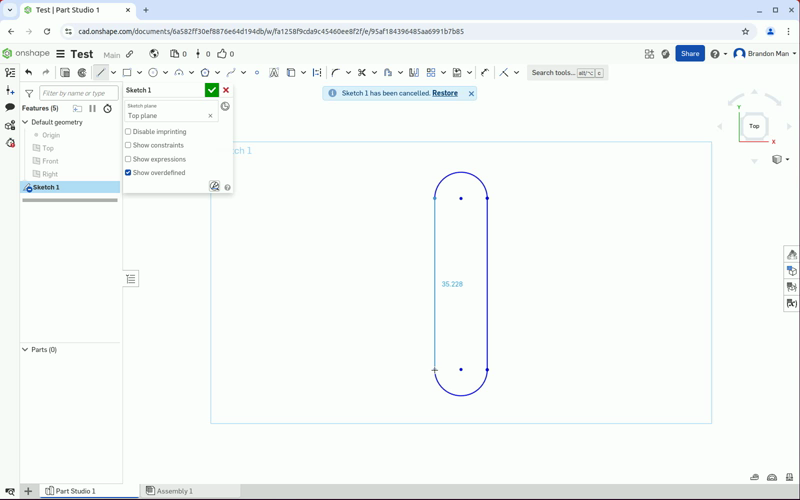
click(434, 369)
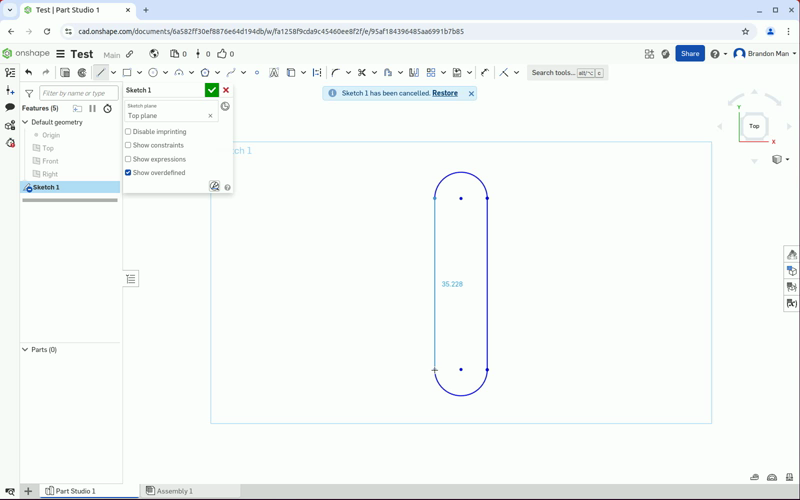
key(esc)
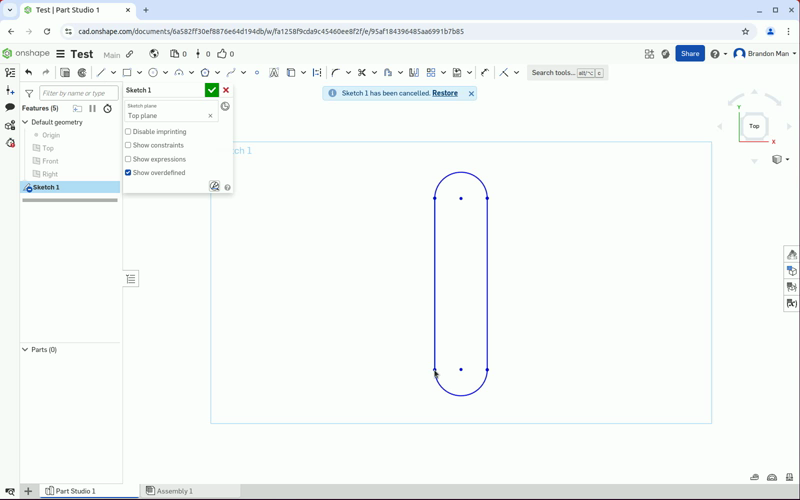
key(c)
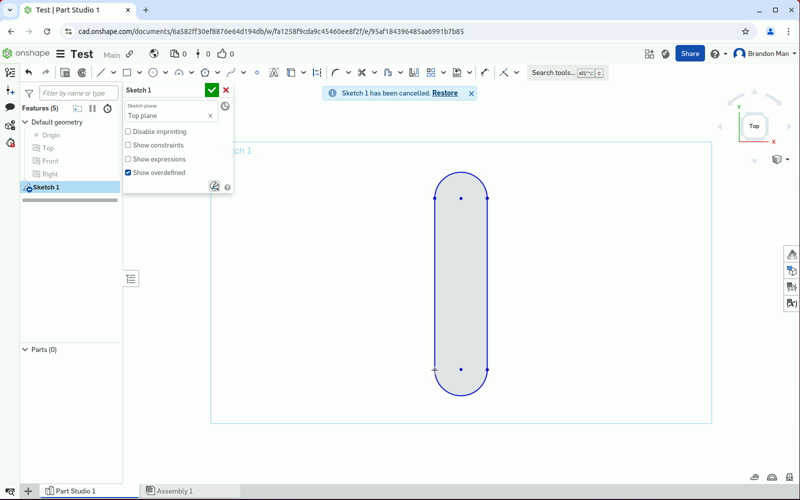
key_down(shift)
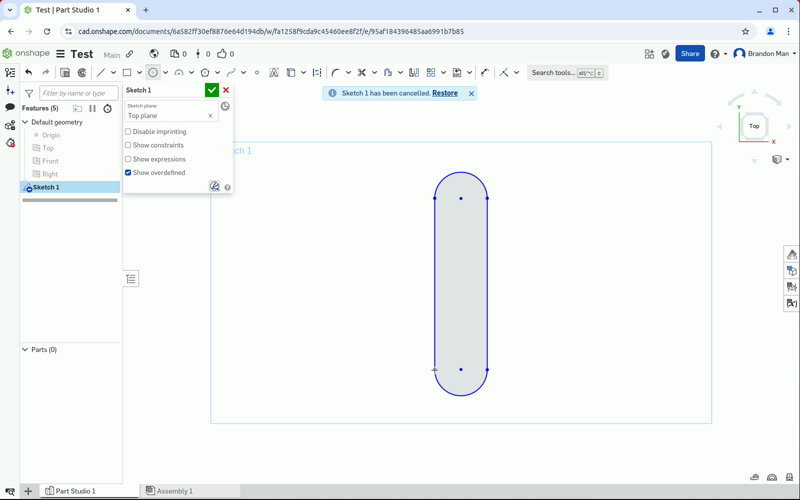
mouse_move(461, 369)
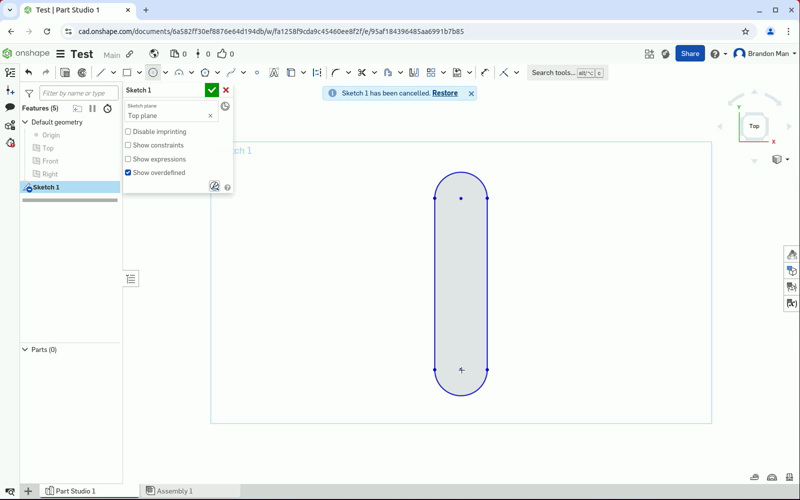
scroll(6)
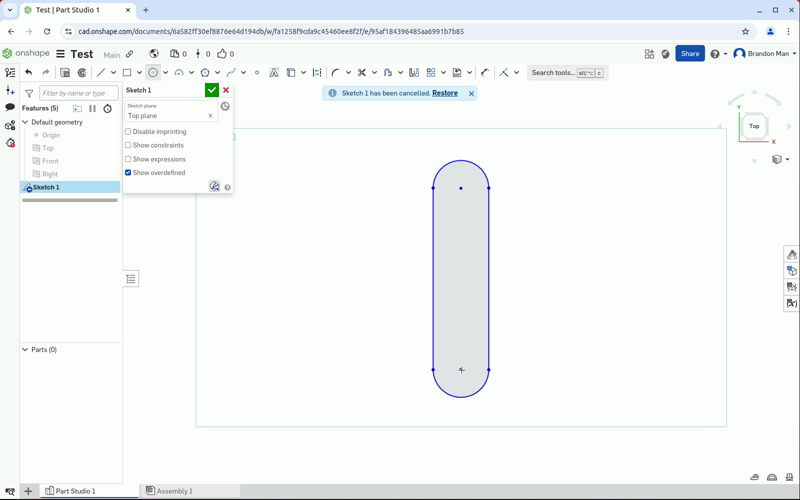
scroll(6)
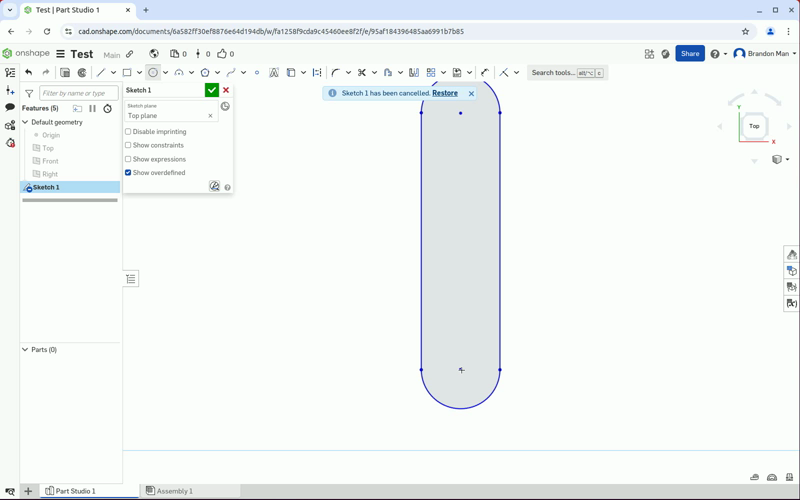
scroll(6)
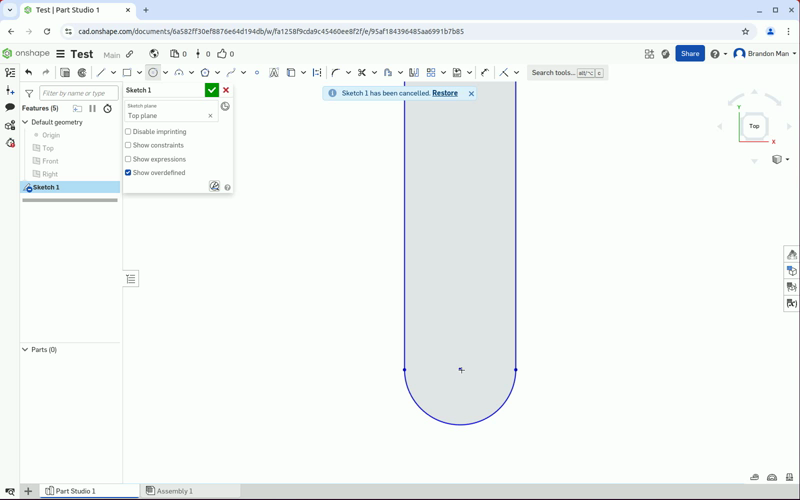
scroll(6)
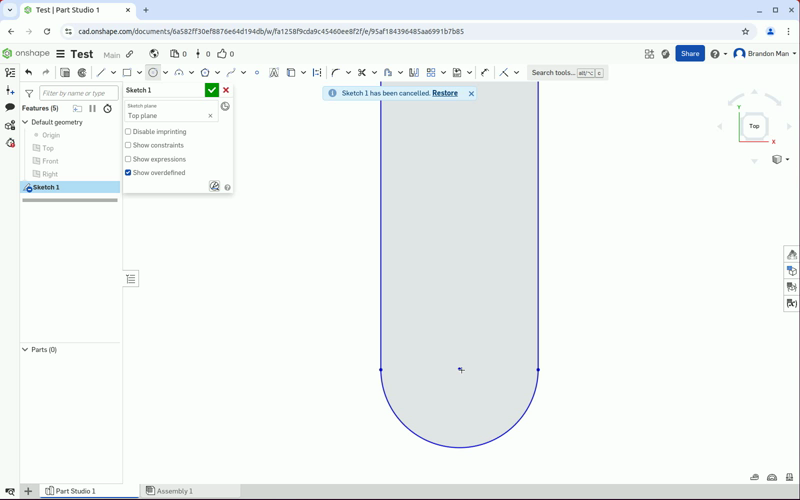
scroll(6)
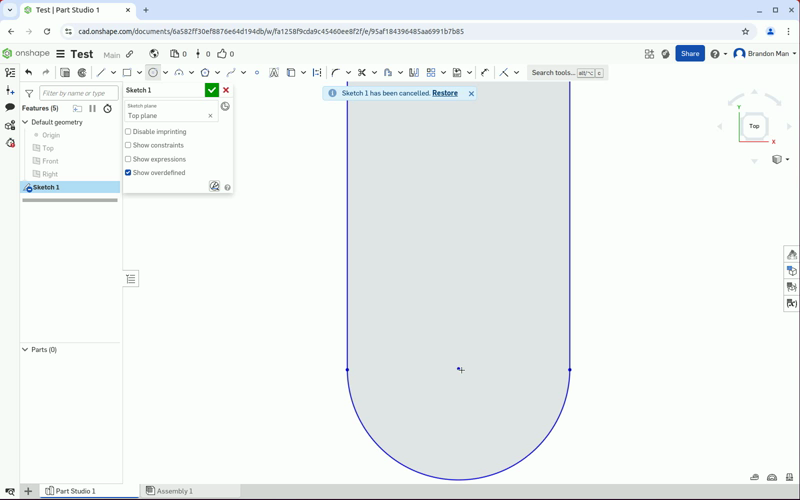
scroll(6)
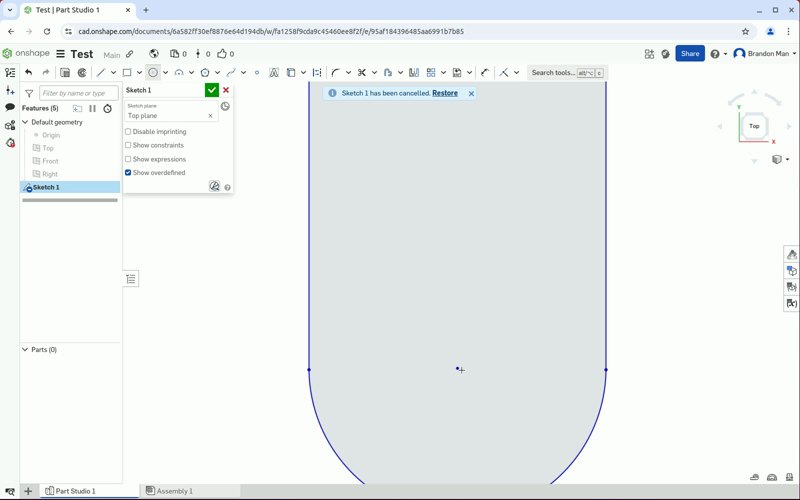
scroll(6)
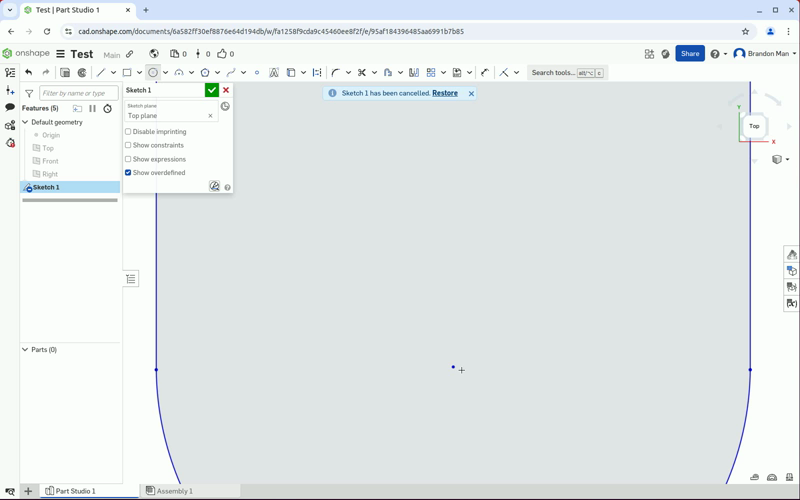
click(461, 369)
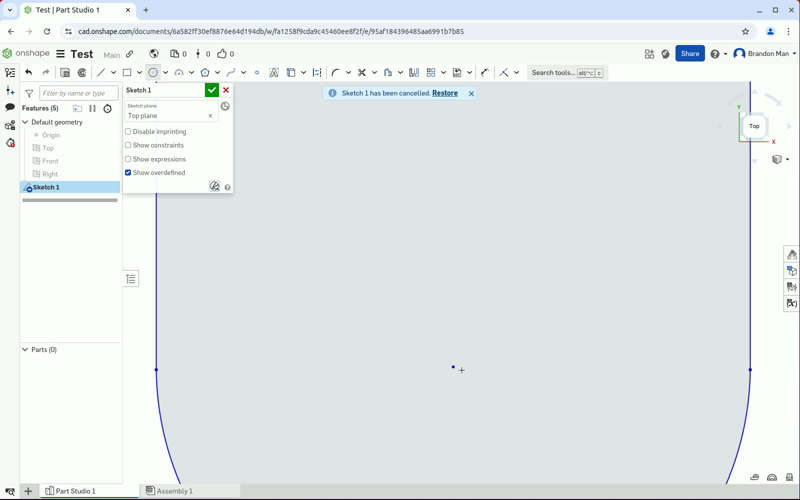
scroll(-6)
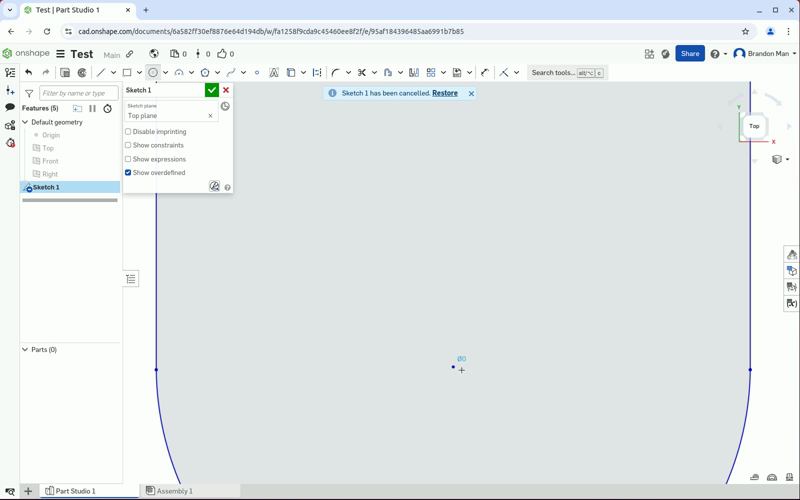
scroll(-6)
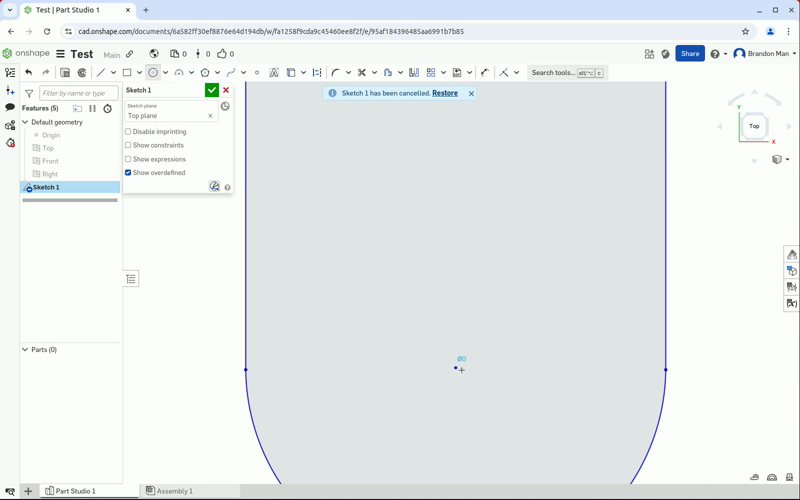
scroll(-6)
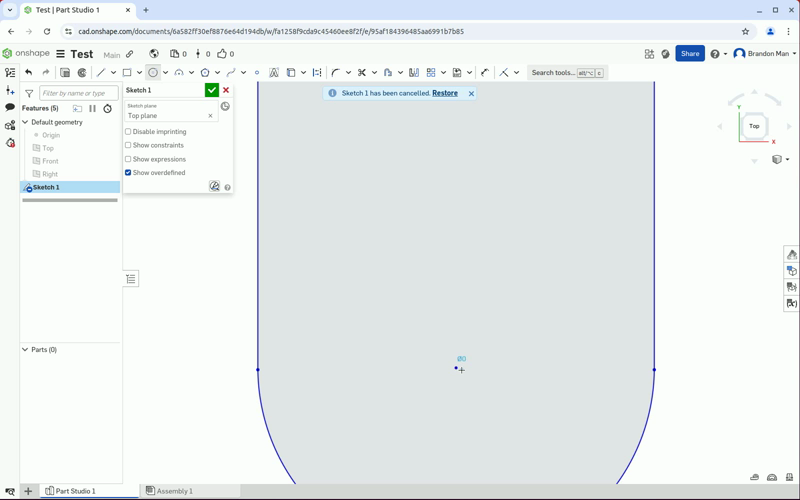
scroll(-6)
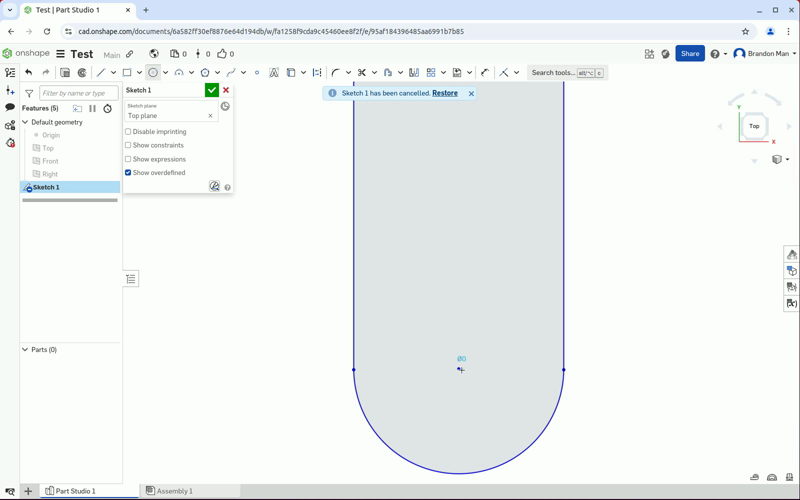
scroll(-6)
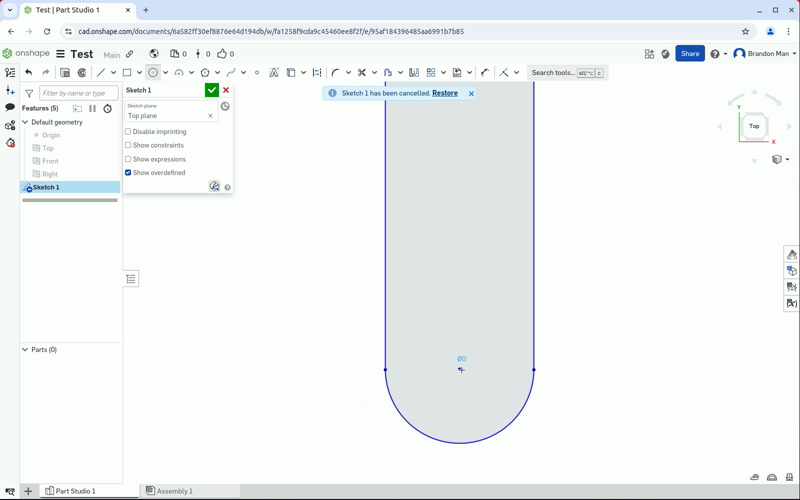
scroll(-6)
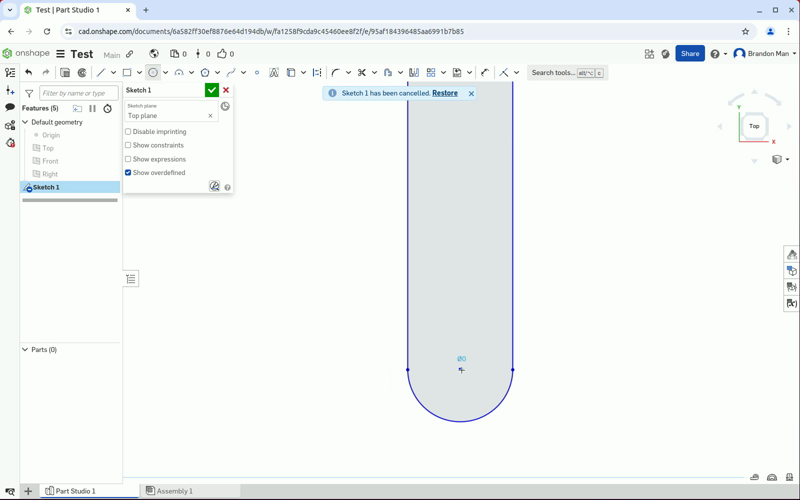
scroll(-6)
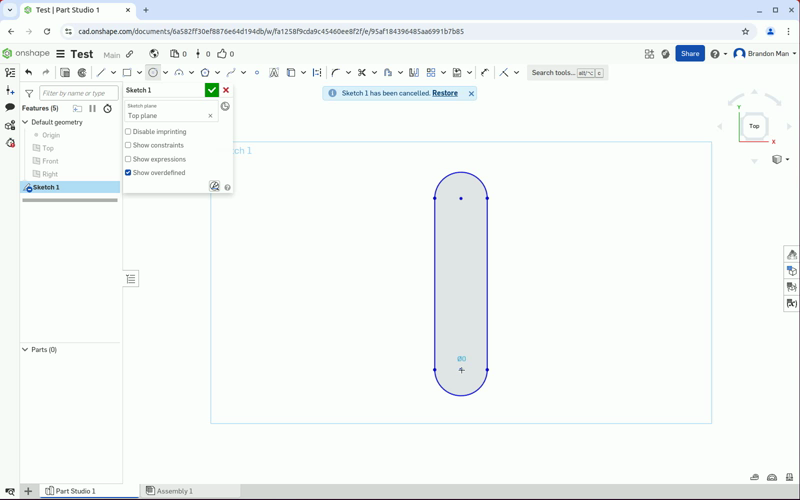
key_up(shift)
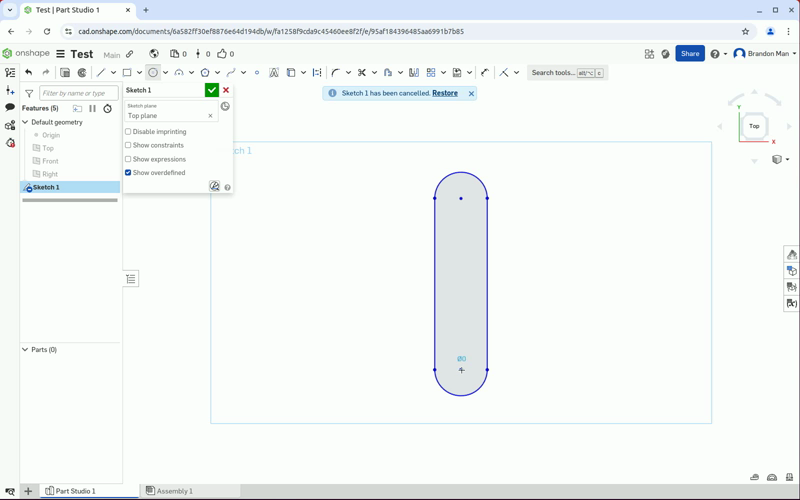
mouse_move(474, 369)
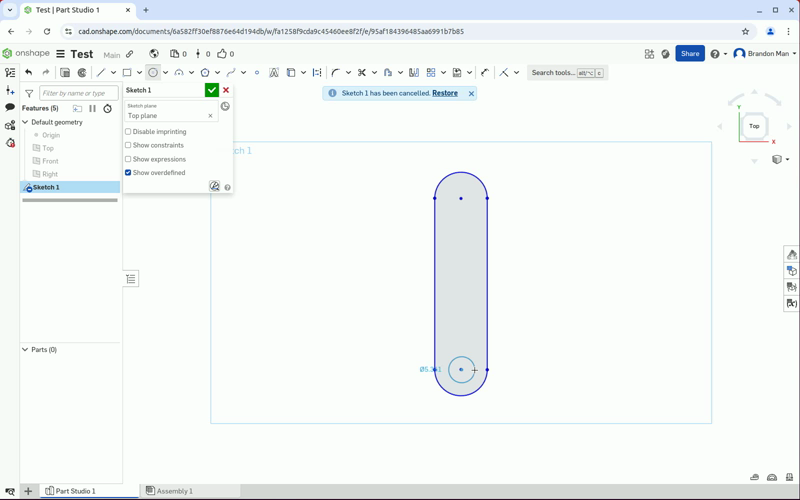
click(474, 369)
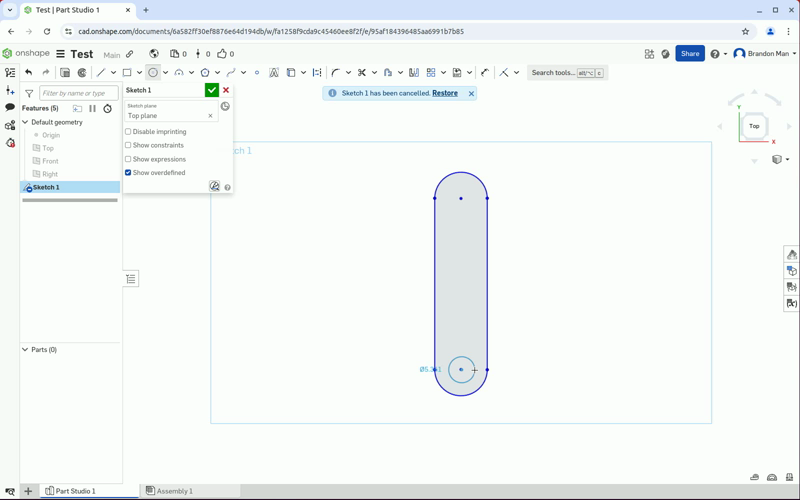
key(esc)
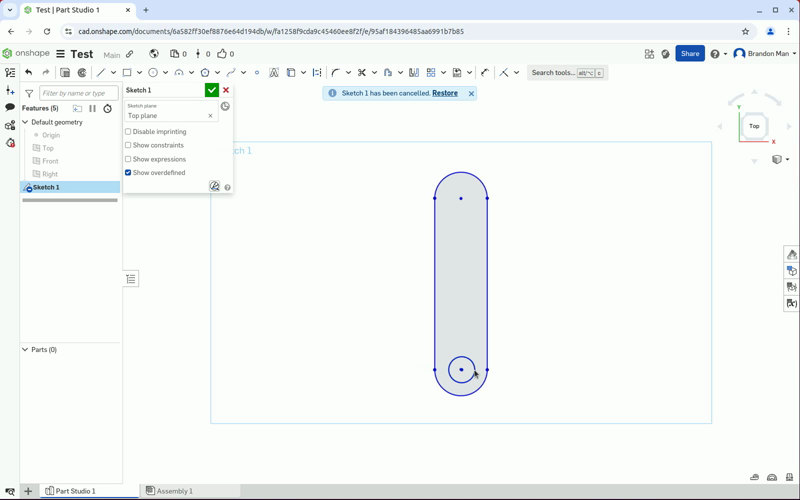
key(c)
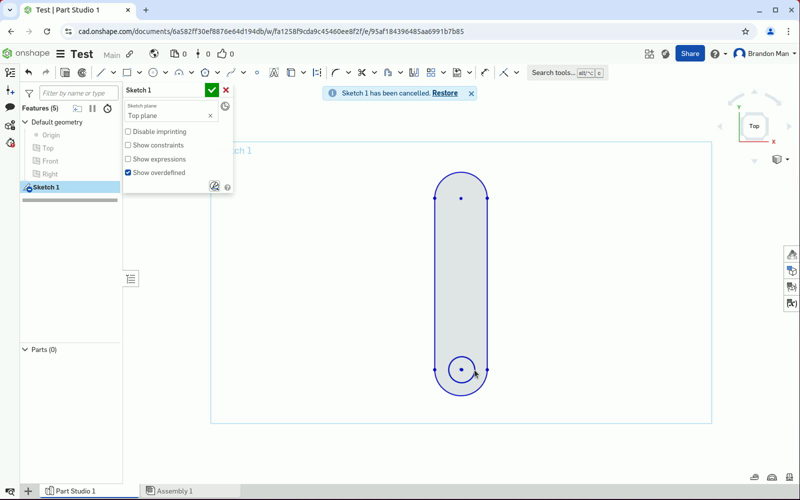
key_down(shift)
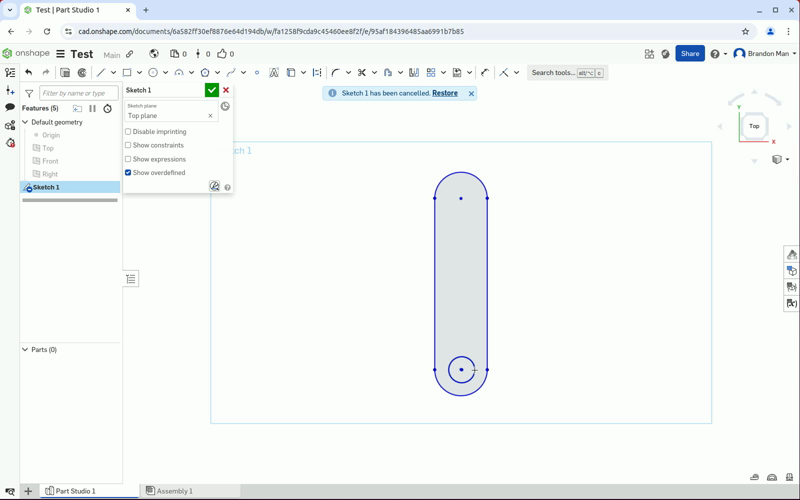
mouse_move(461, 198)
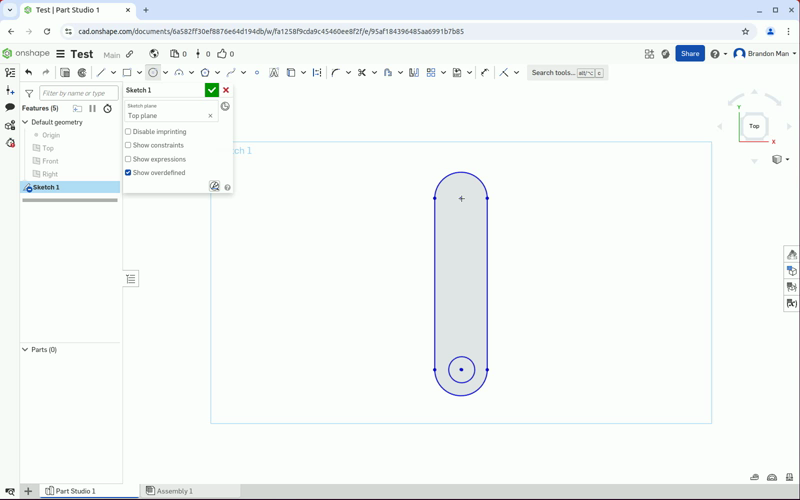
scroll(6)
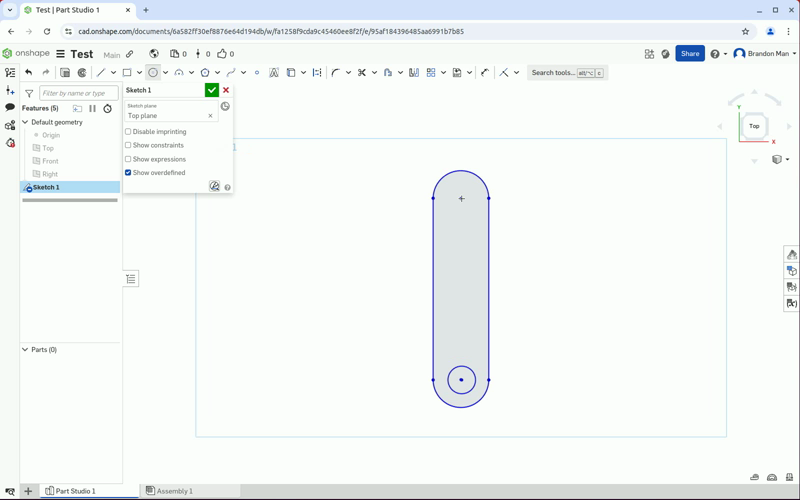
scroll(6)
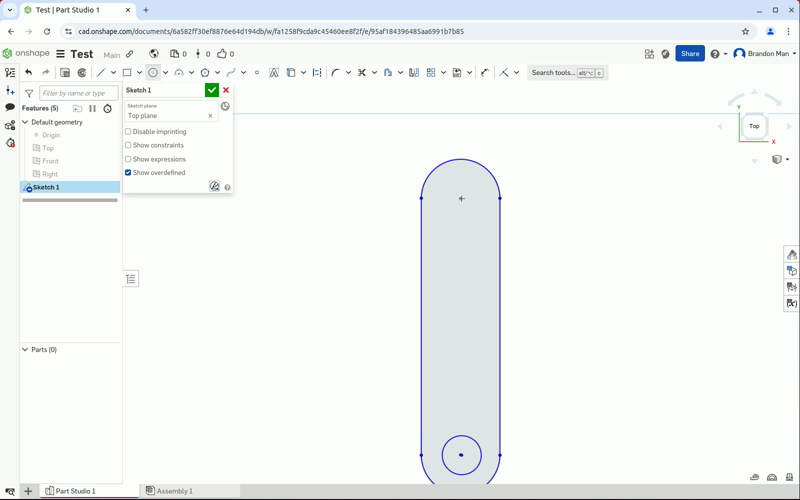
scroll(6)
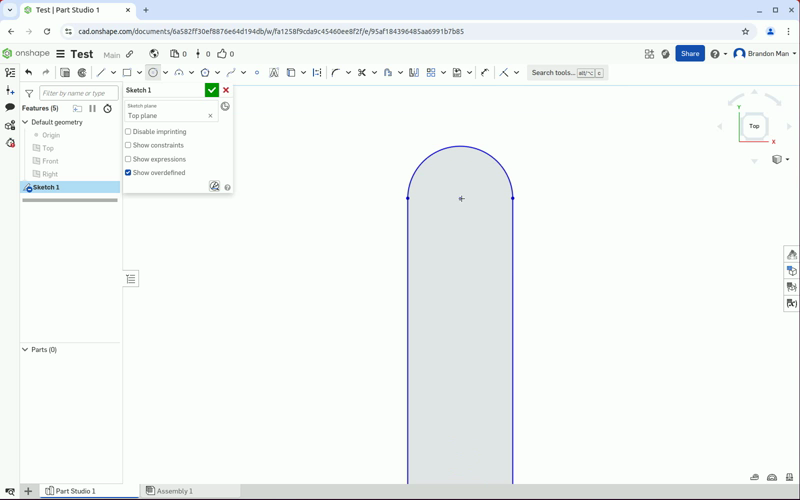
scroll(6)
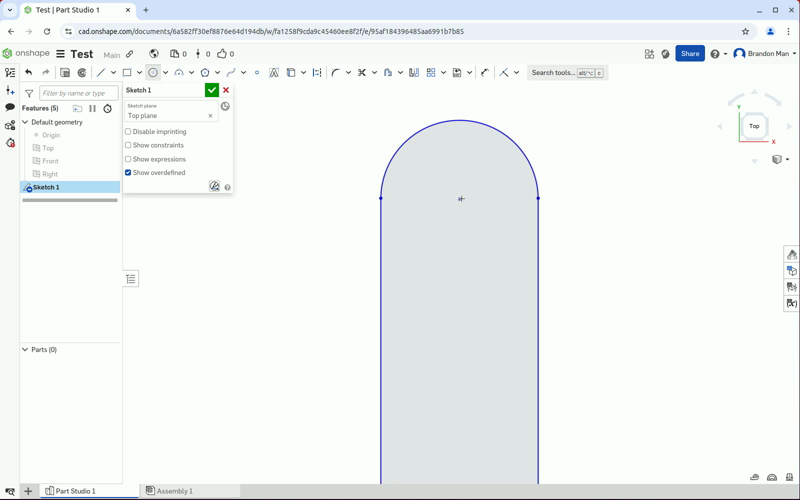
scroll(6)
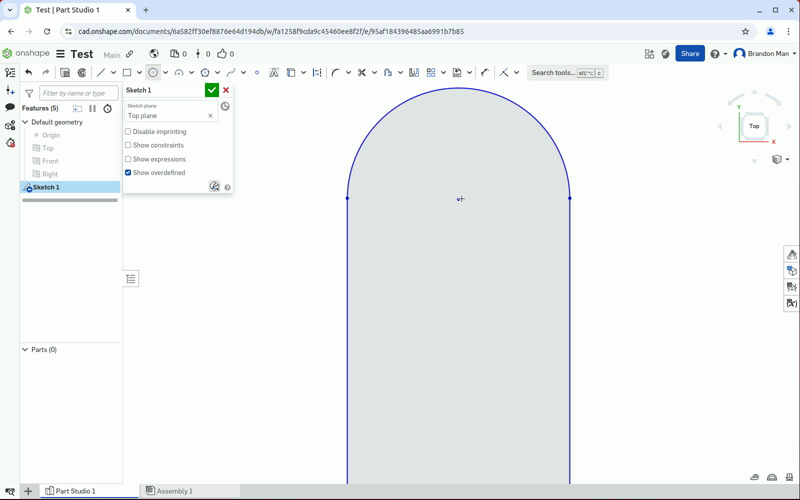
scroll(6)
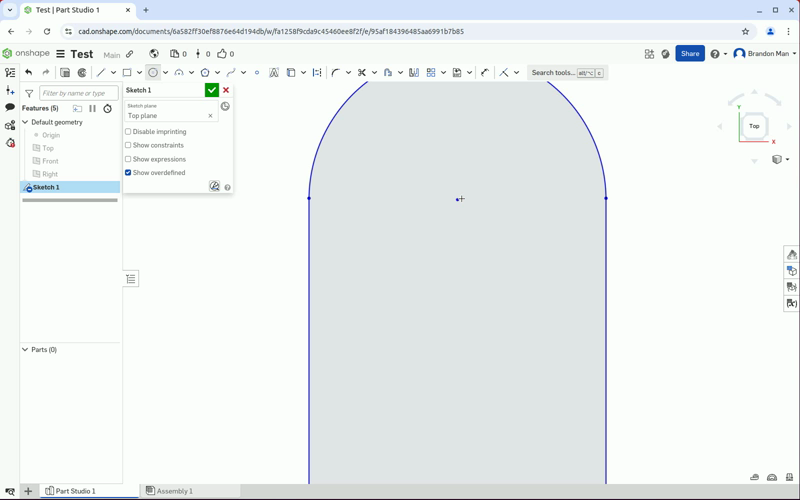
scroll(6)
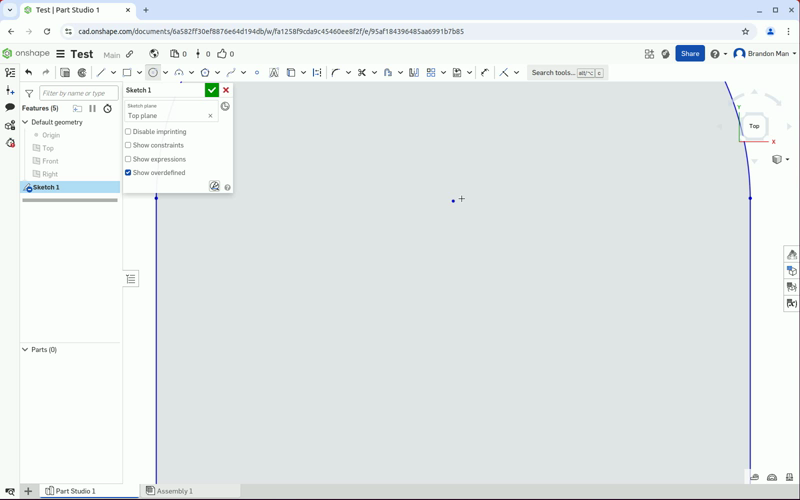
click(461, 198)
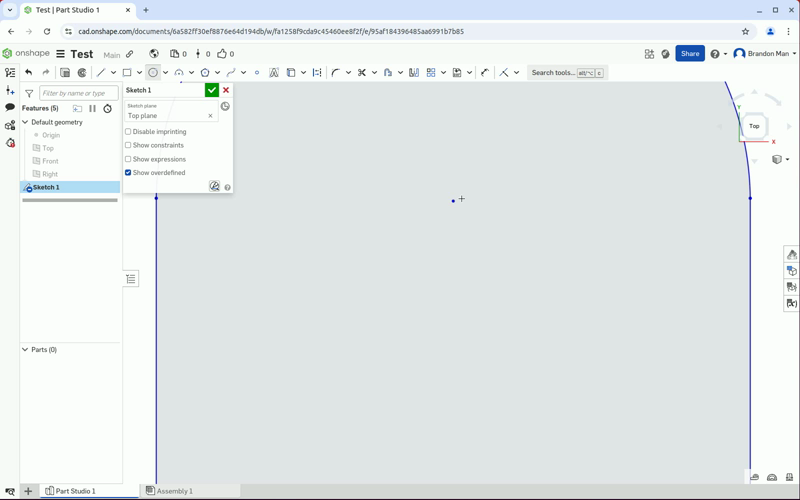
scroll(-6)
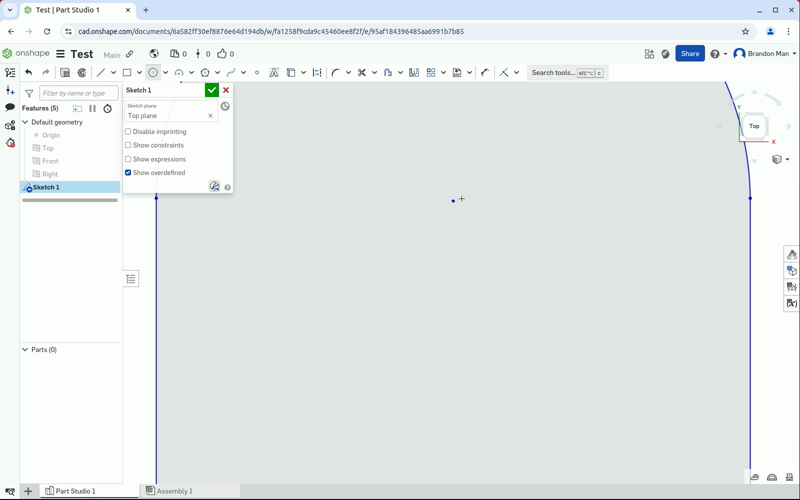
scroll(-6)
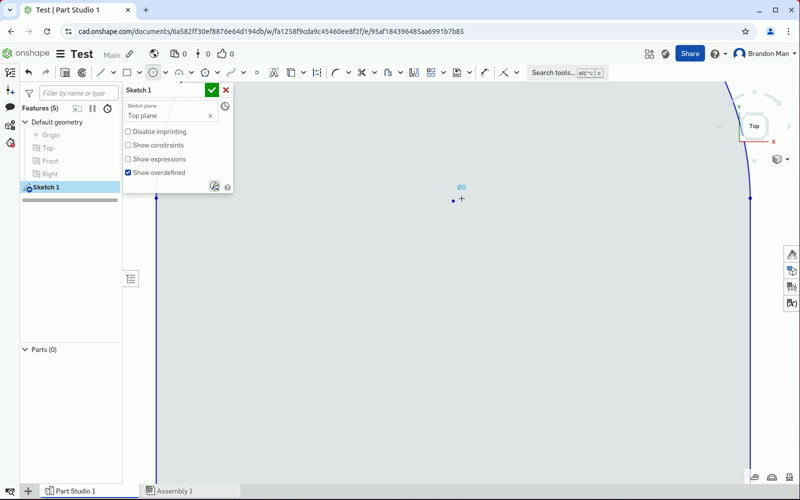
scroll(-6)
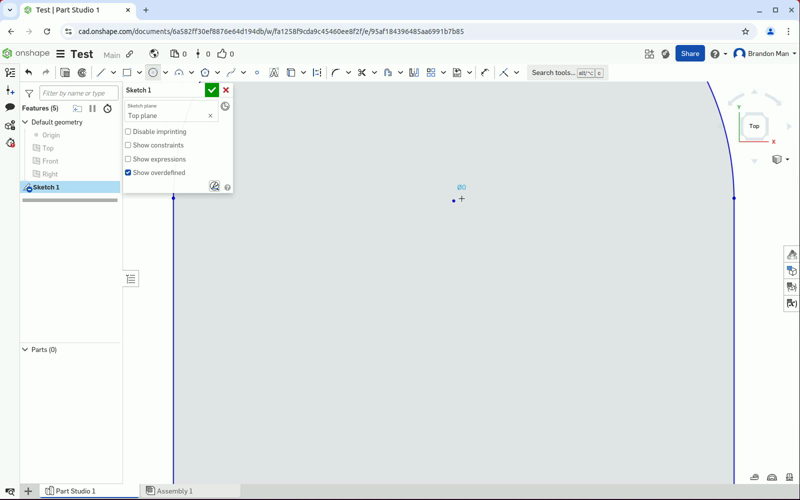
scroll(-6)
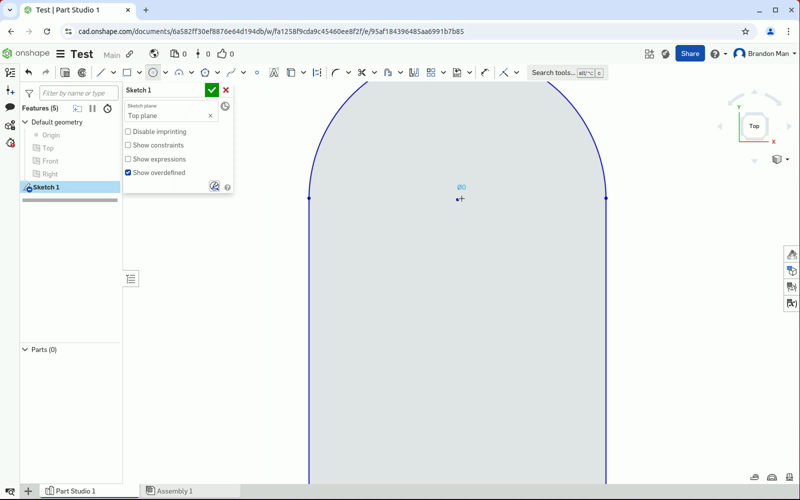
scroll(-6)
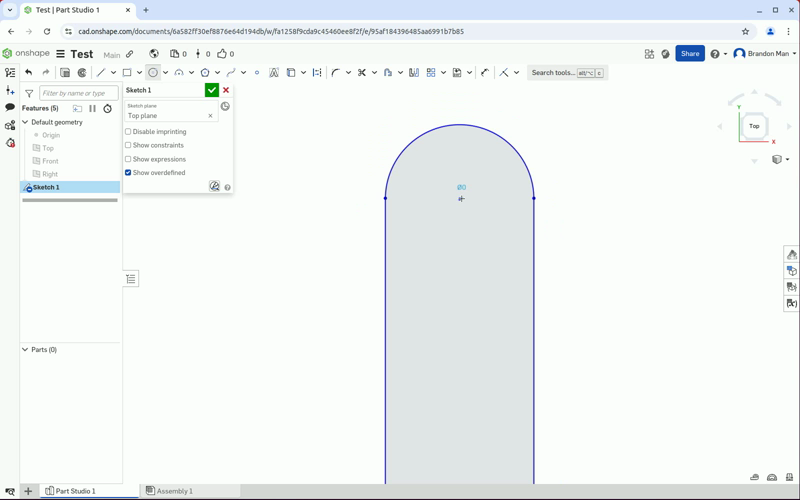
scroll(-6)
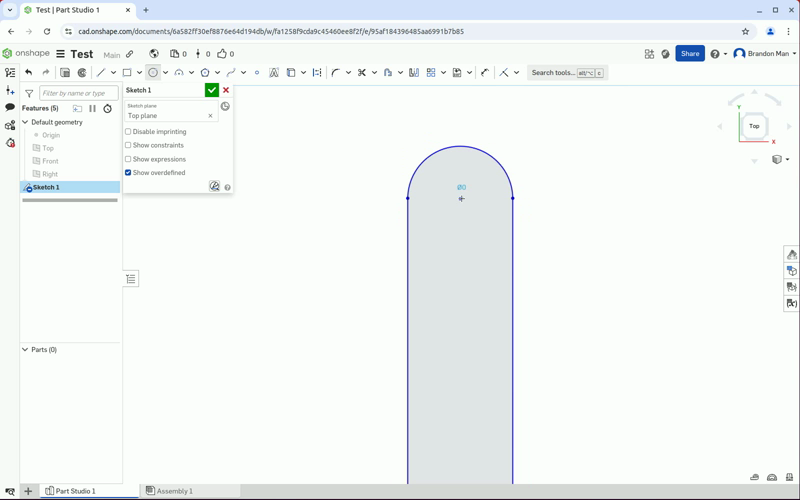
scroll(-6)
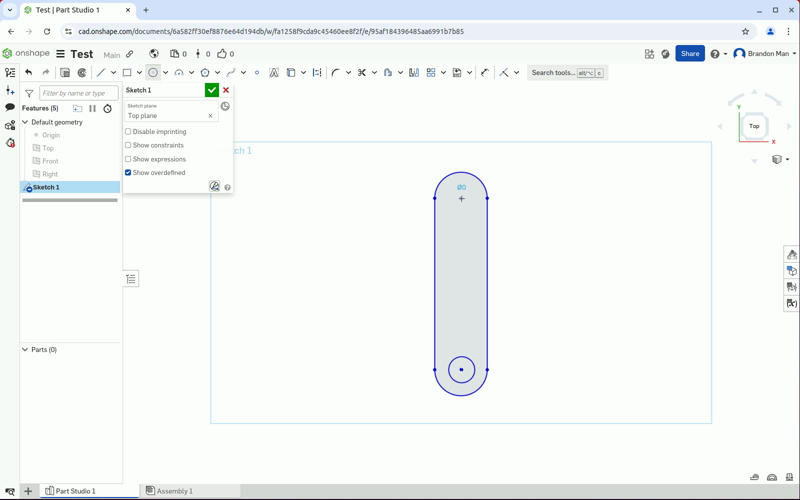
key_up(shift)
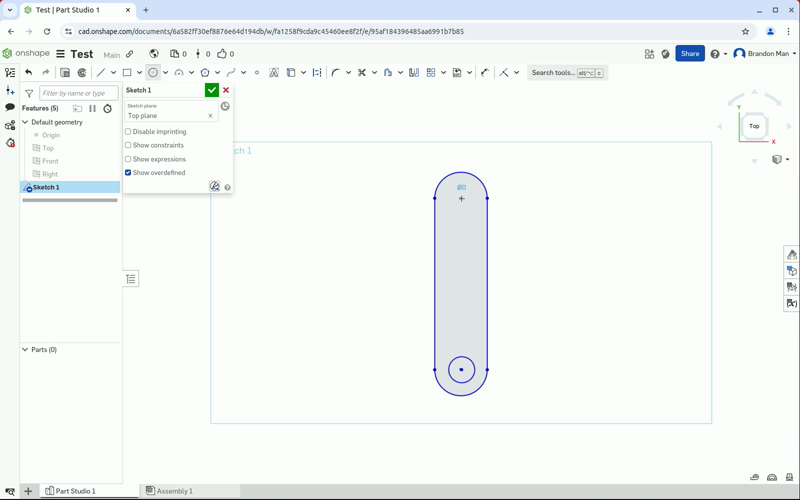
mouse_move(474, 198)
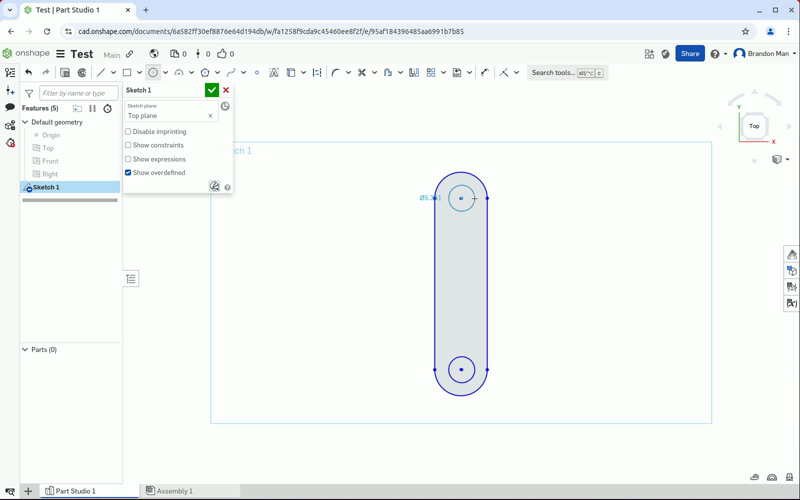
click(474, 198)
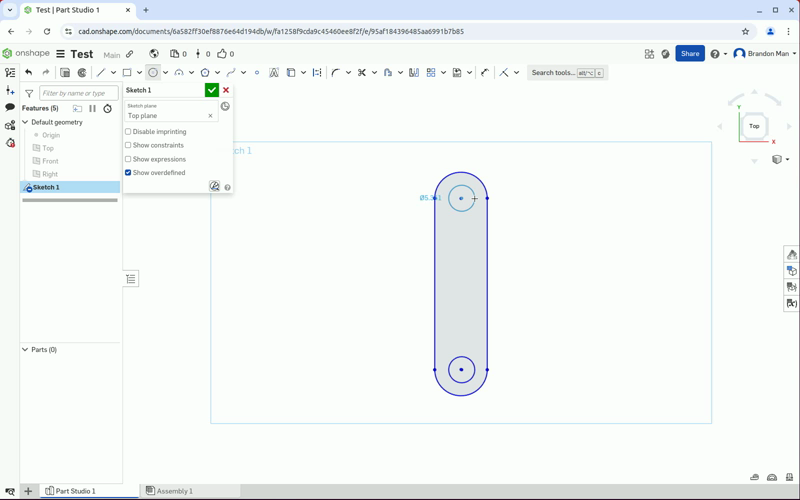
key(esc)
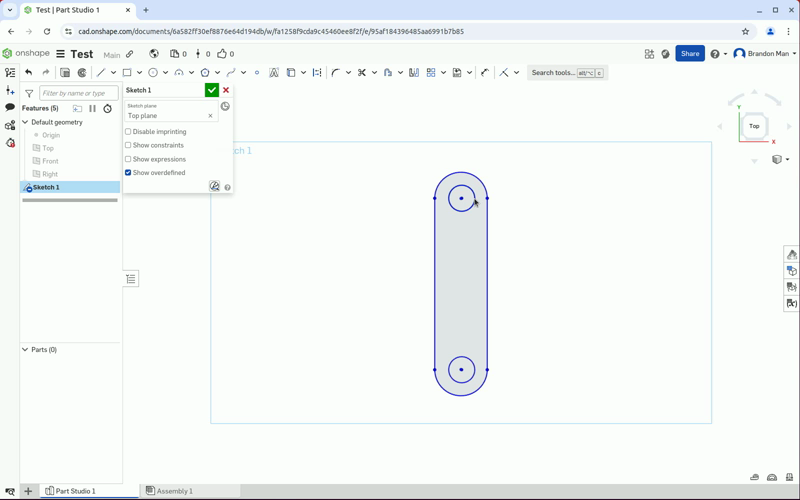
mouse_move(446, 336)
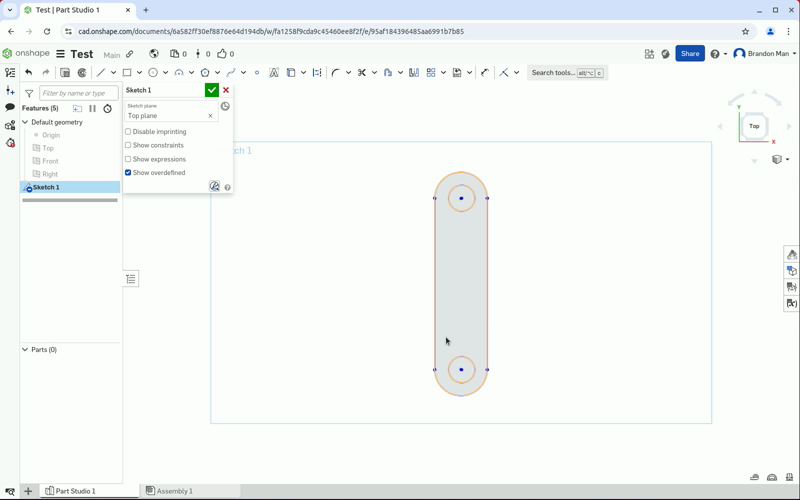
click(446, 336)
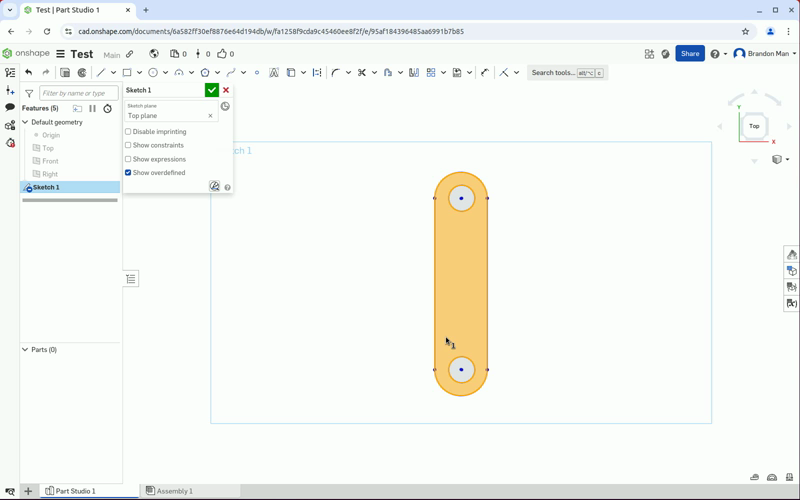
mouse_move(73, 352)
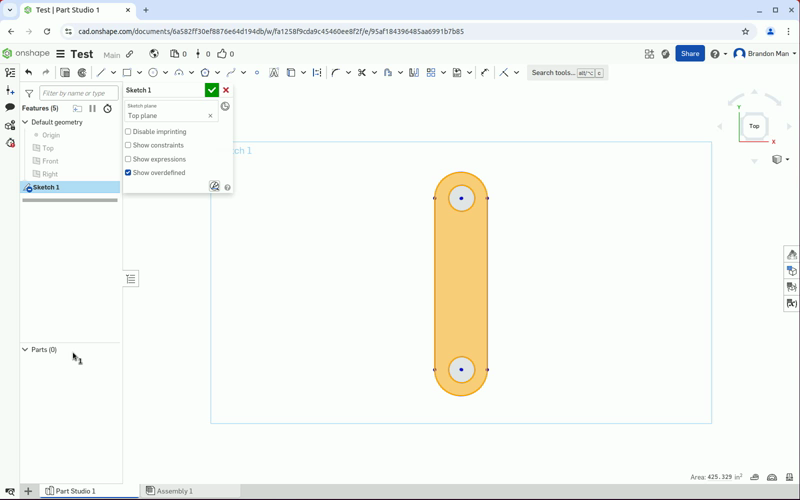
key(shift+y)
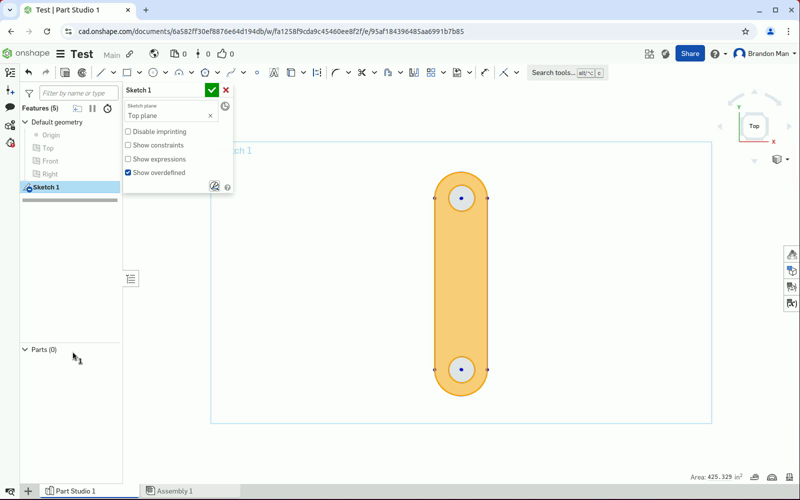
key(shift+e)
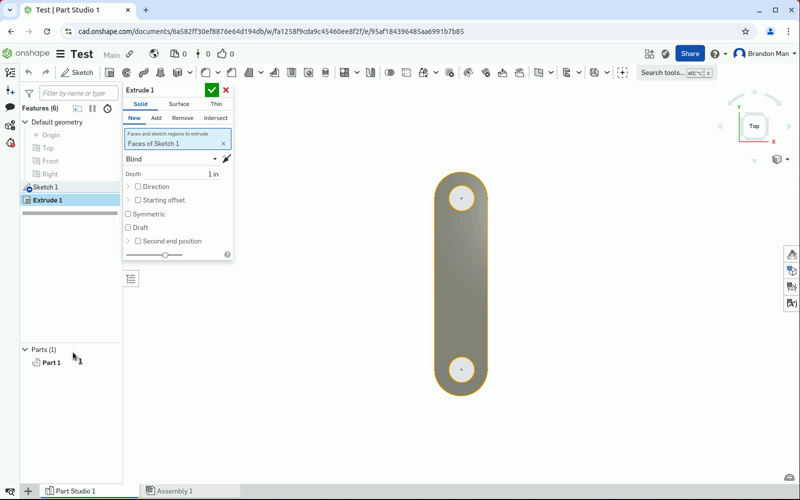
mouse_move(143, 106)
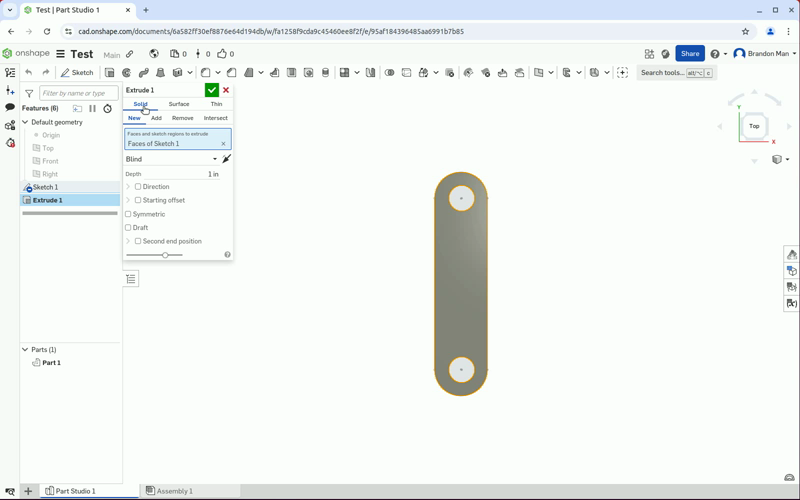
click(143, 106)
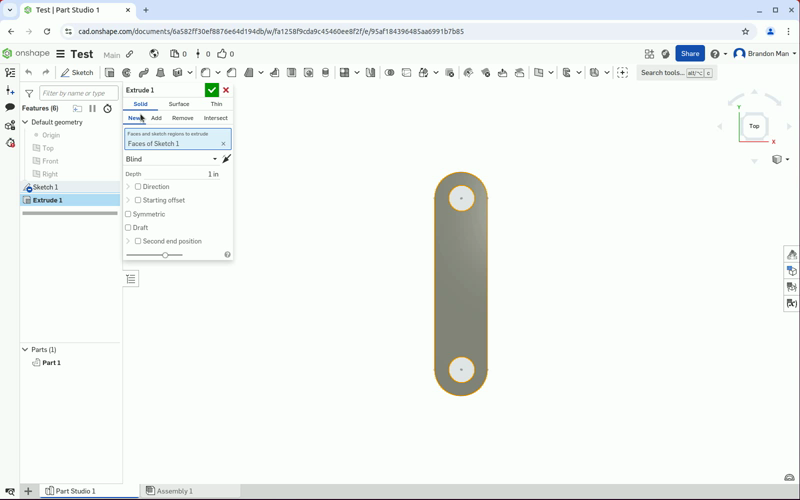
mouse_move(137, 120)
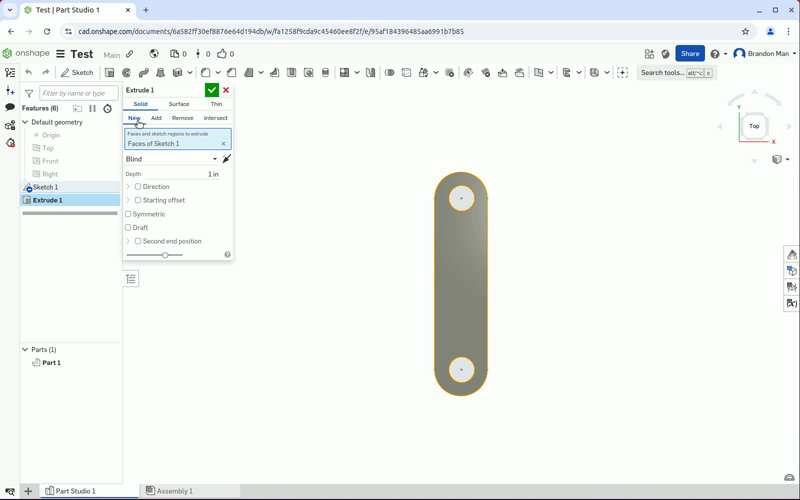
click(137, 120)
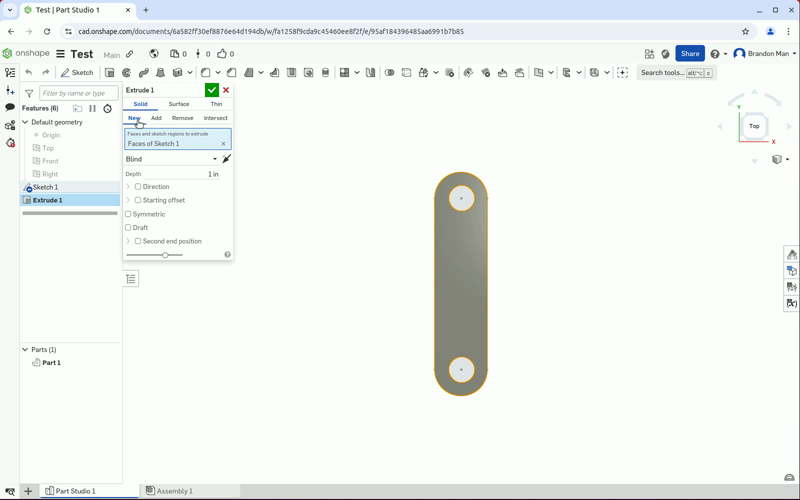
key(tab, 4)
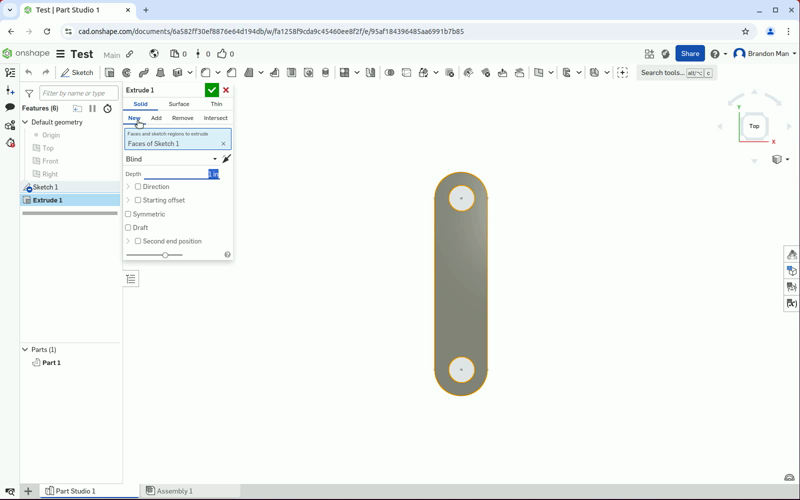
text(5.296)
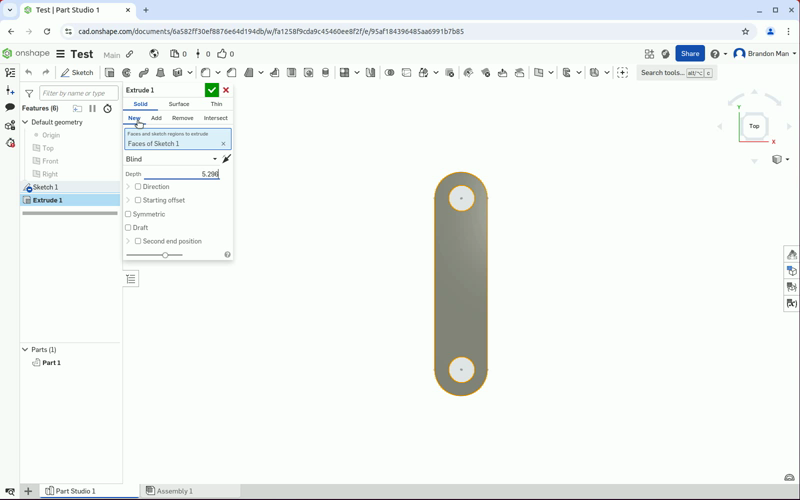
key(enter)
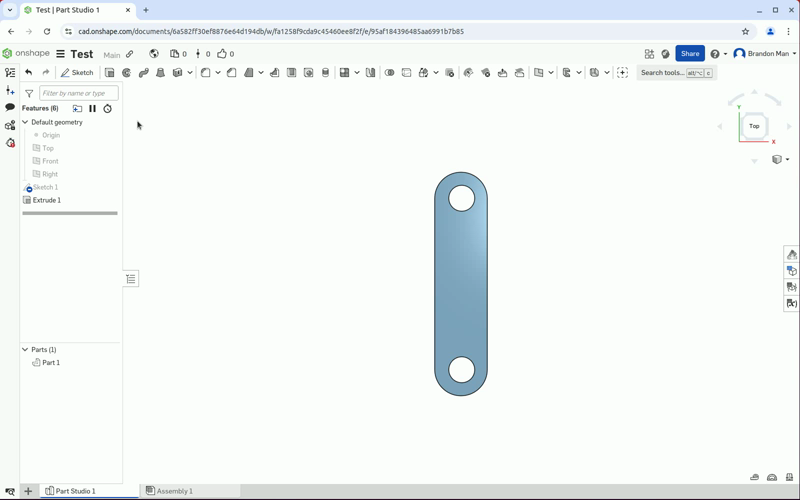
key(shift+h)
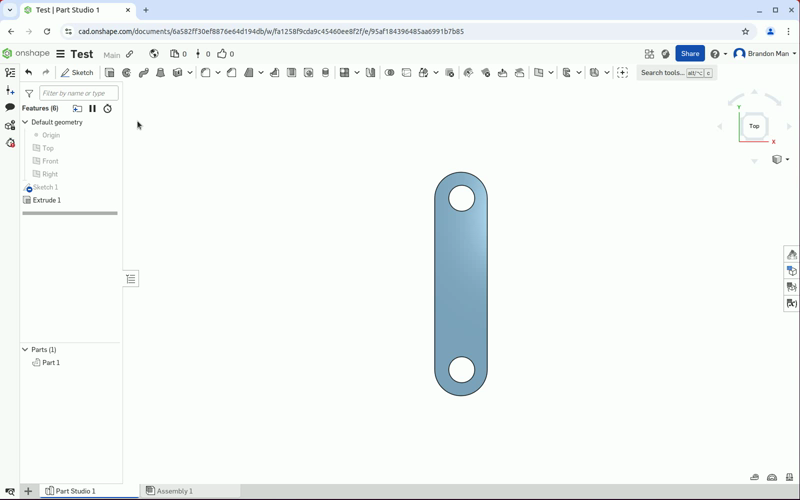
key(shift+h)
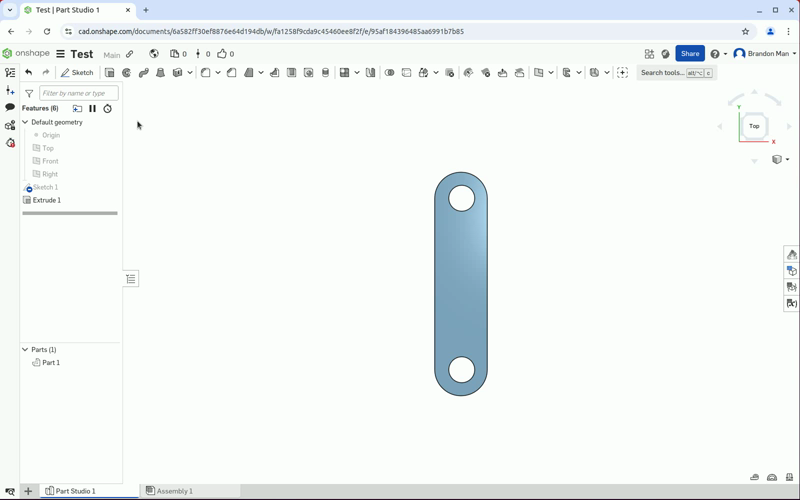
mouse_move(73, 189)
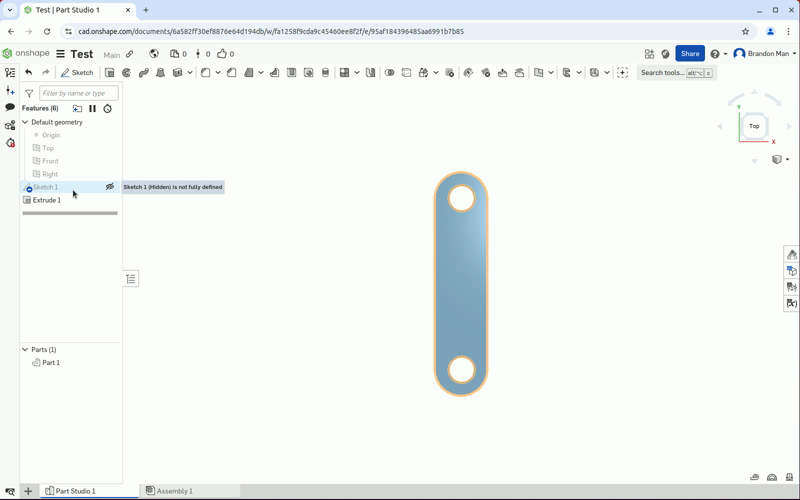
click(73, 189)
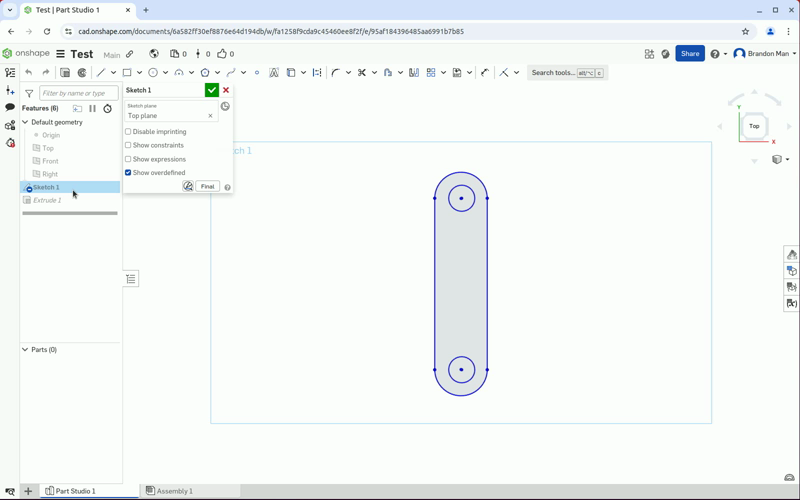
mouse_move(229, 92)
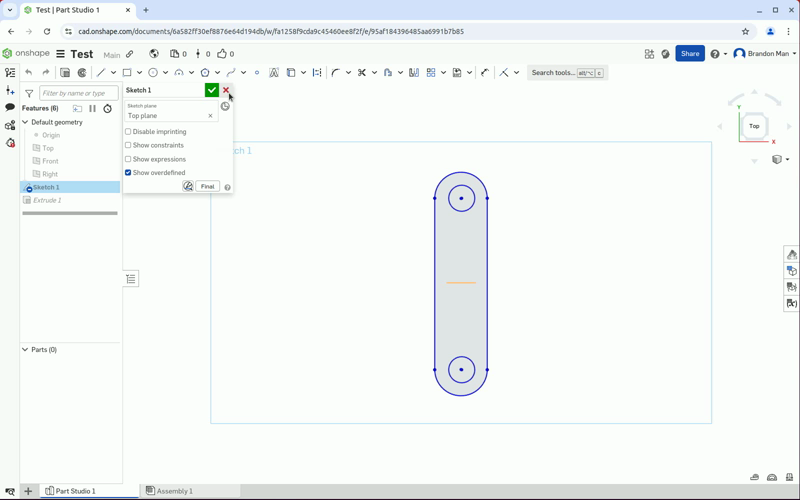
click(229, 92)
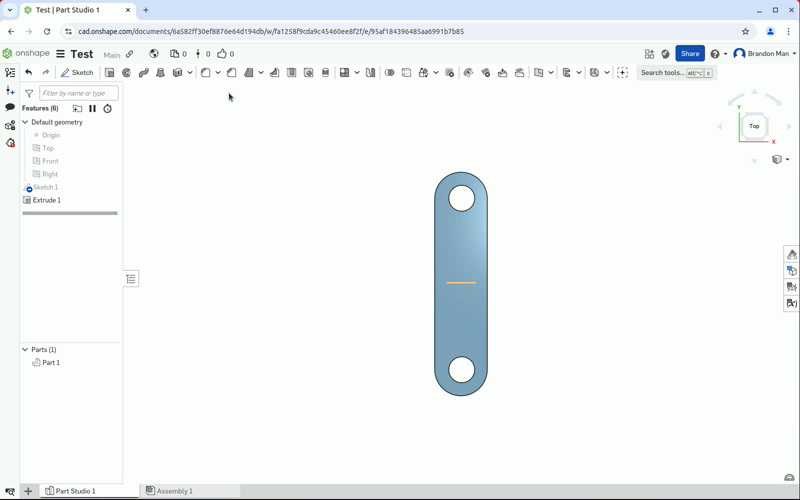
mouse_move(73, 352)
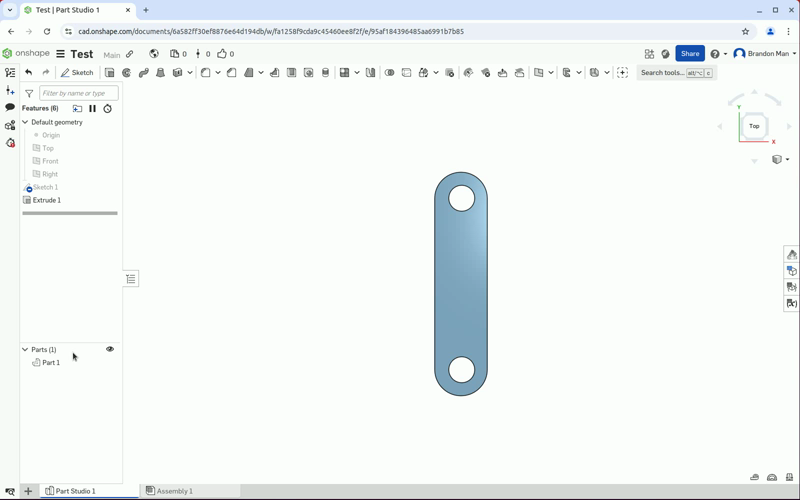
key(y)
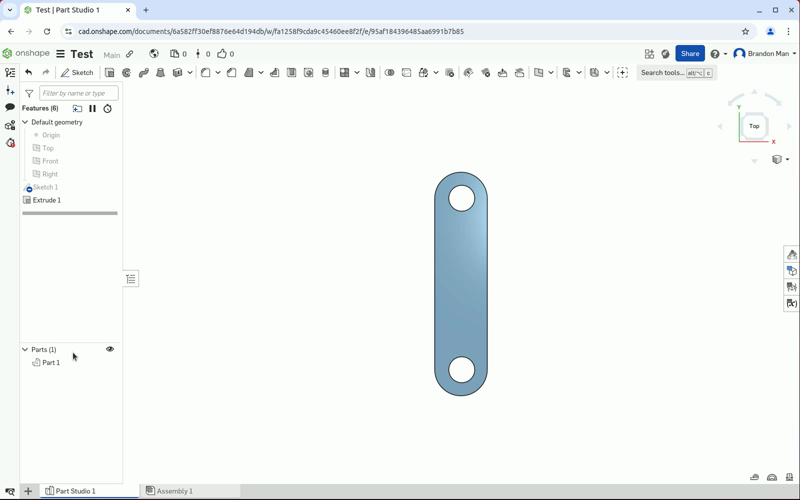
key(shift+p)
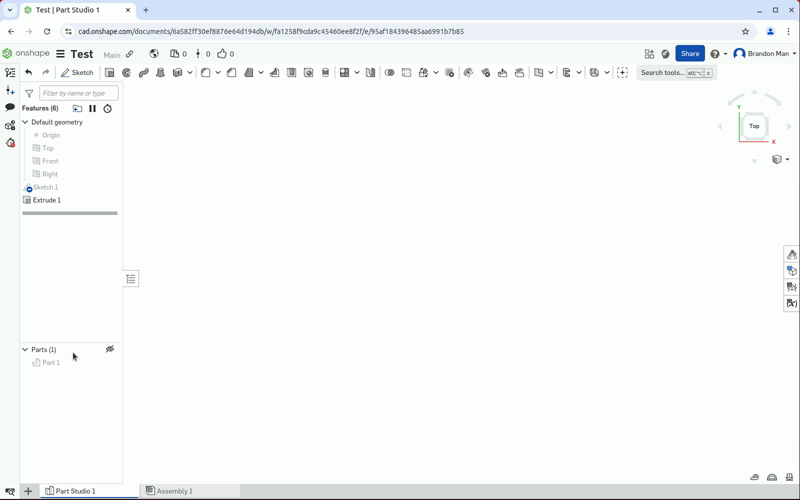
key(space)
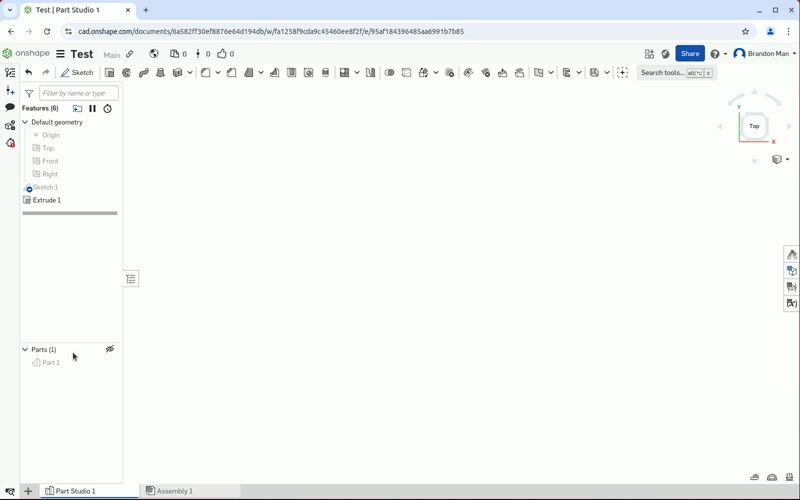
key_down(shift)
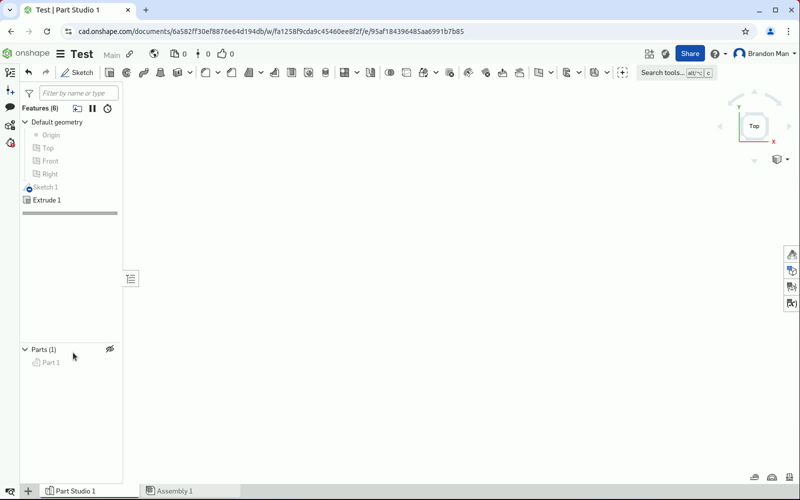
key(up)
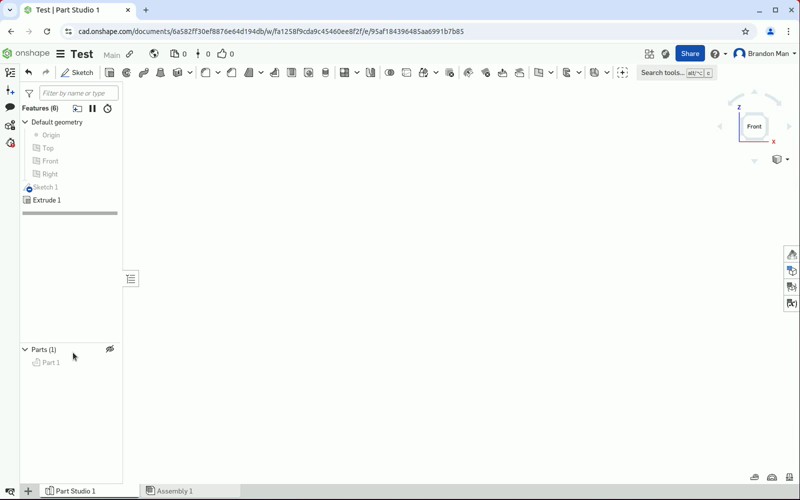
key_up(shift)
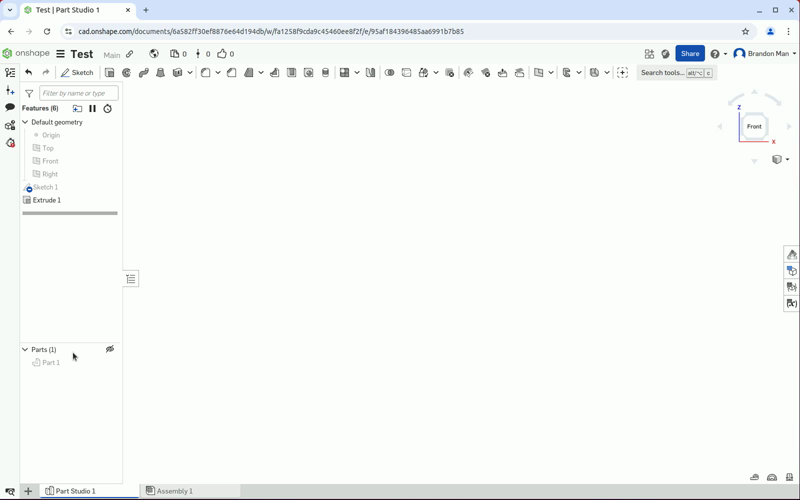
mouse_move(73, 352)
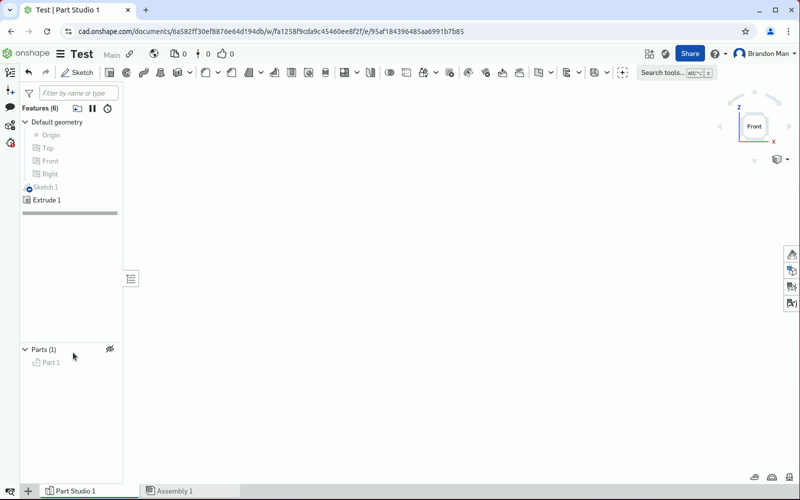
key(shift+y)
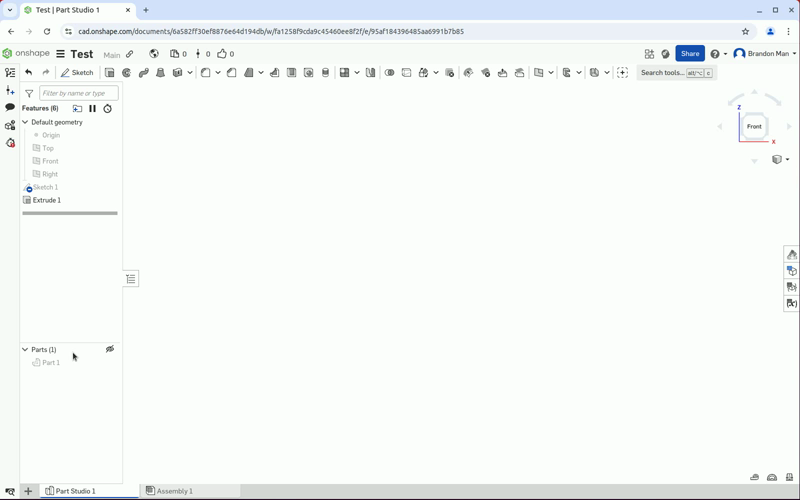
key(shift+s)
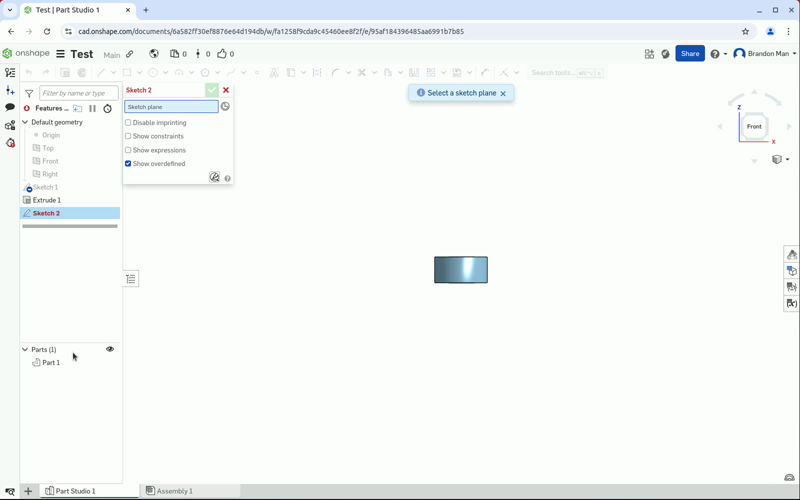
mouse_move(73, 163)
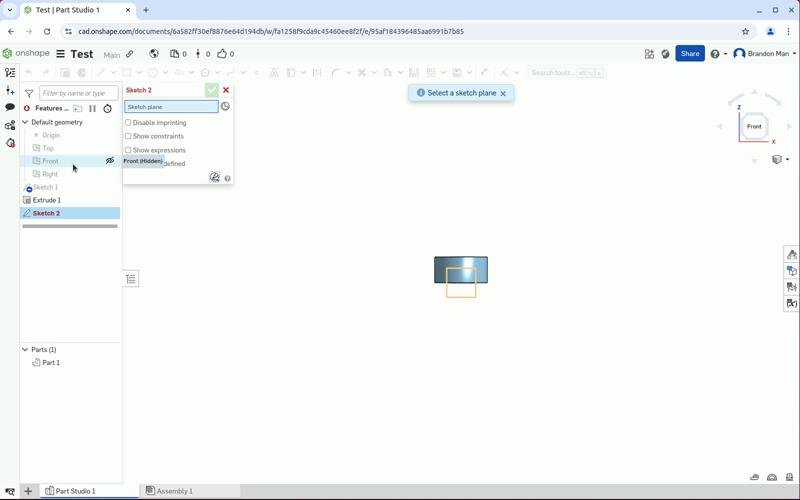
click(73, 163)
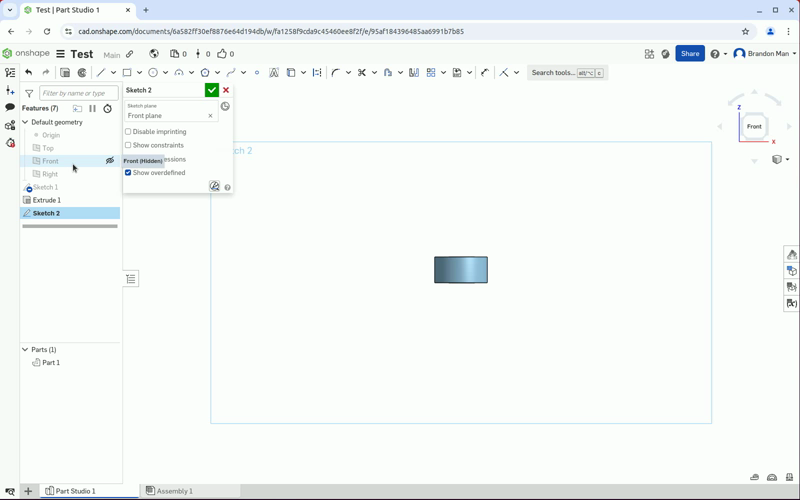
mouse_move(73, 352)
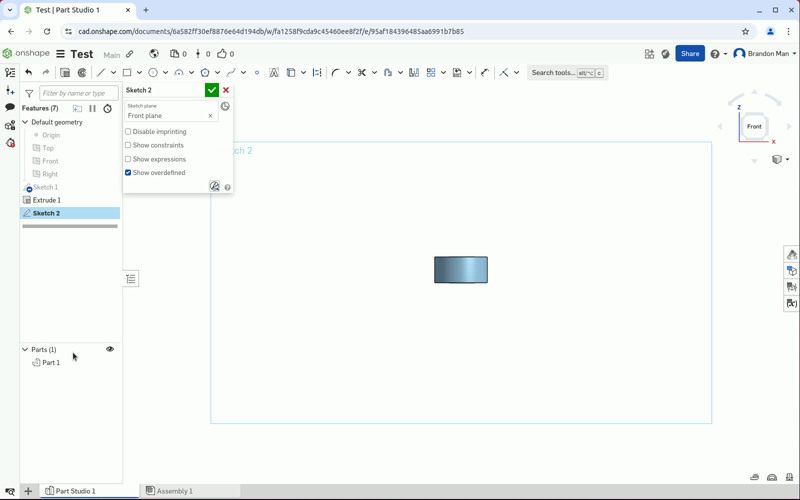
key(y)
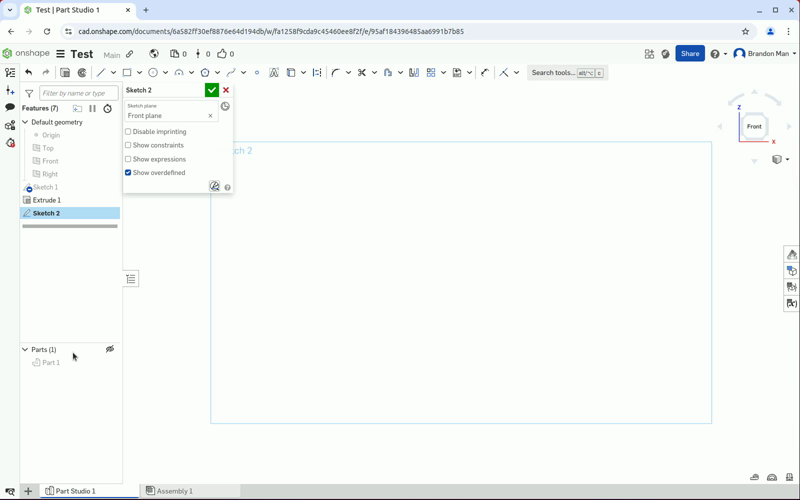
key(l)
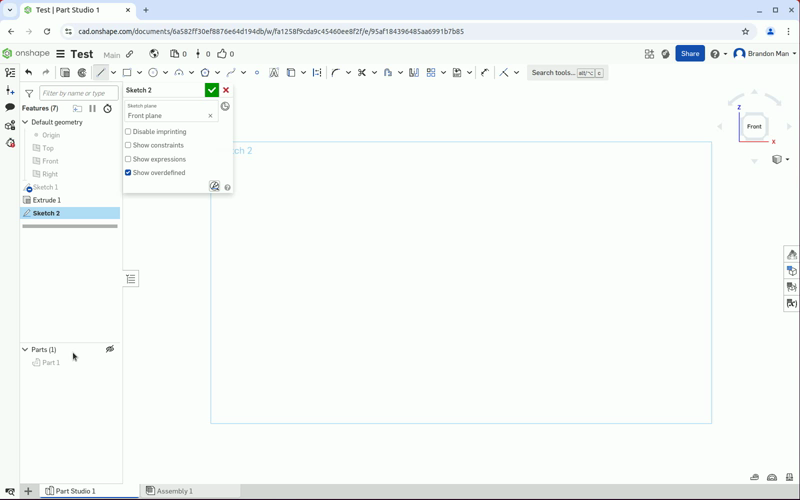
key_down(shift)
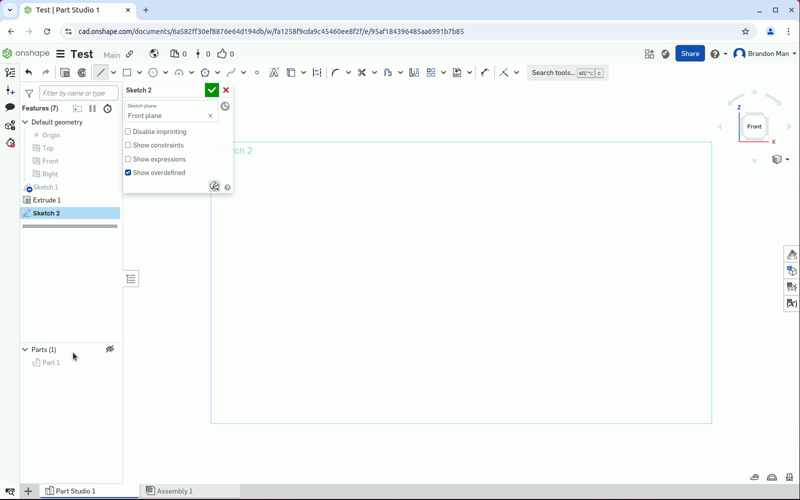
mouse_move(443, 258)
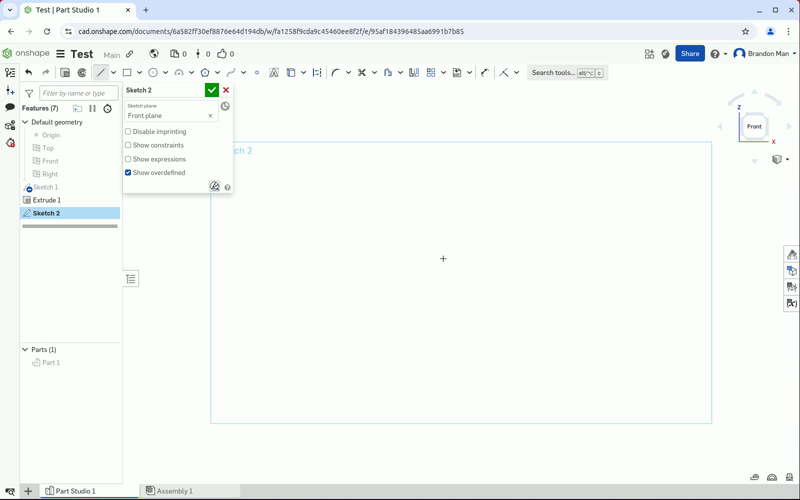
click(443, 258)
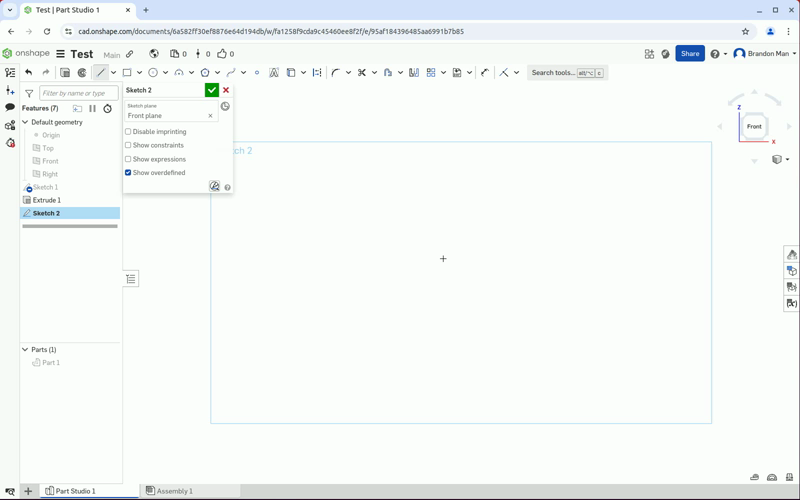
key_up(shift)
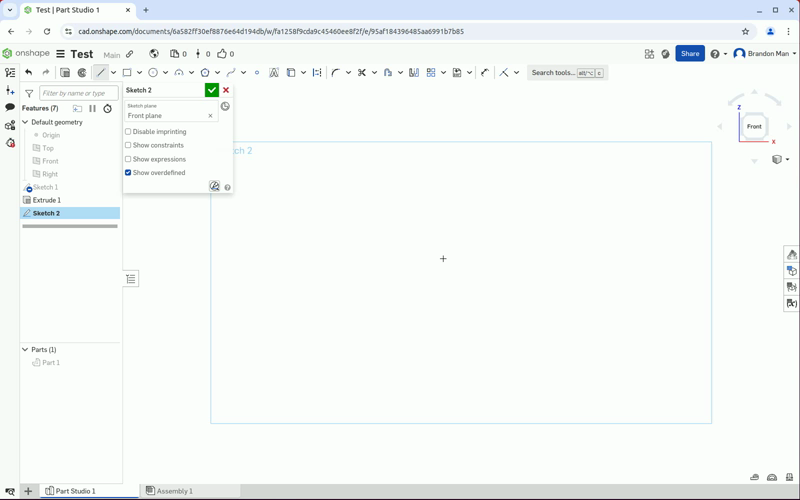
key_down(shift)
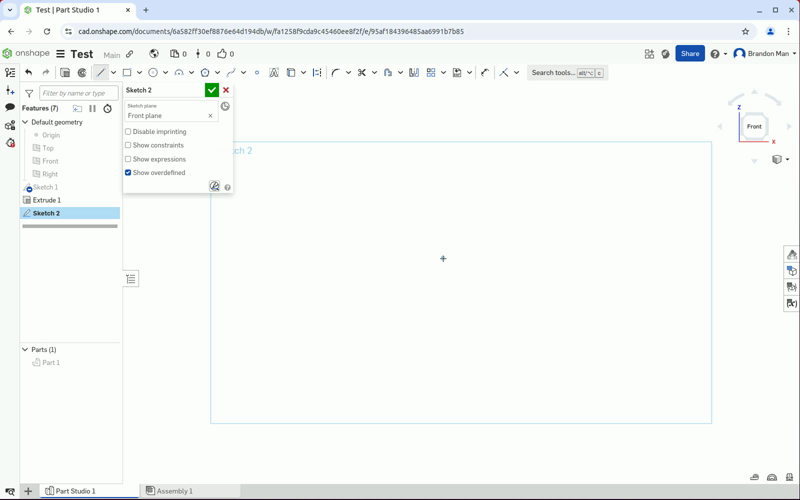
mouse_move(473, 258)
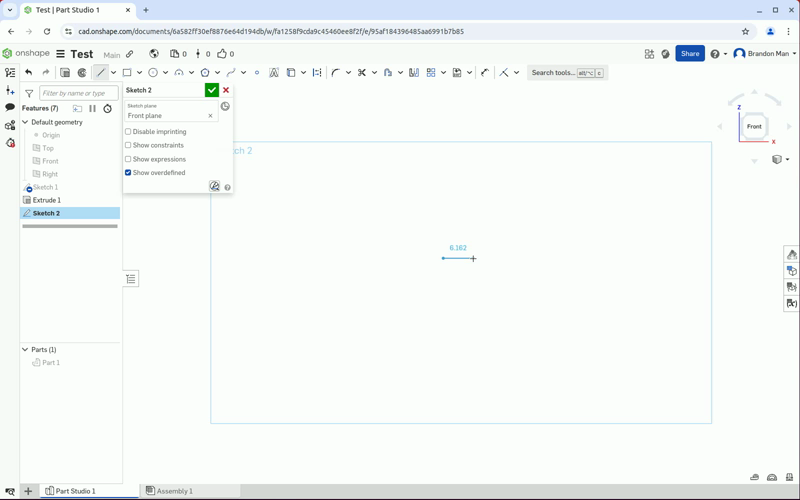
mouse_move(477, 258)
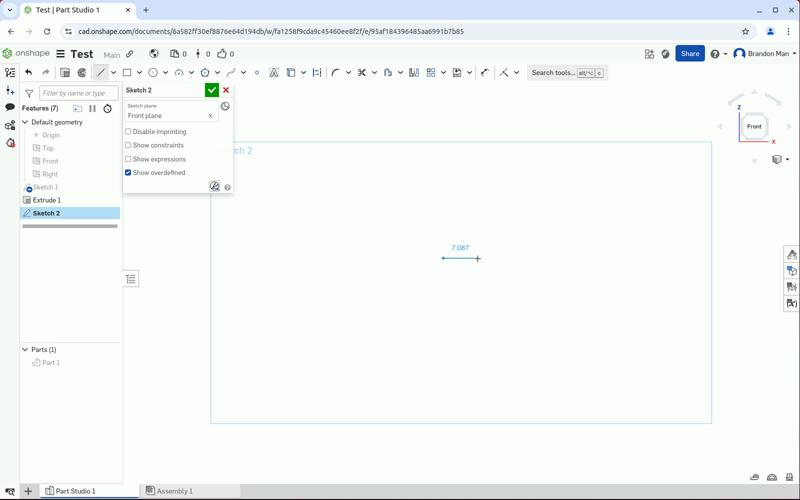
click(477, 258)
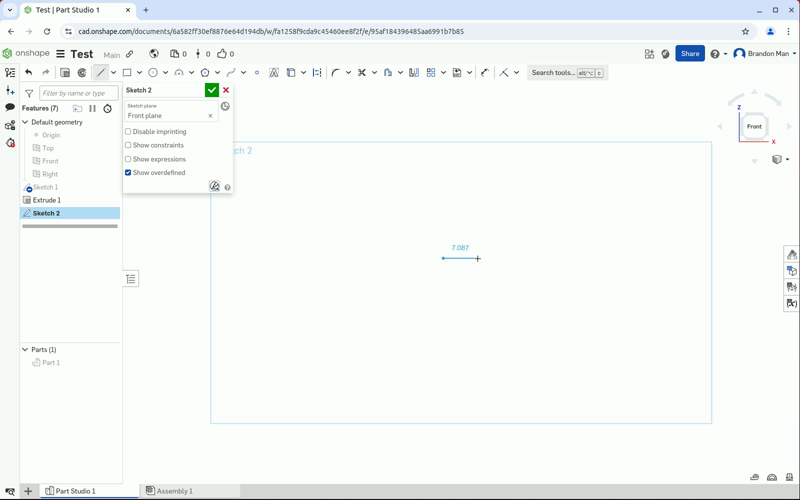
key_up(shift)
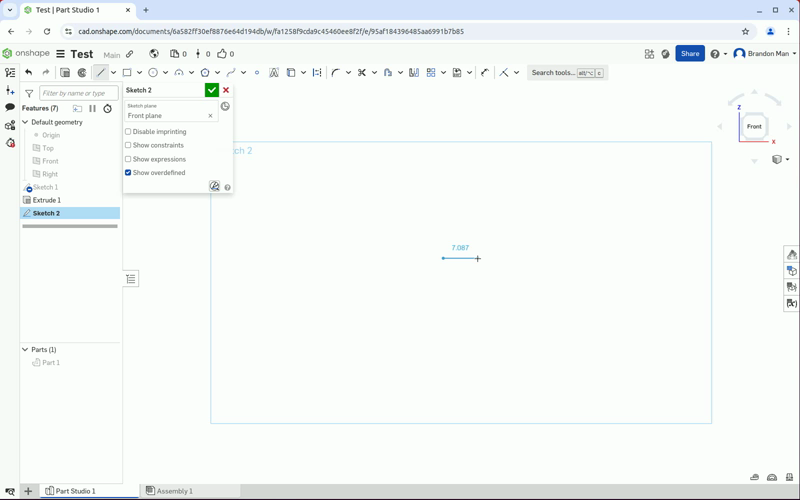
key_down(shift)
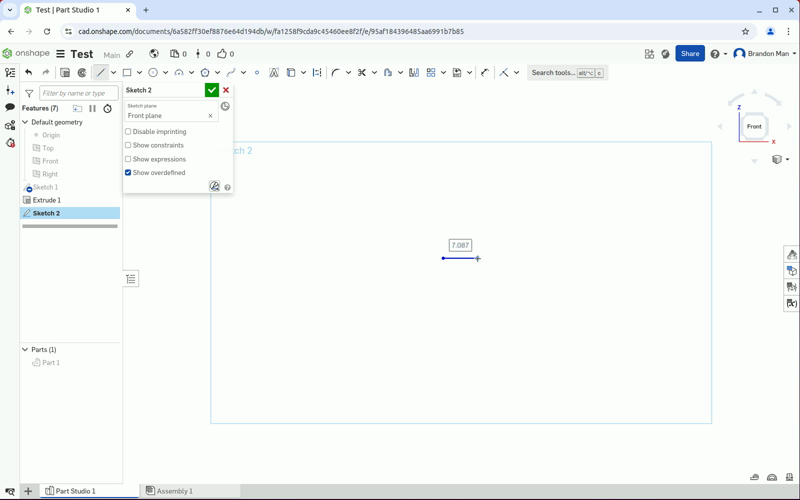
mouse_move(507, 258)
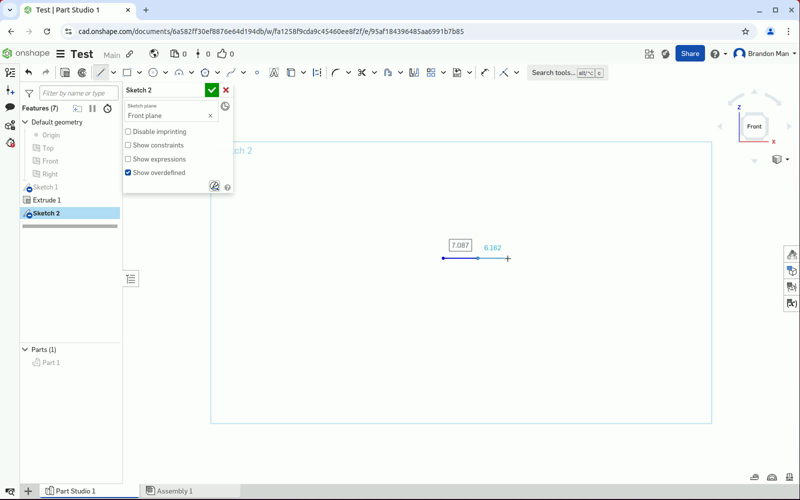
mouse_move(477, 212)
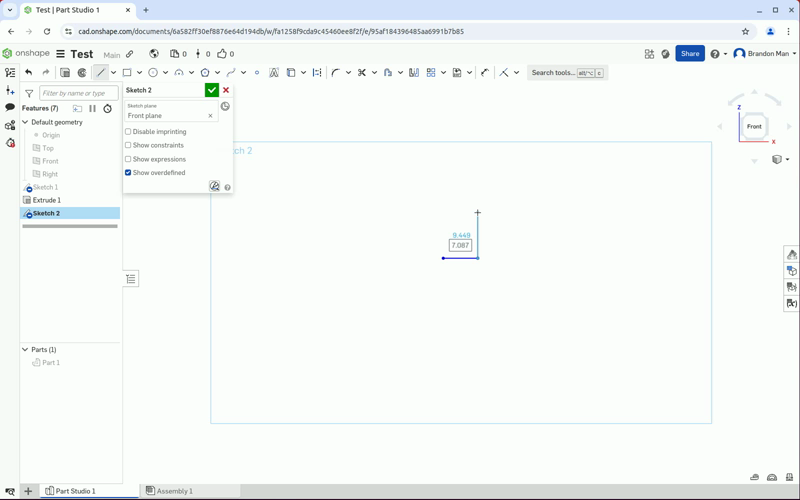
click(477, 212)
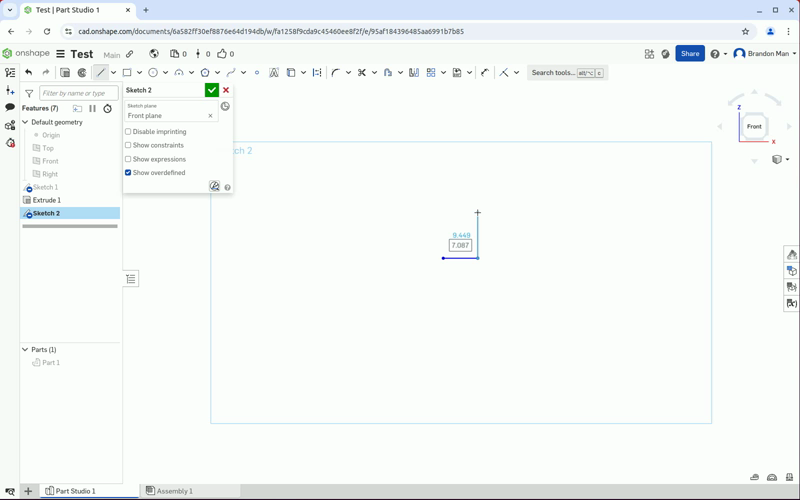
key_up(shift)
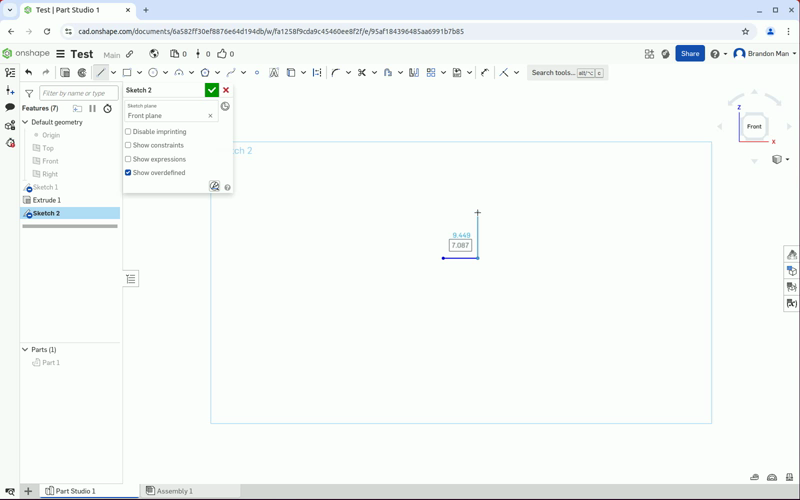
key(esc)
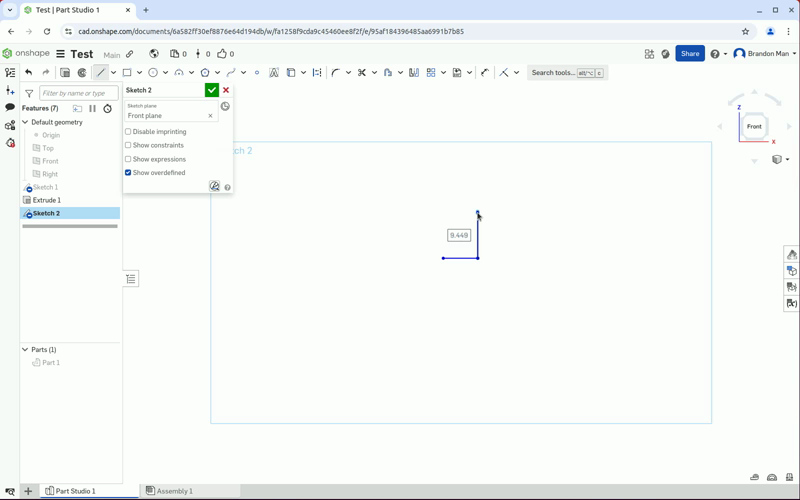
key(a)
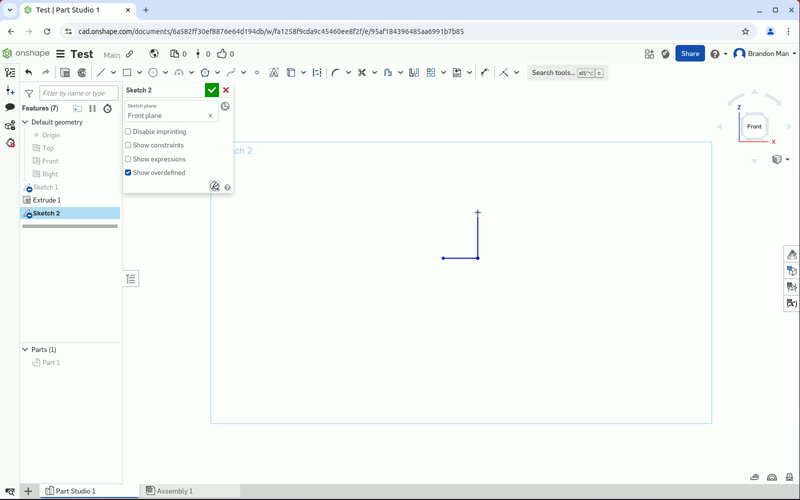
mouse_move(477, 212)
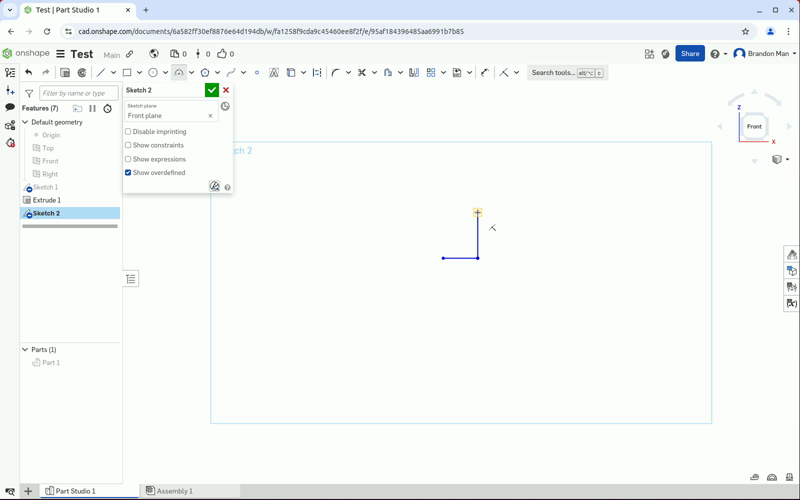
click(477, 212)
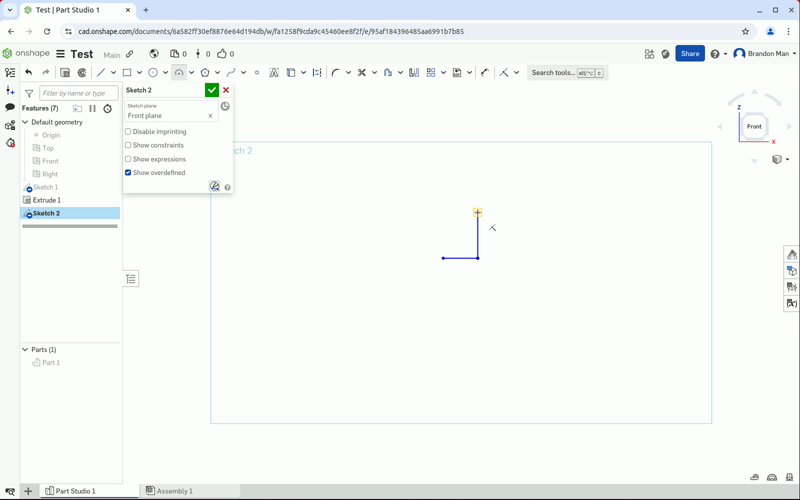
key_down(shift)
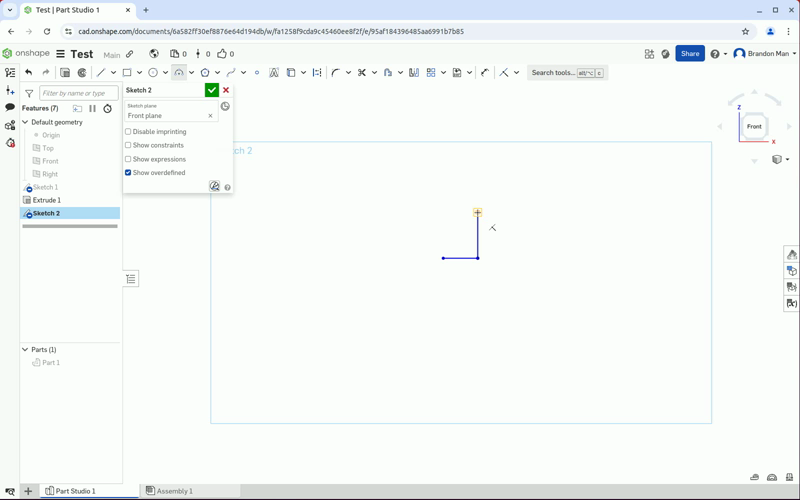
mouse_move(443, 212)
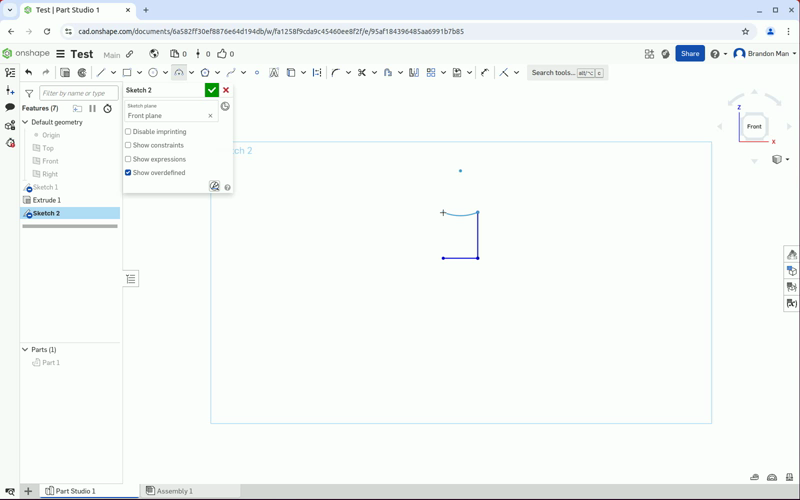
click(443, 212)
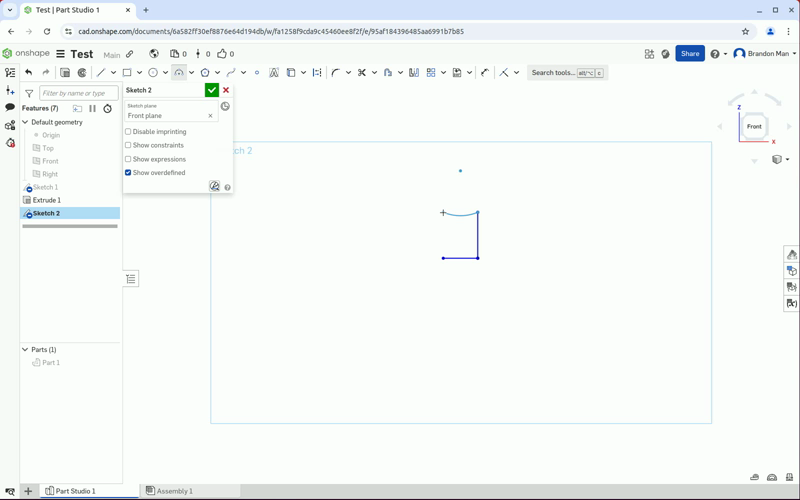
mouse_move(460, 195)
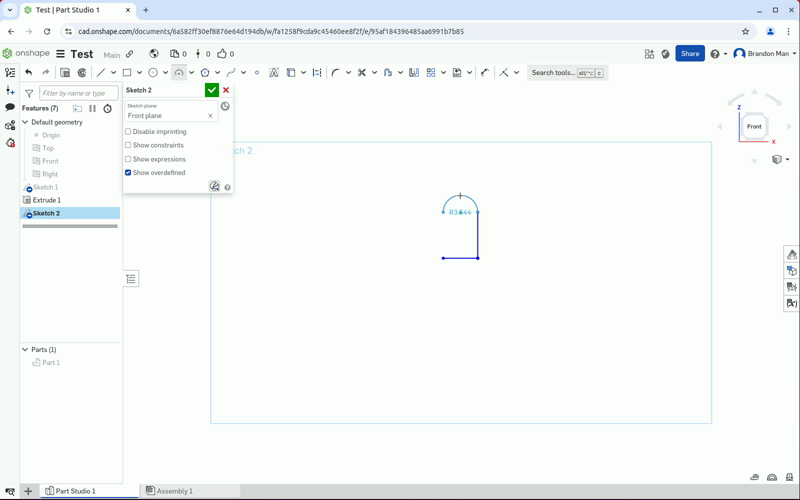
click(460, 195)
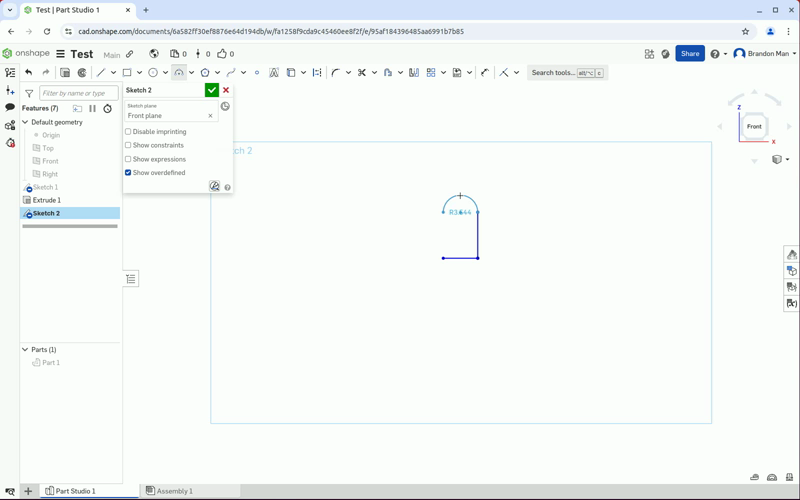
key_up(shift)
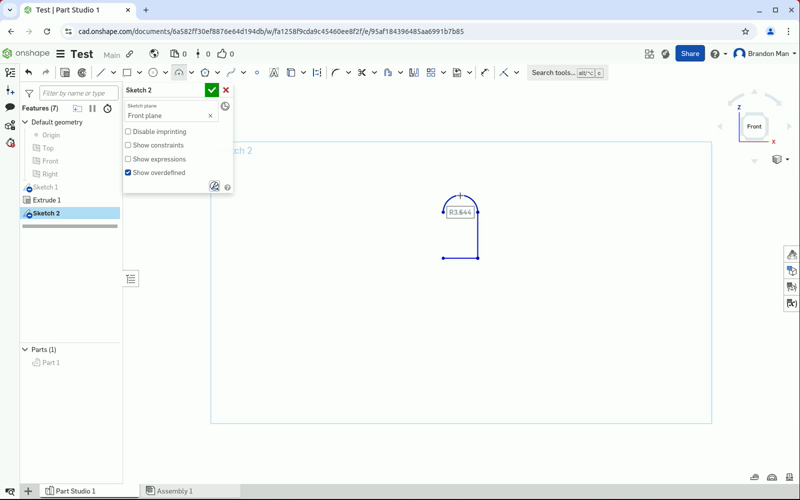
key(esc)
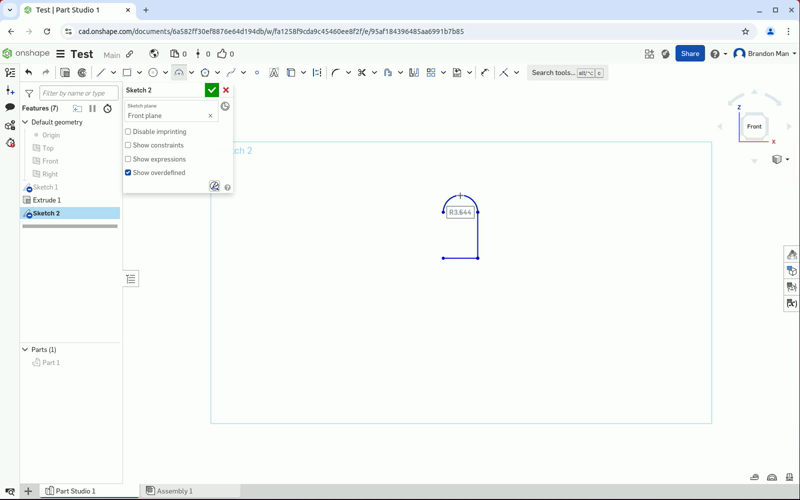
key(l)
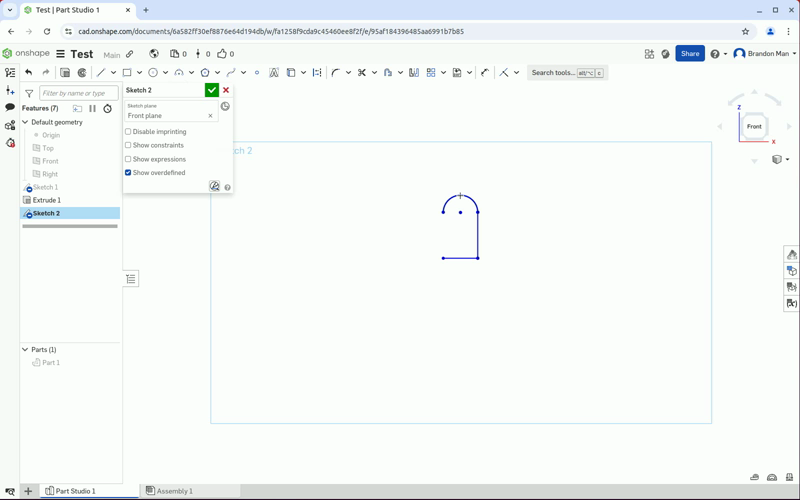
mouse_move(443, 212)
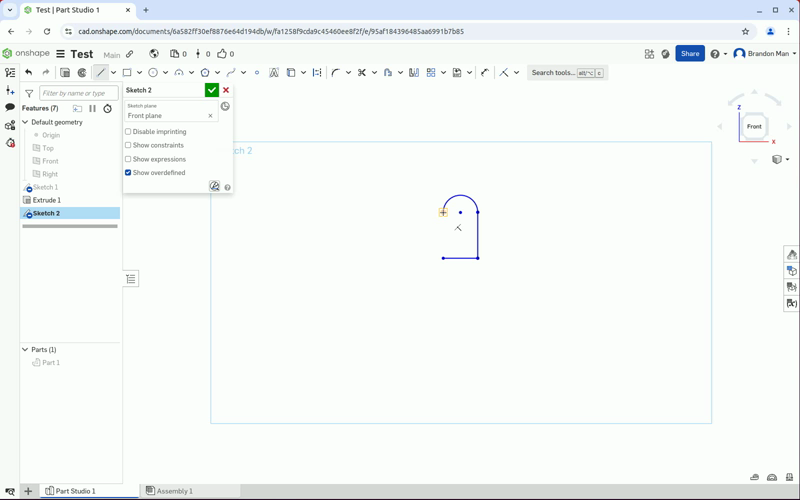
click(443, 212)
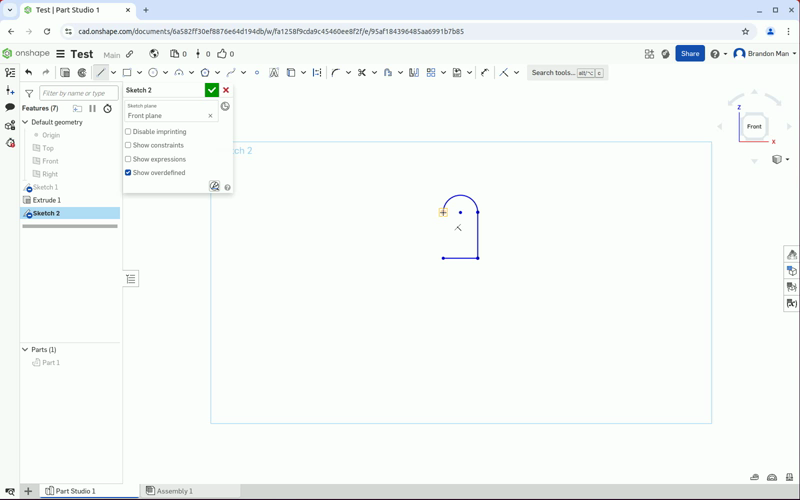
mouse_move(473, 212)
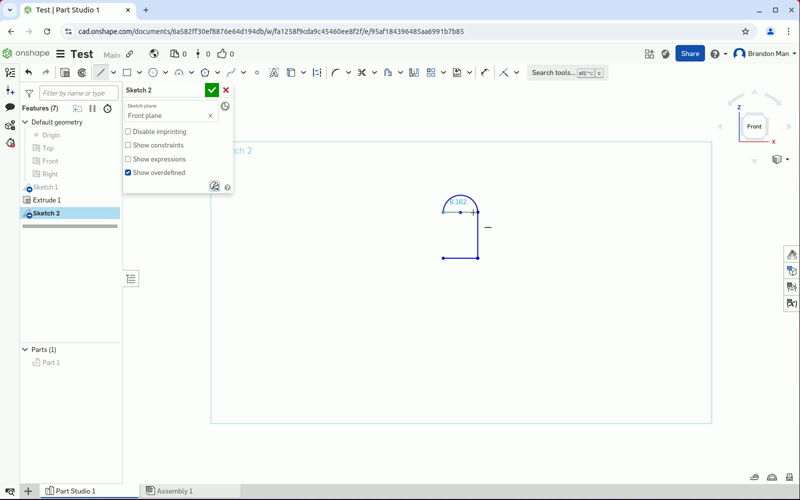
key_down(shift)
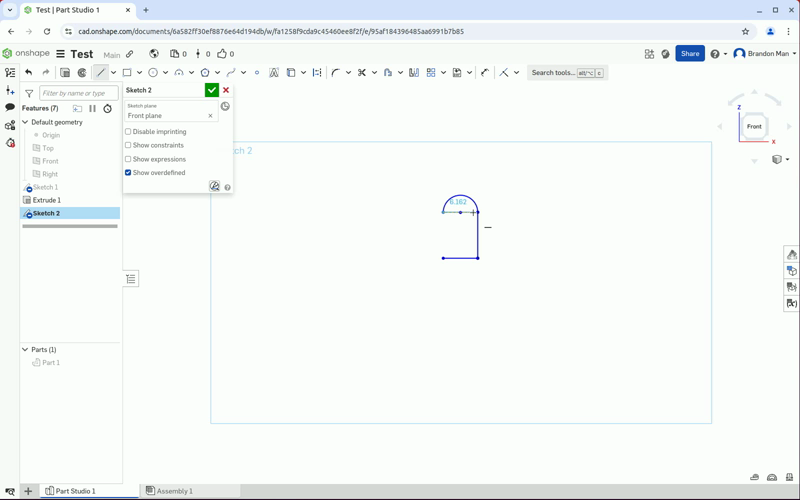
mouse_move(443, 258)
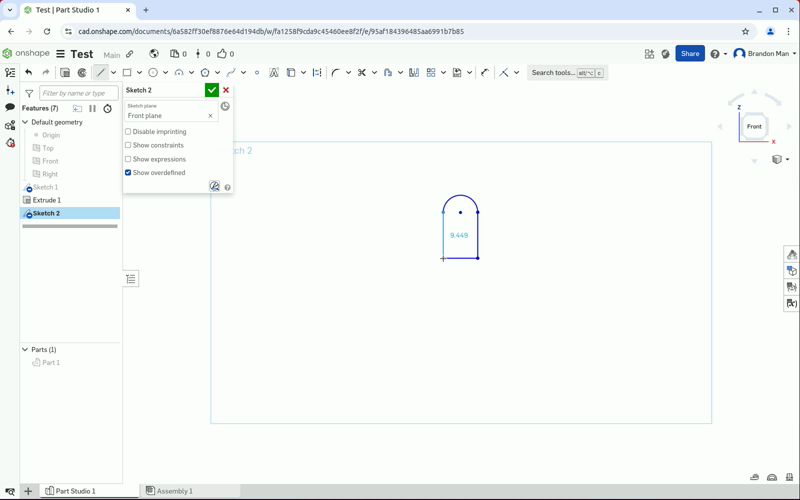
key_up(shift)
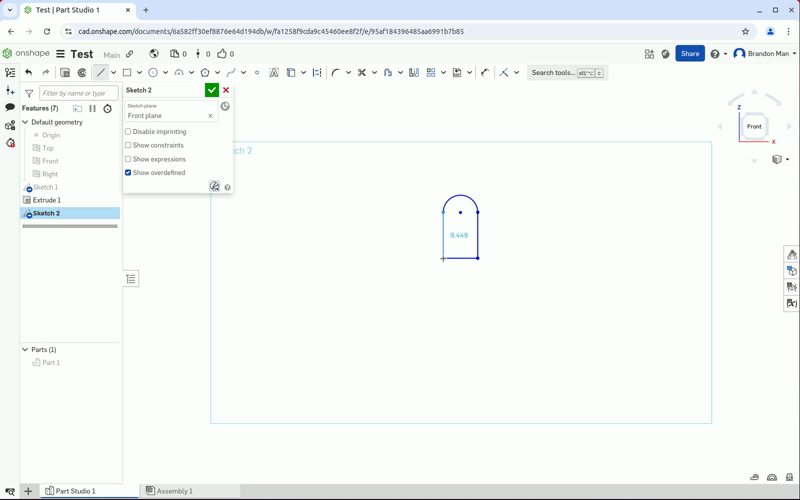
click(443, 258)
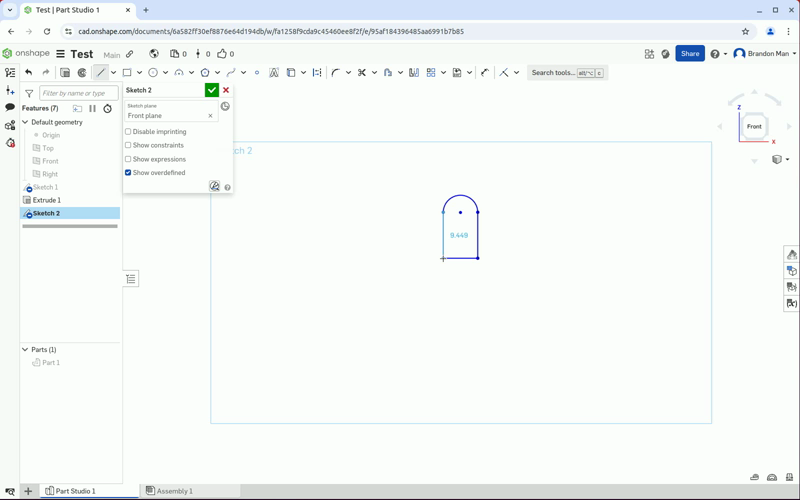
key(esc)
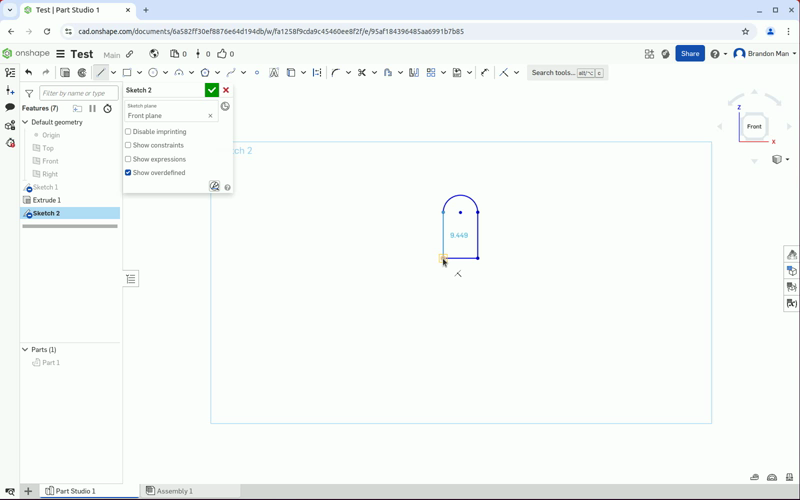
key(c)
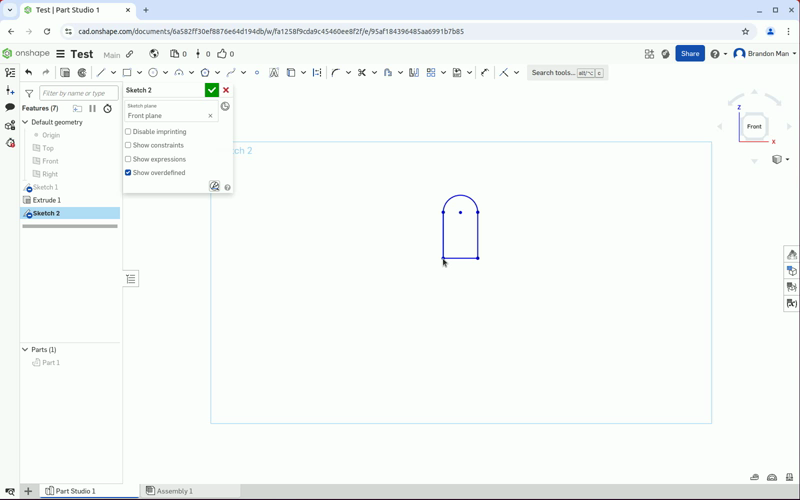
key_down(shift)
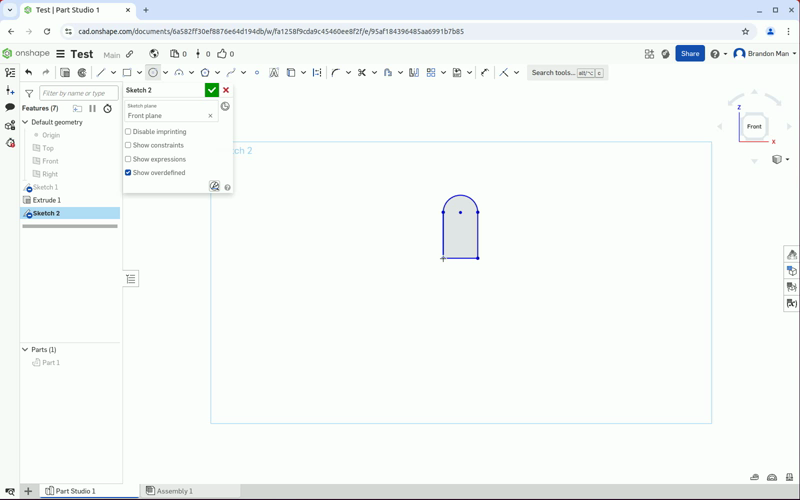
mouse_move(460, 212)
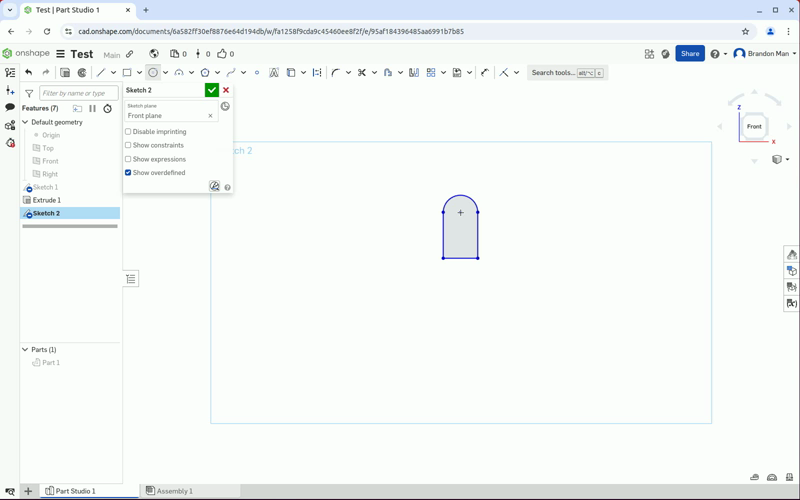
click(460, 212)
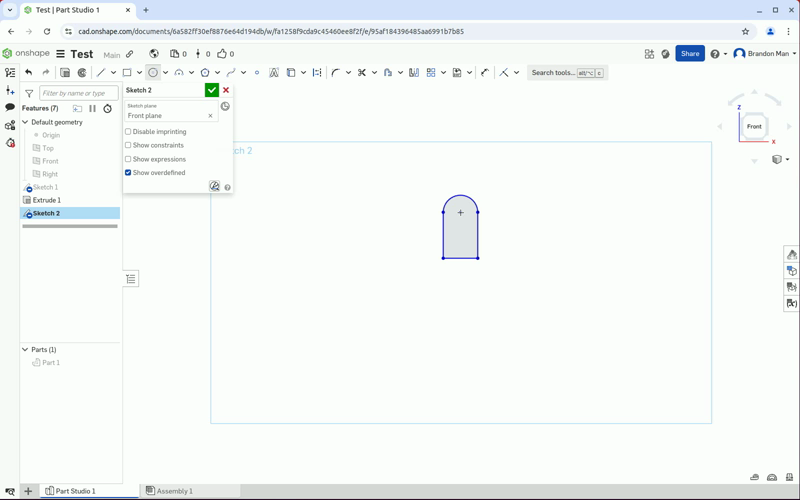
key_up(shift)
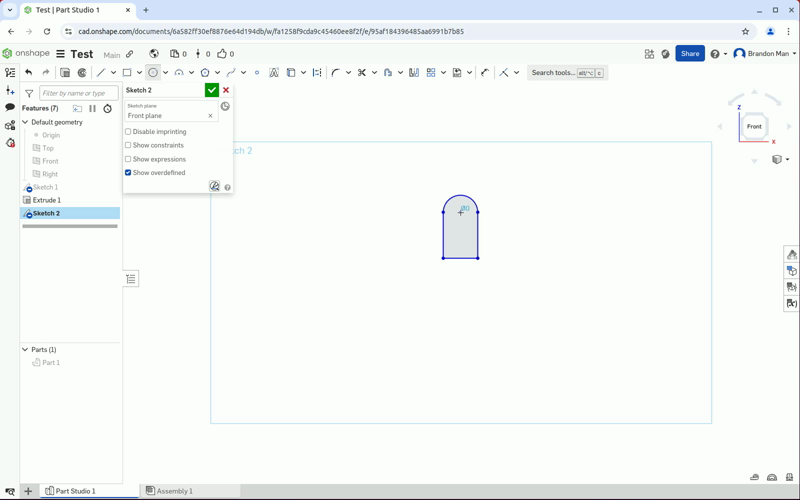
mouse_move(468, 212)
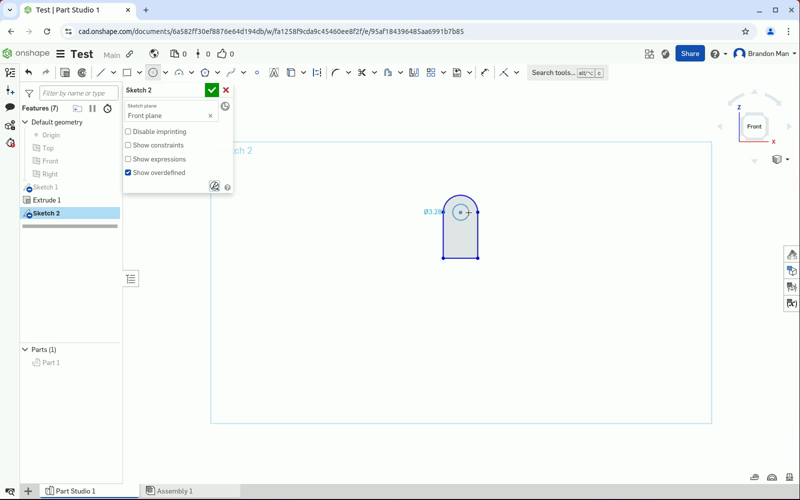
click(468, 212)
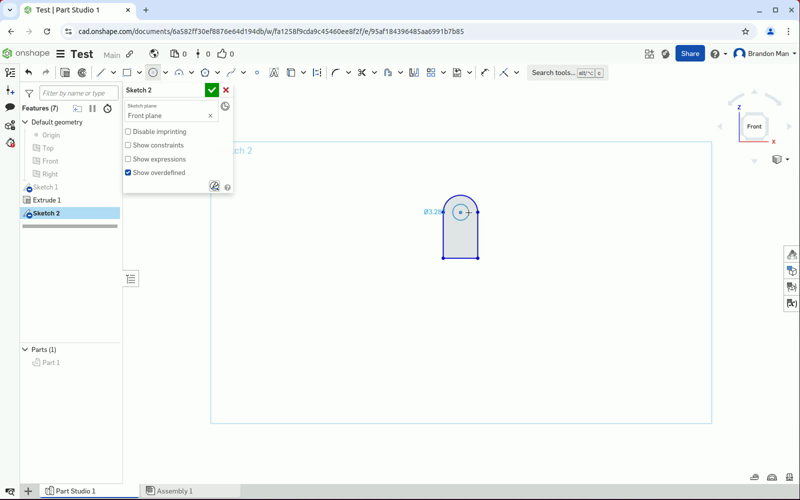
key(esc)
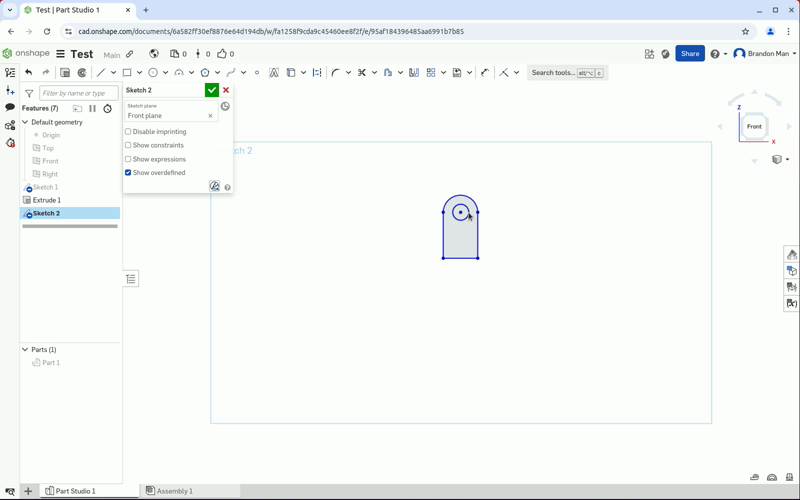
mouse_move(459, 200)
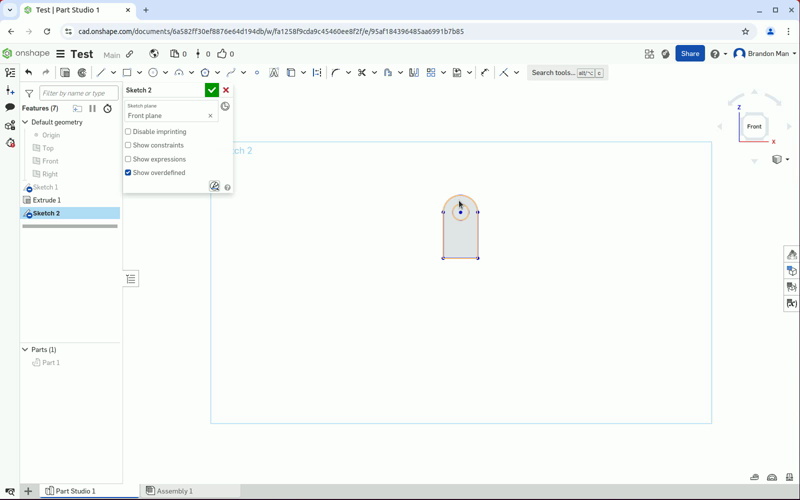
click(459, 200)
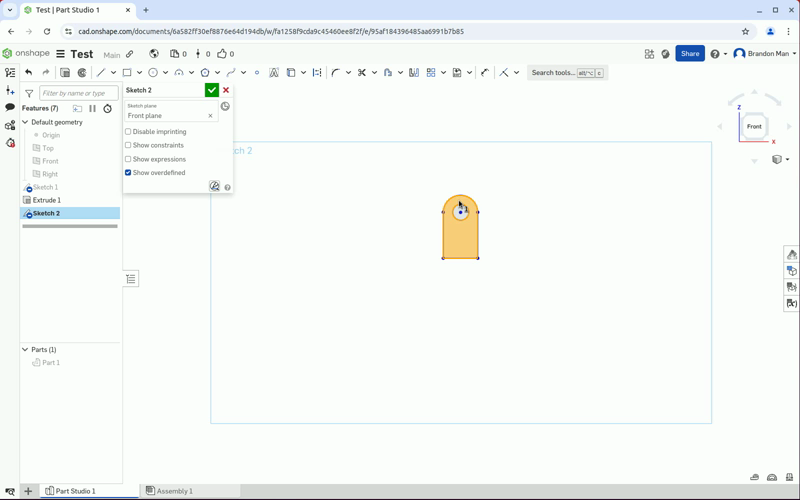
mouse_move(73, 352)
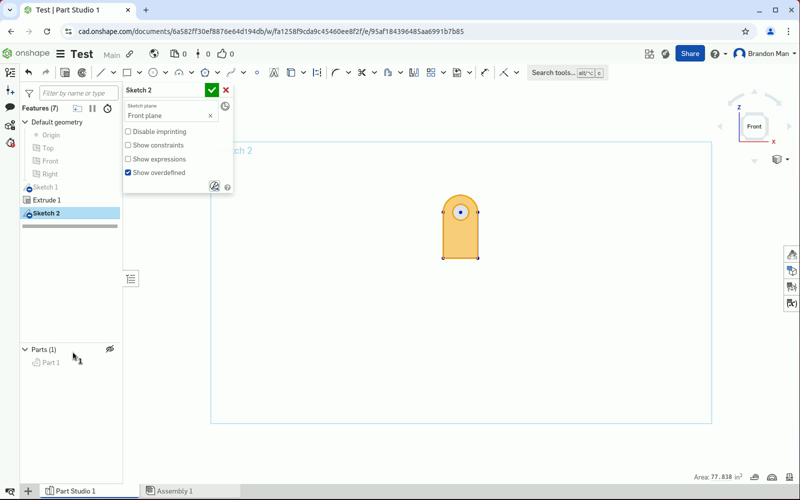
key(shift+y)
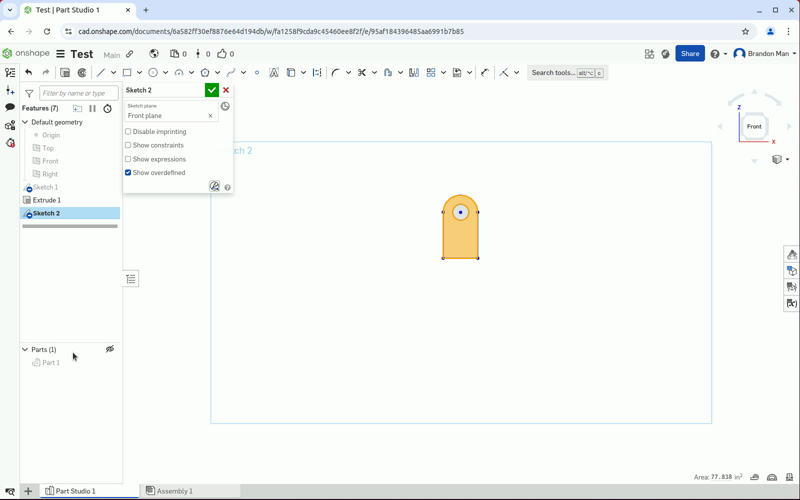
key(shift+e)
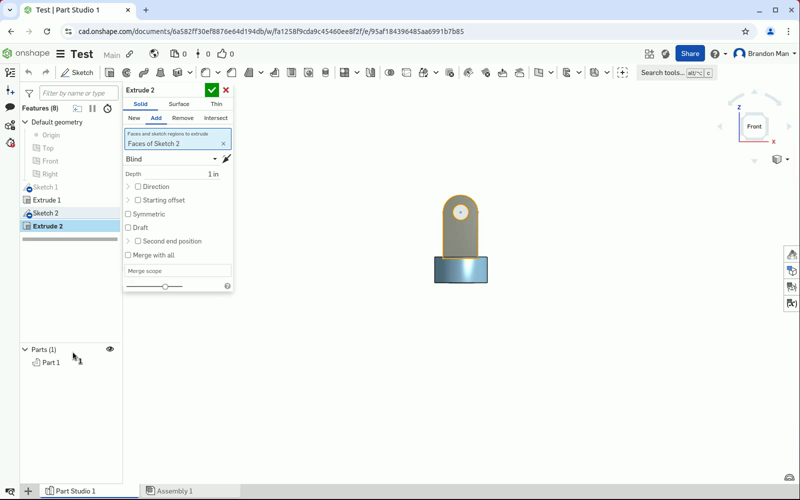
mouse_move(143, 106)
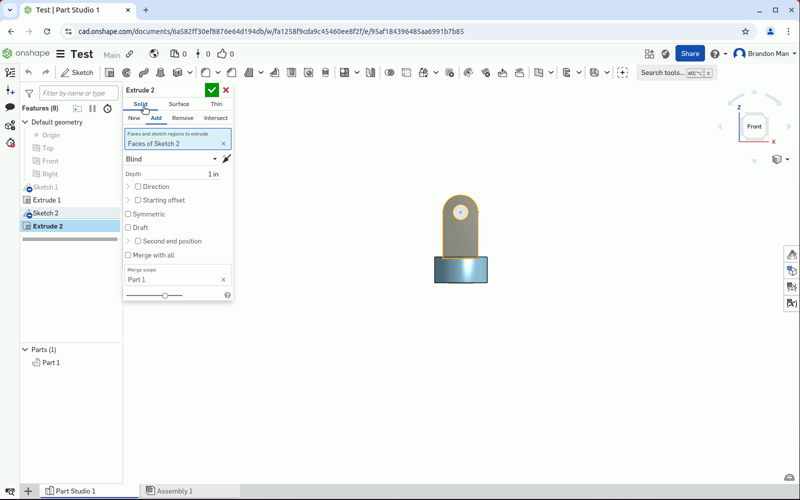
click(143, 106)
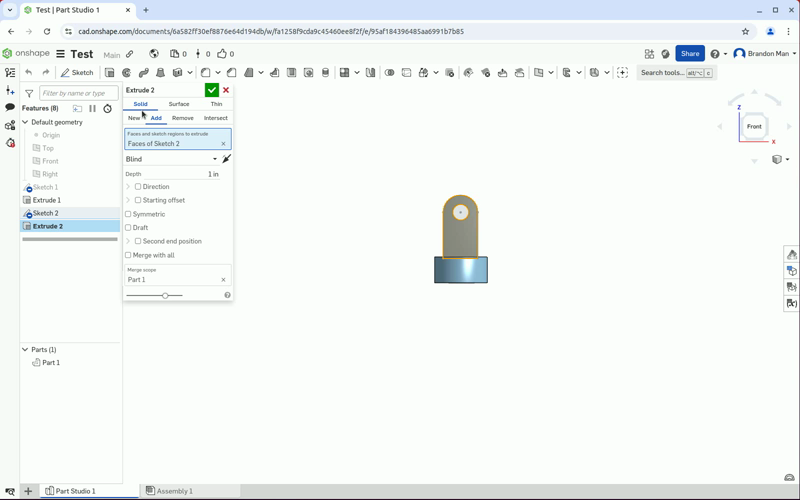
mouse_move(137, 120)
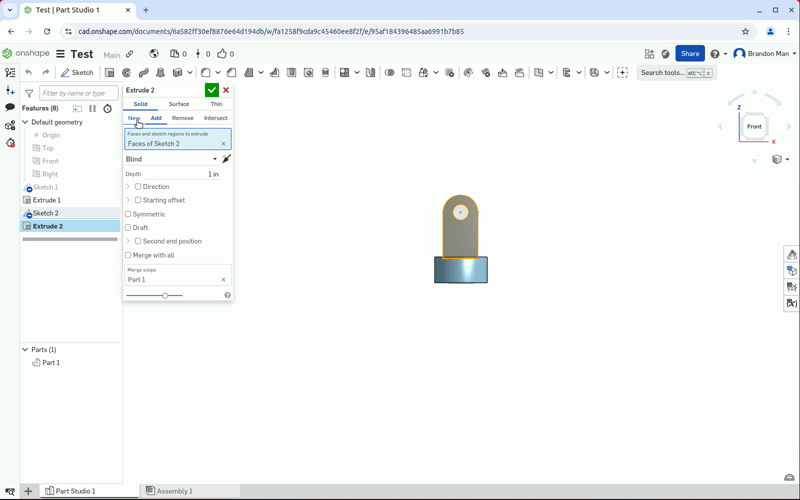
click(137, 120)
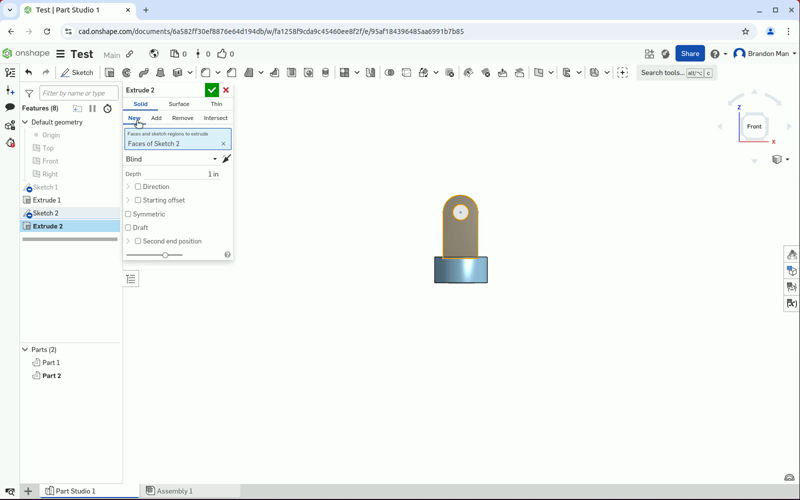
key(tab, 4)
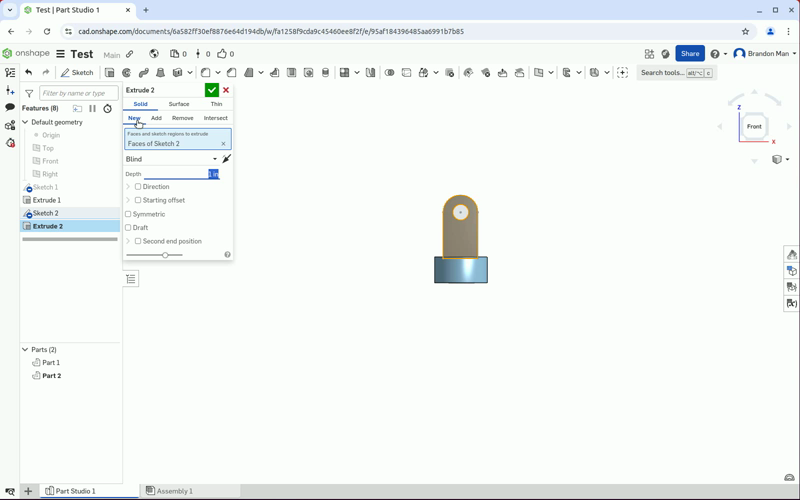
text(12.998)
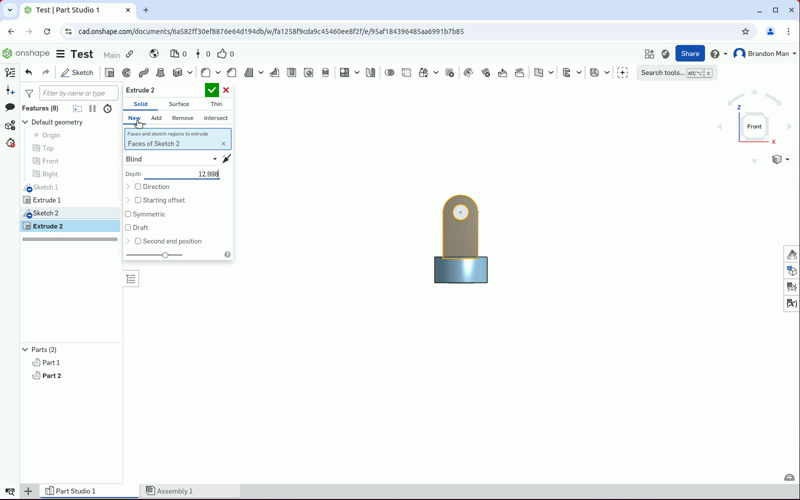
key(tab, 3)
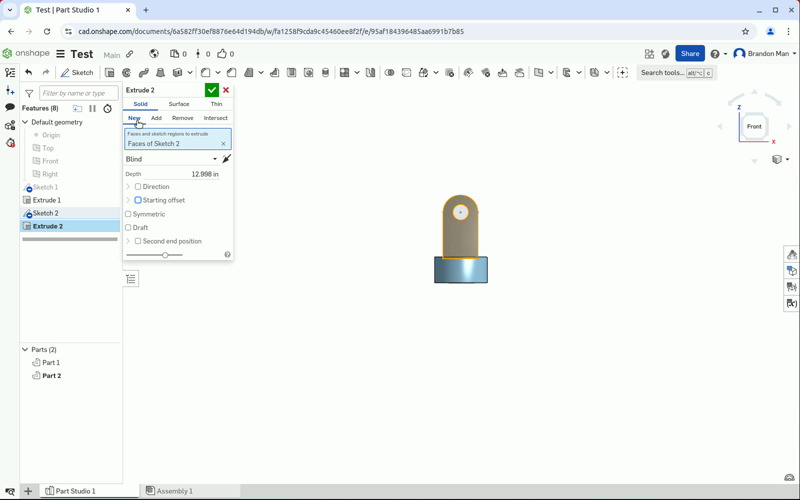
key(tab, 2)
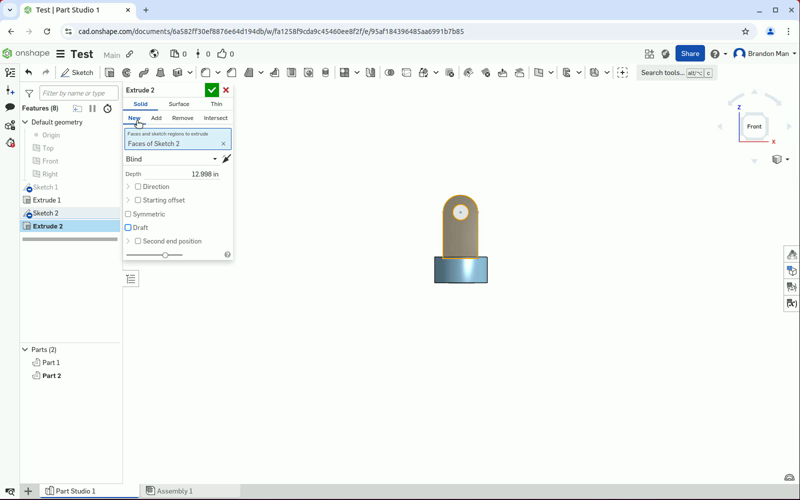
key(space)
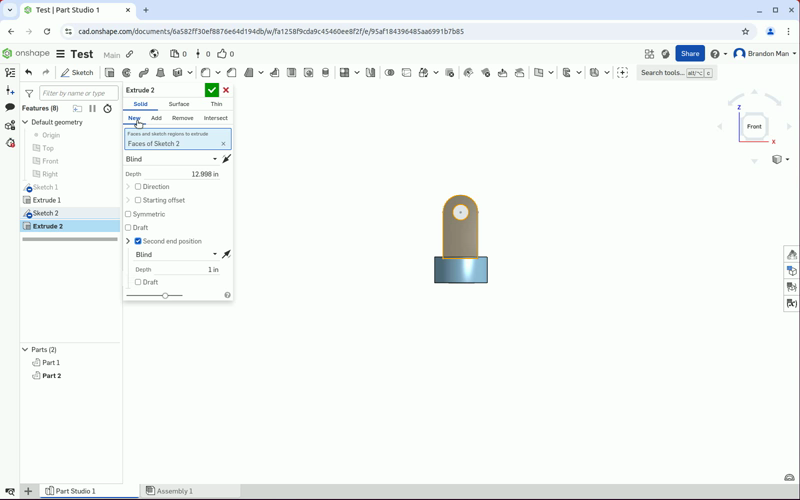
key(tab, 3)
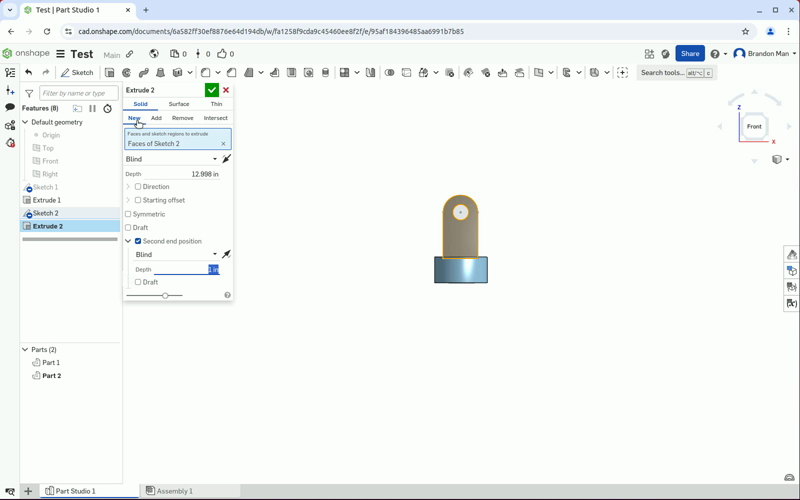
text(12.998)
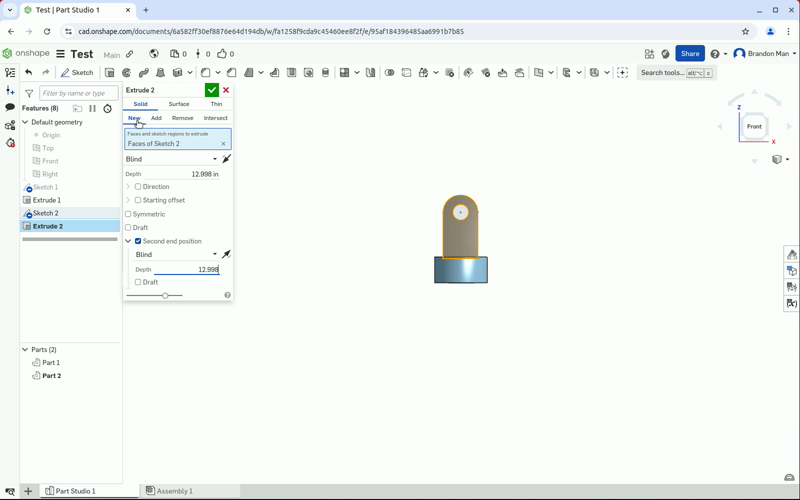
key(enter)
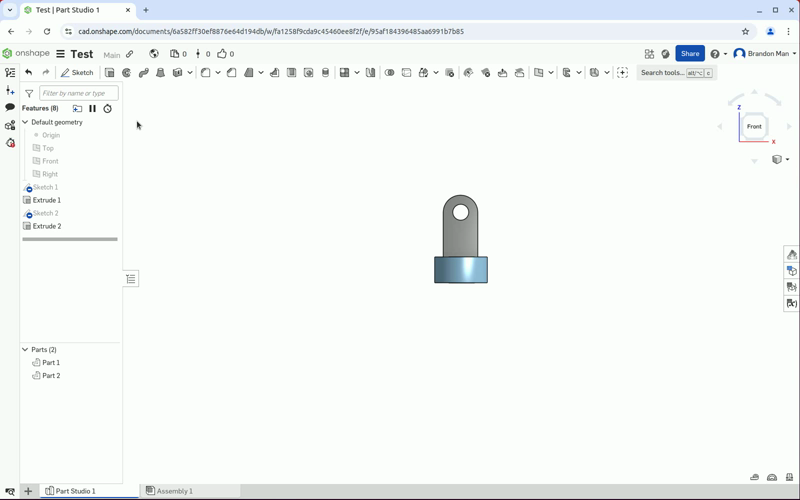
key(shift+h)
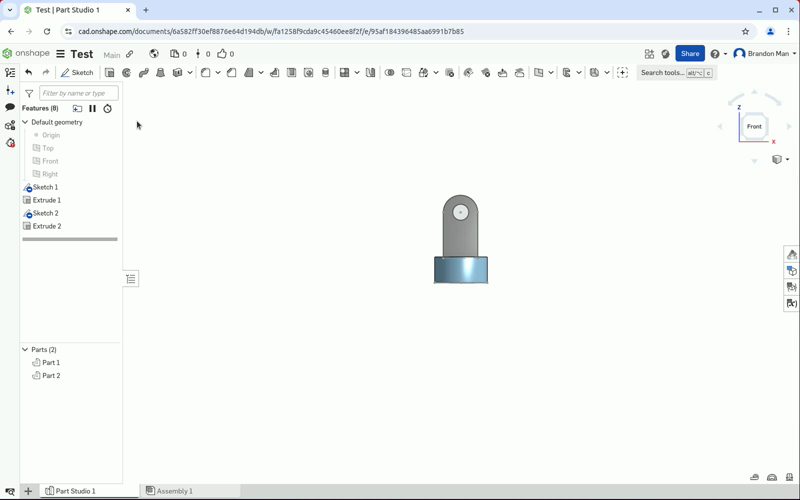
key(shift+h)
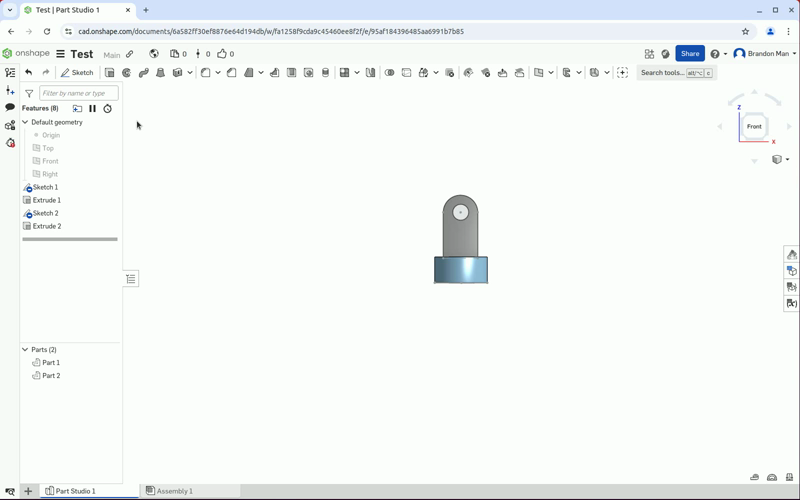
key(shift+7)
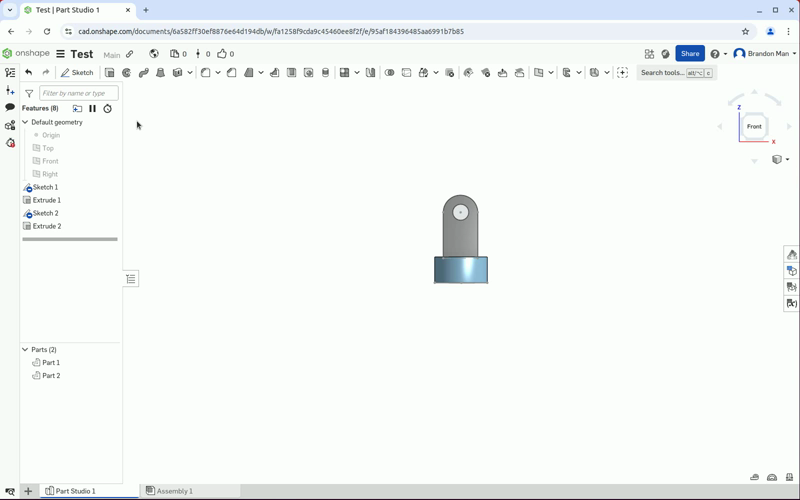
key(left, 2)
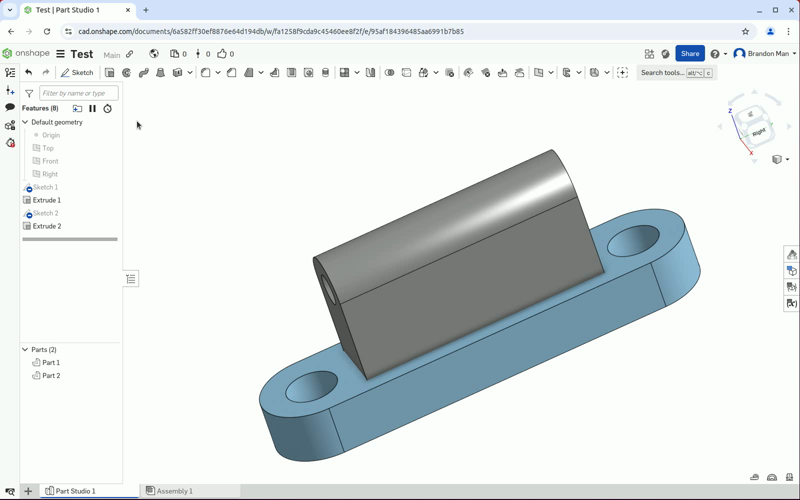
key(down, 2)
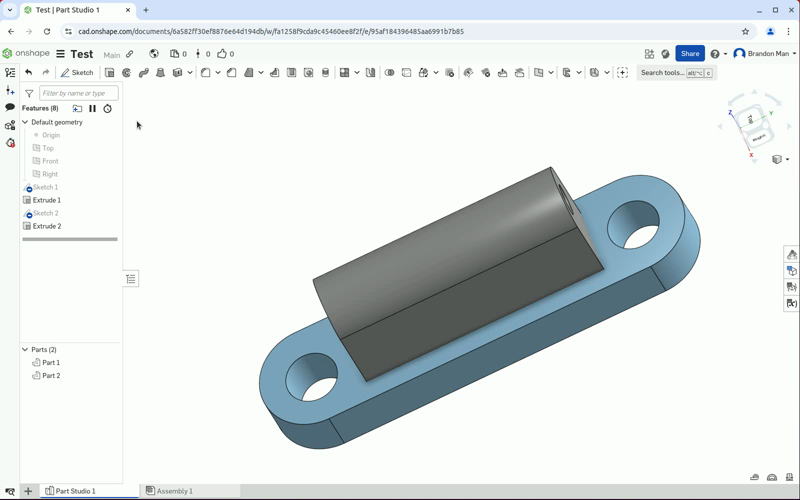
key(up, 2)
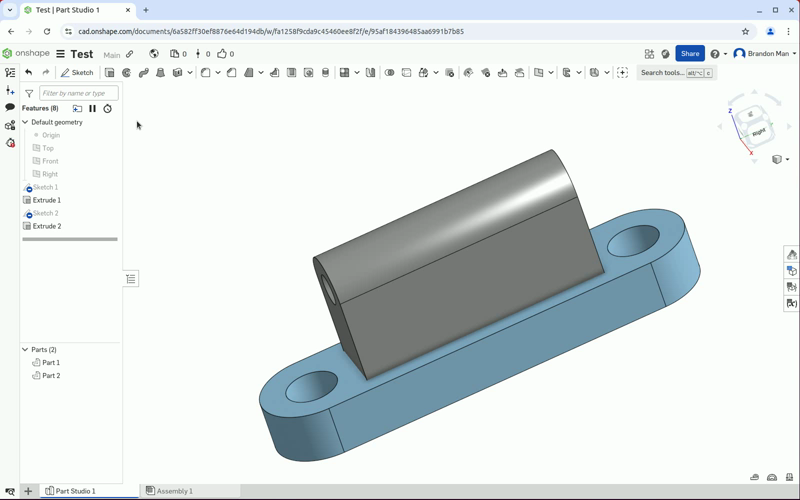
key(right, 2)
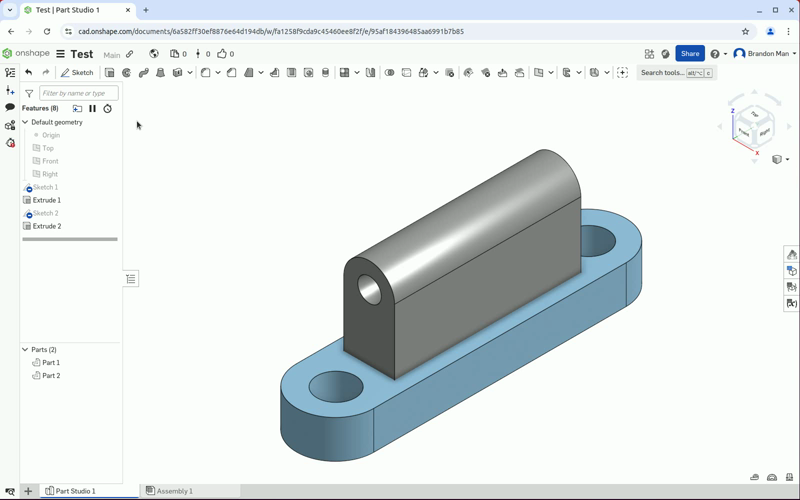
mouse_move(73, 189)
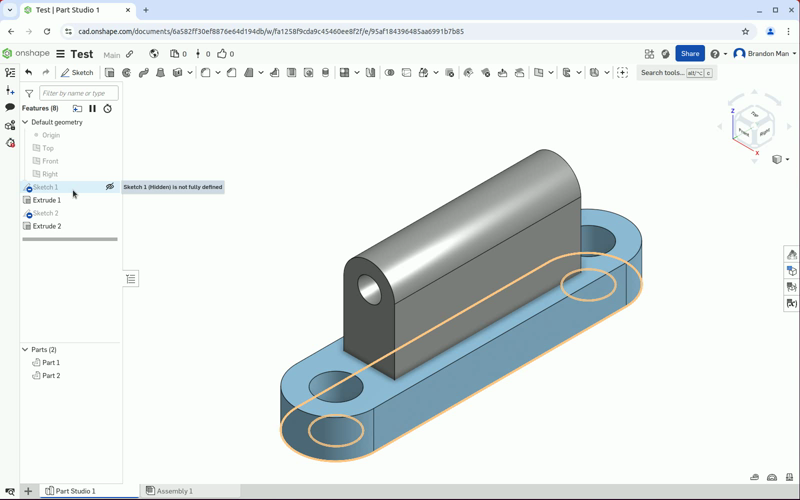
click(73, 189)